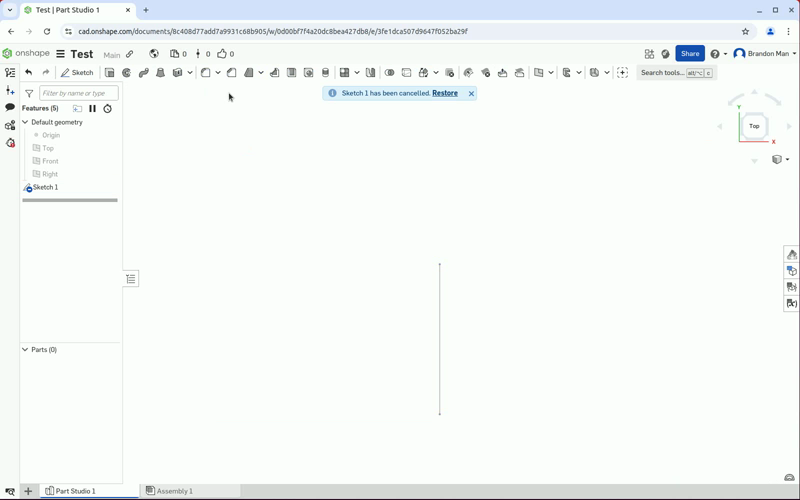
key(shift+h)
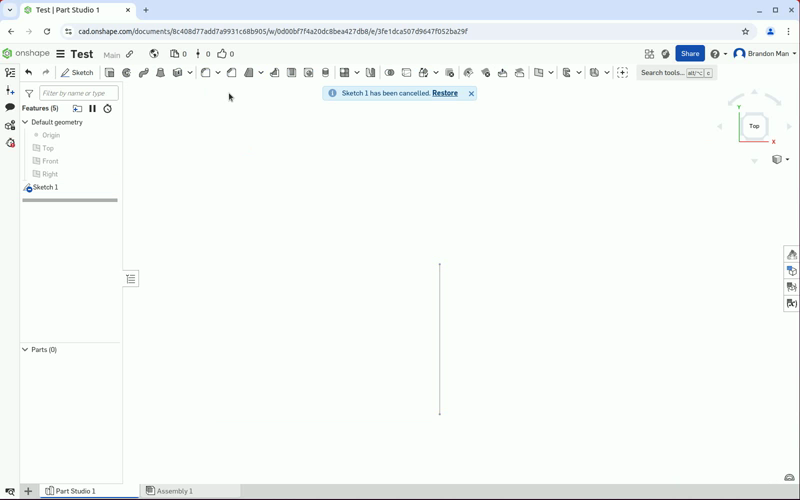
key(shift+s)
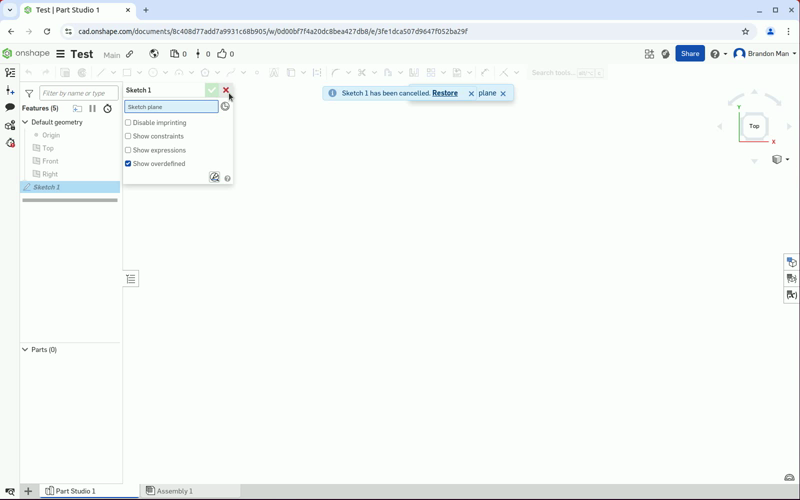
mouse_move(73, 150)
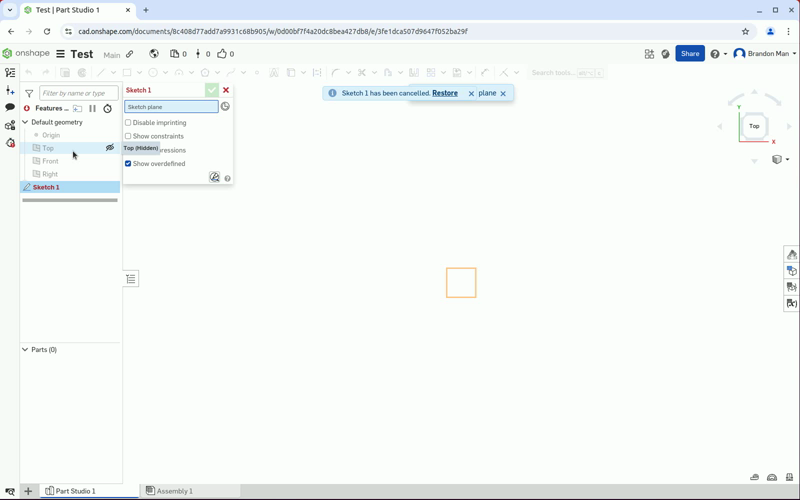
click(73, 150)
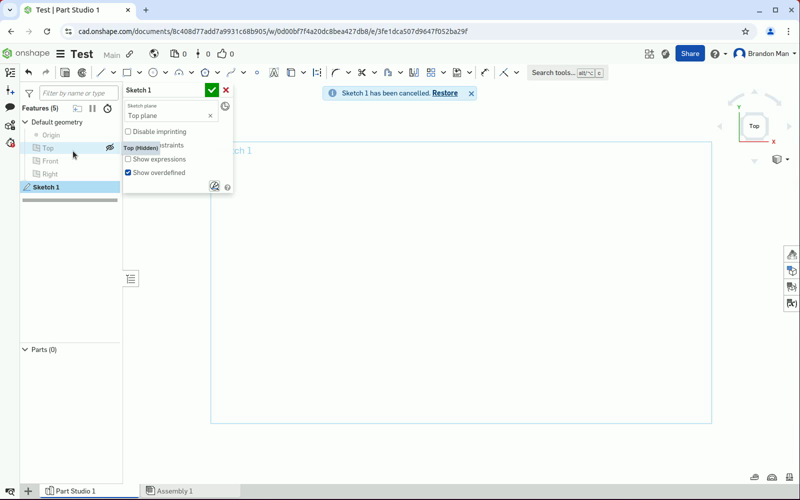
mouse_move(73, 352)
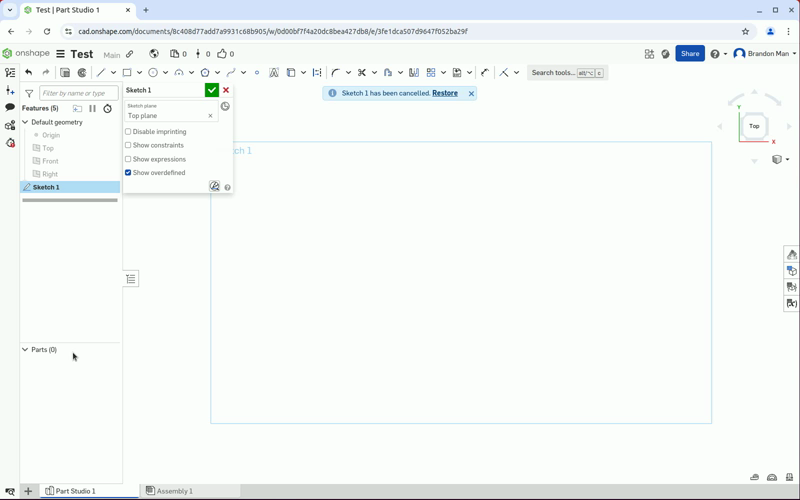
key(y)
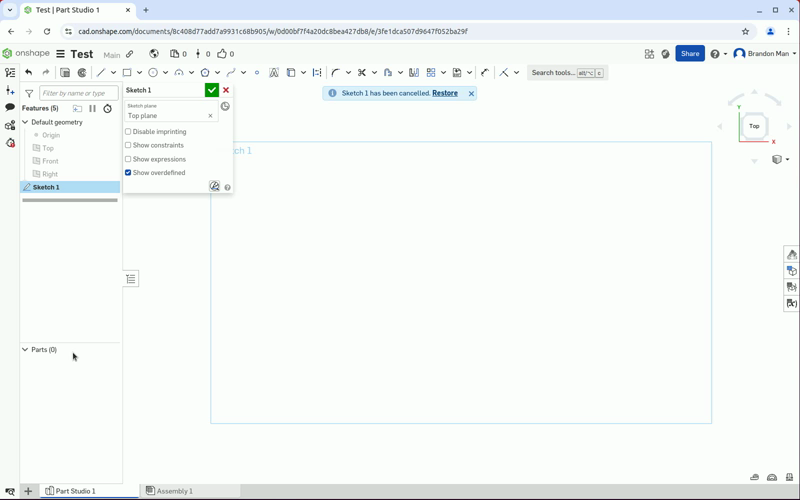
key(l)
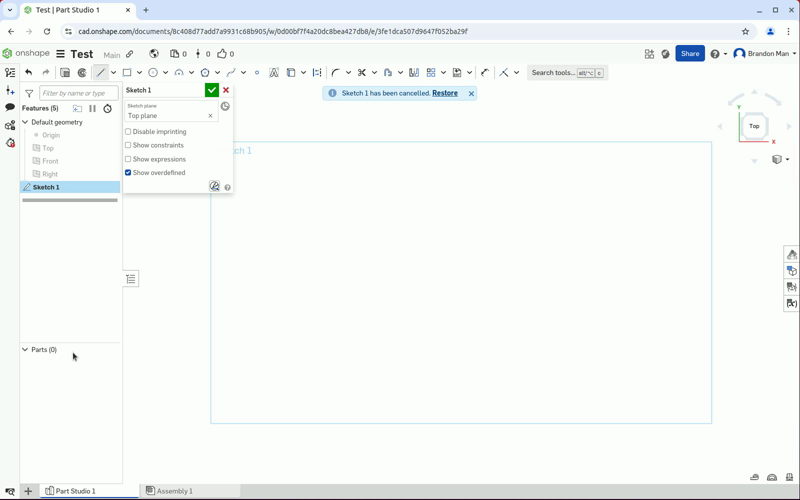
key_down(shift)
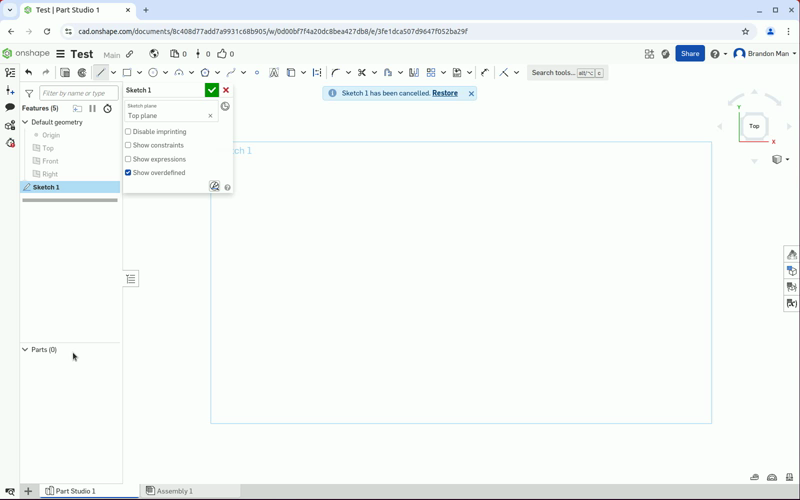
mouse_move(460, 383)
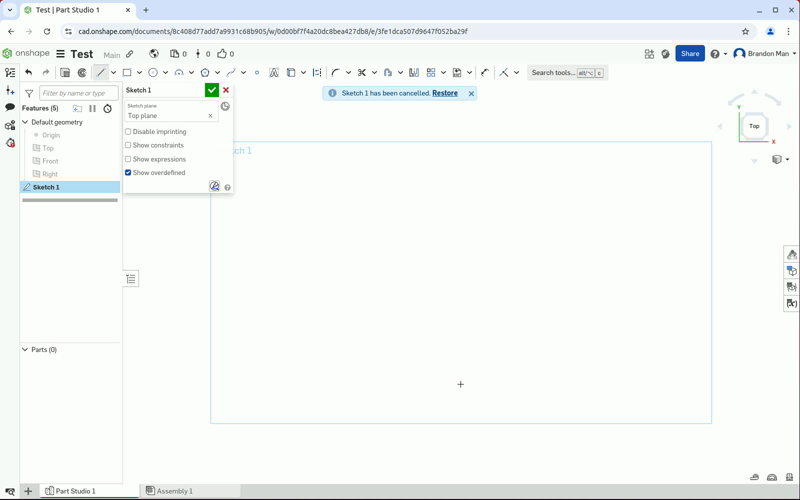
click(460, 383)
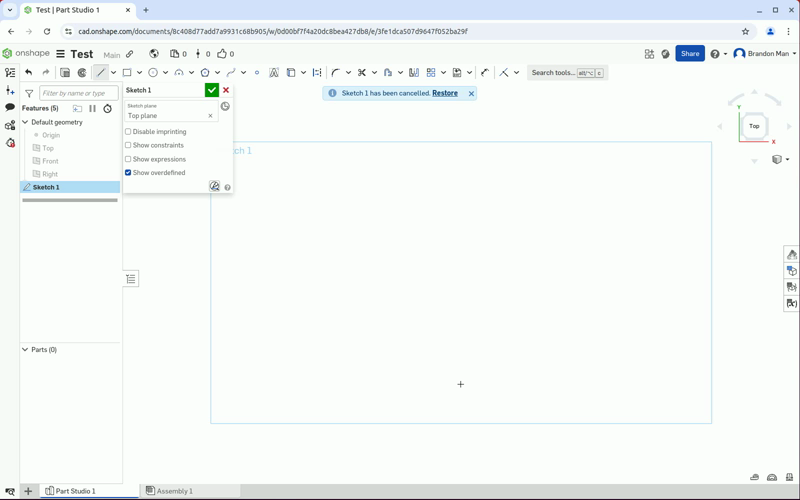
key_up(shift)
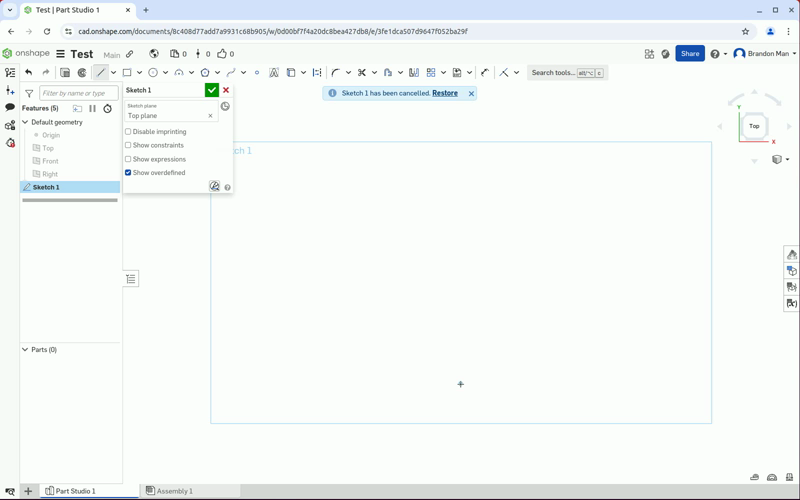
key_down(shift)
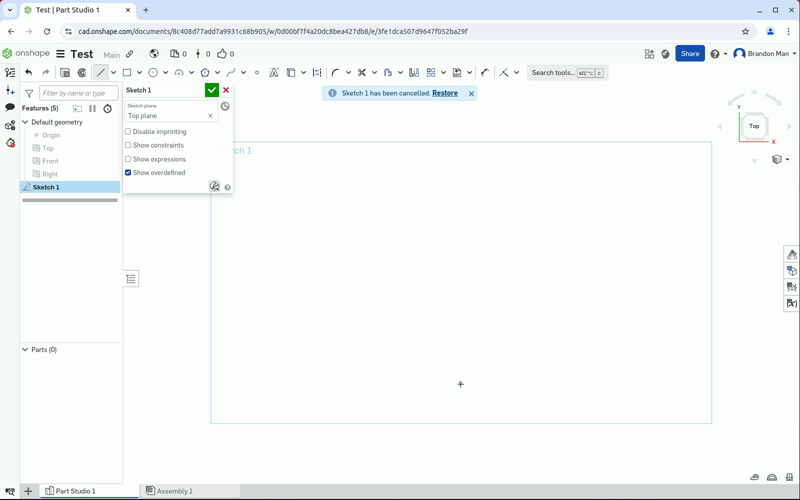
mouse_move(573, 383)
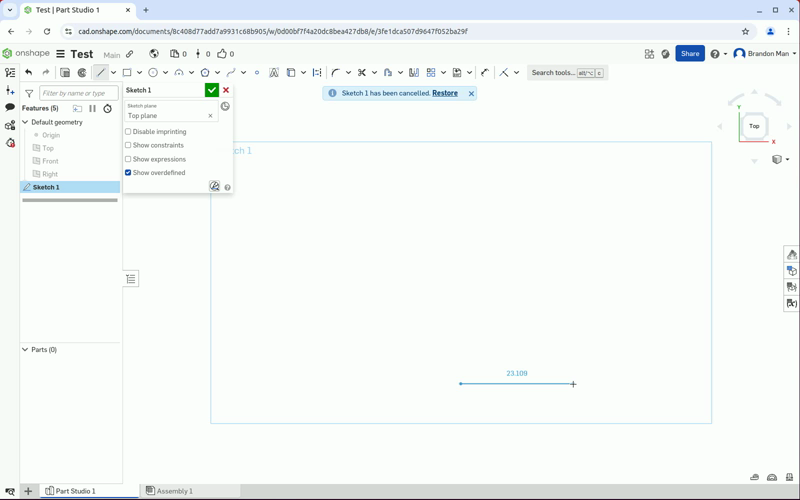
click(573, 383)
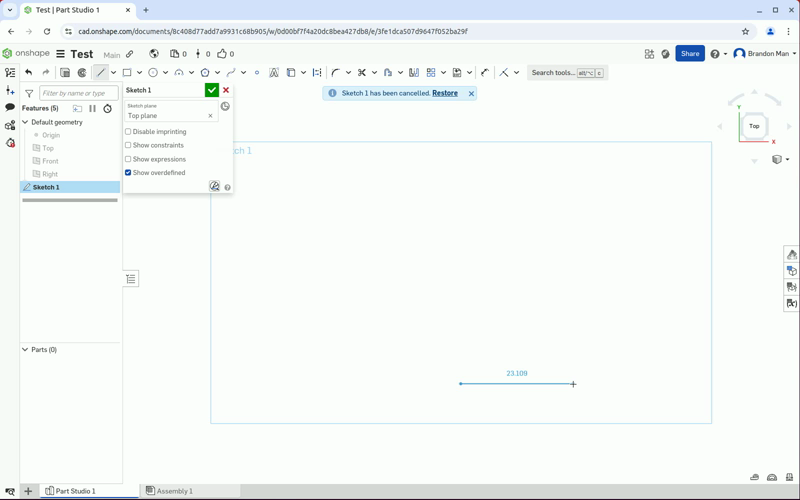
key_up(shift)
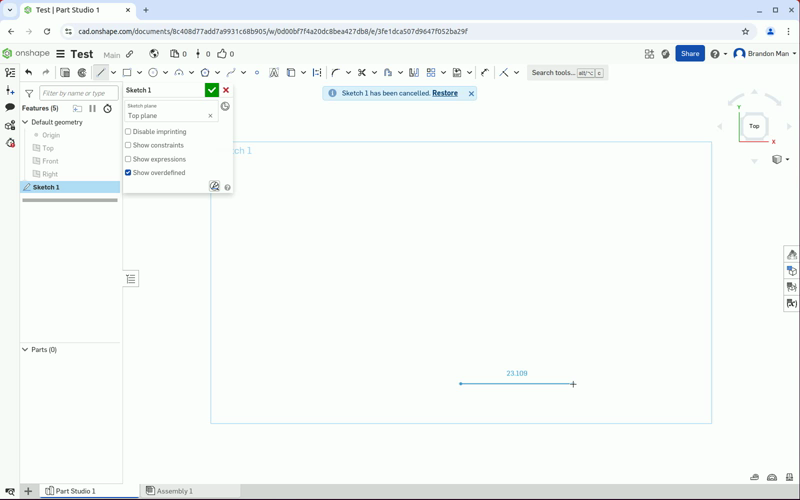
key_down(shift)
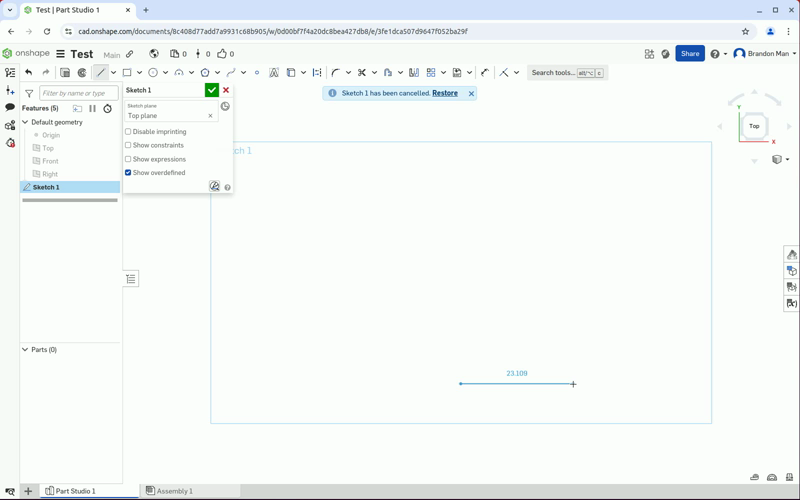
mouse_move(573, 282)
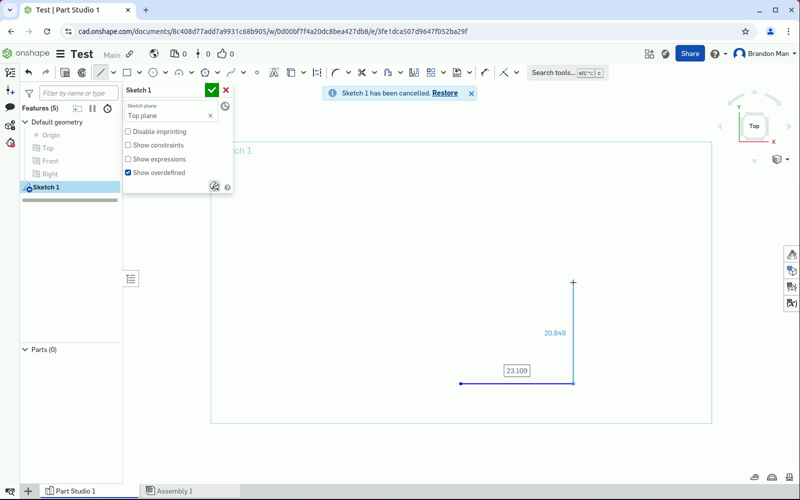
click(573, 282)
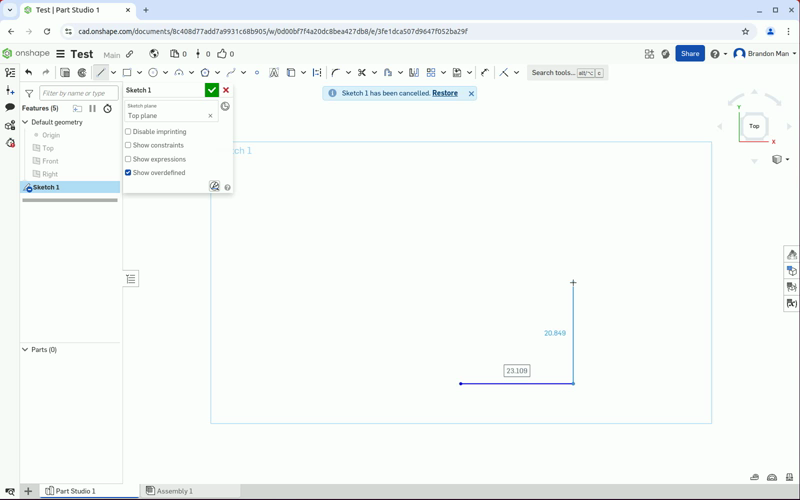
key_up(shift)
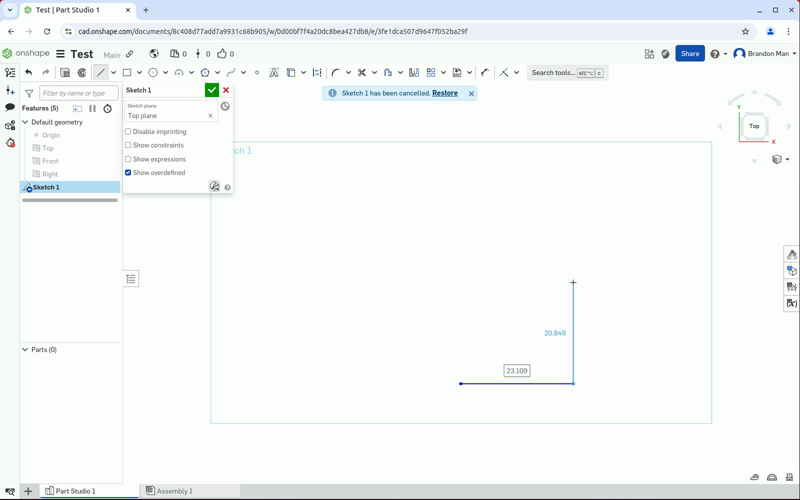
key_down(shift)
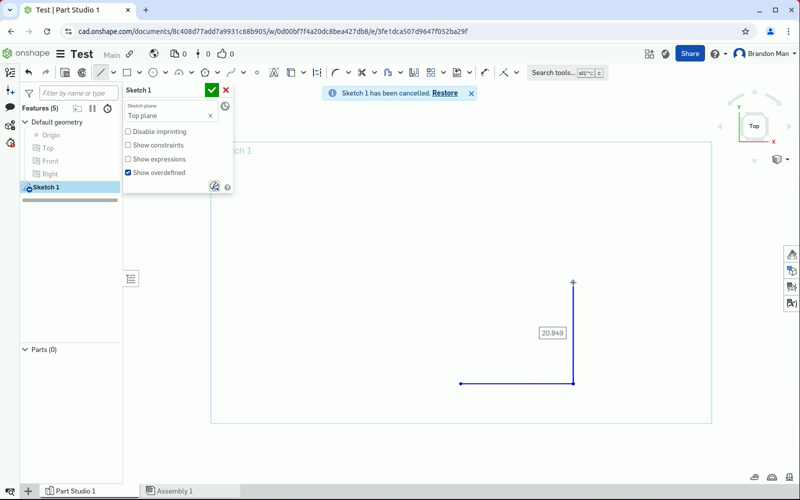
mouse_move(460, 282)
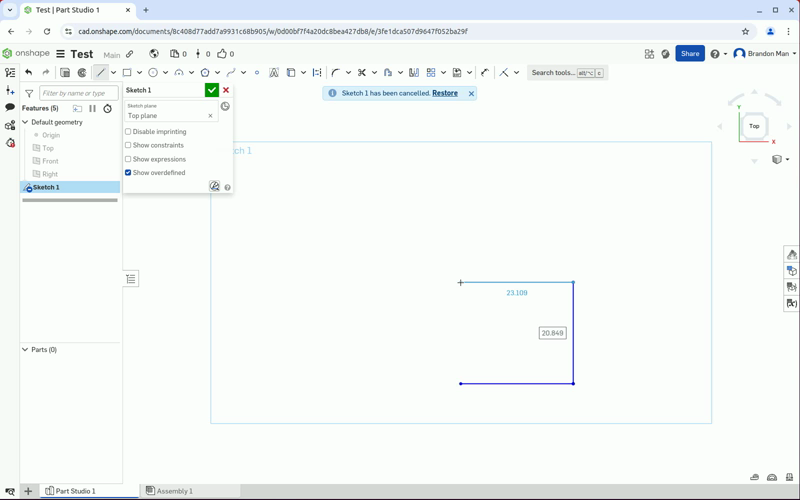
click(460, 282)
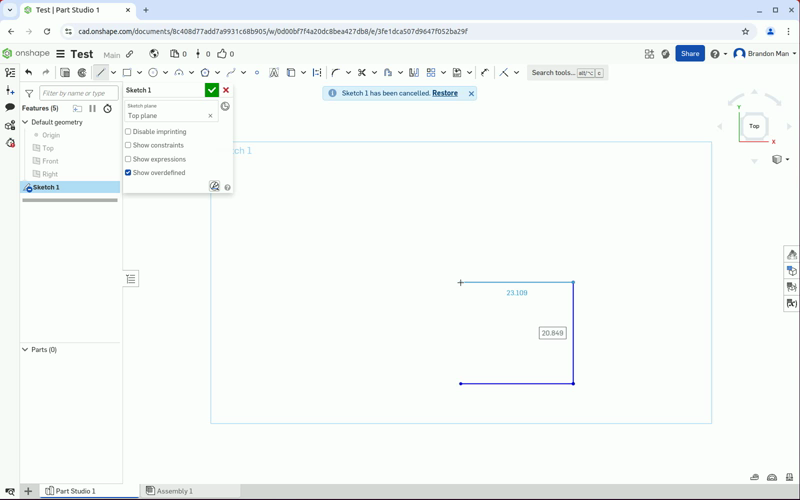
key_up(shift)
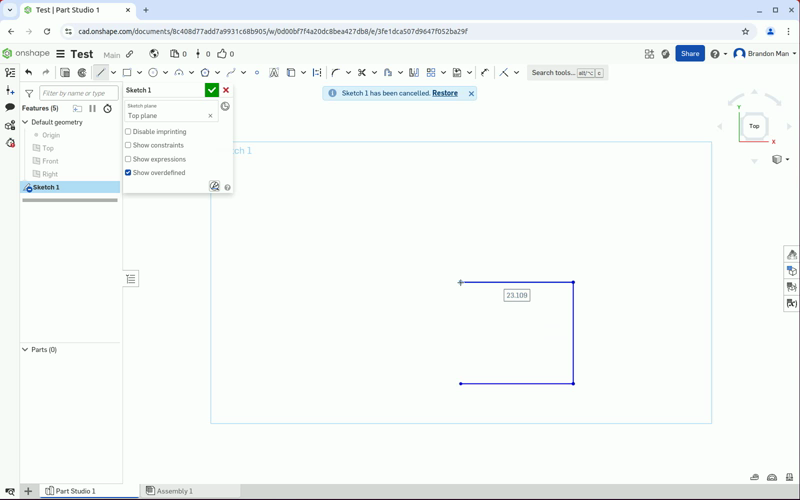
key_down(shift)
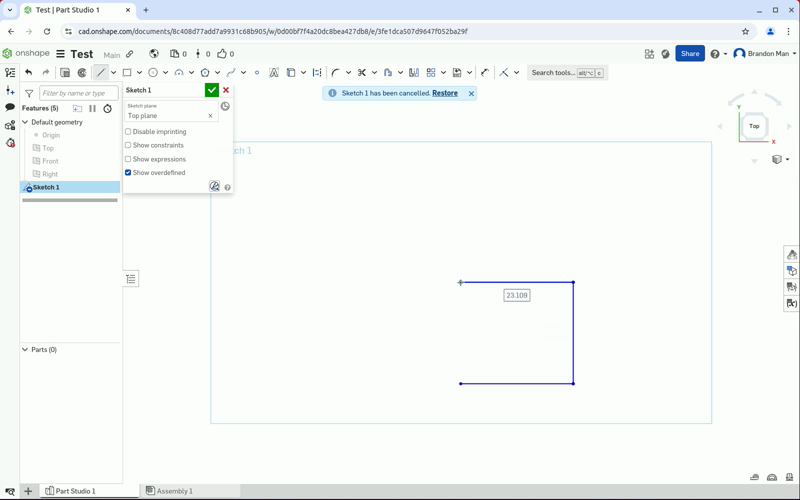
mouse_move(460, 383)
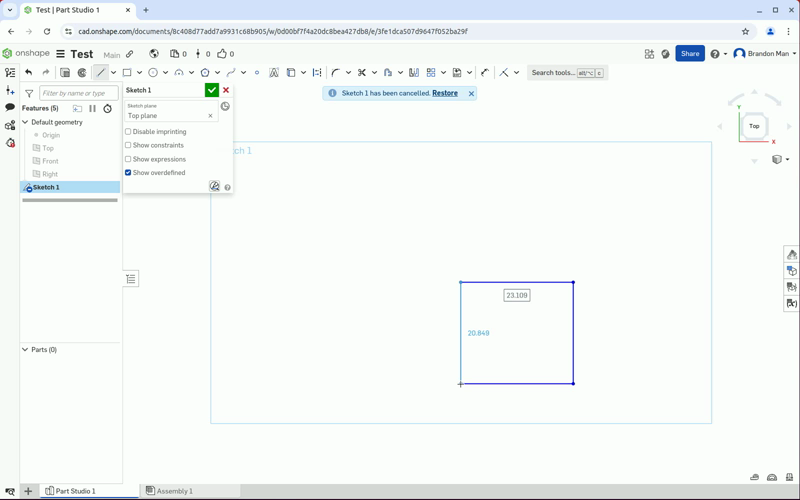
key_up(shift)
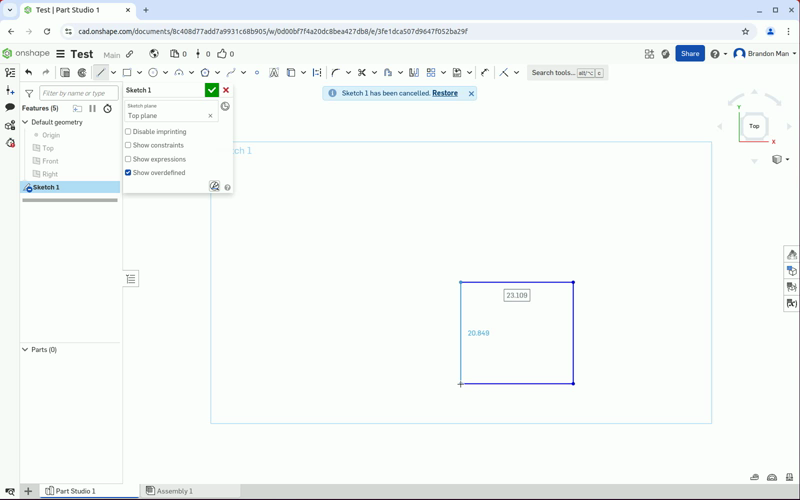
click(460, 383)
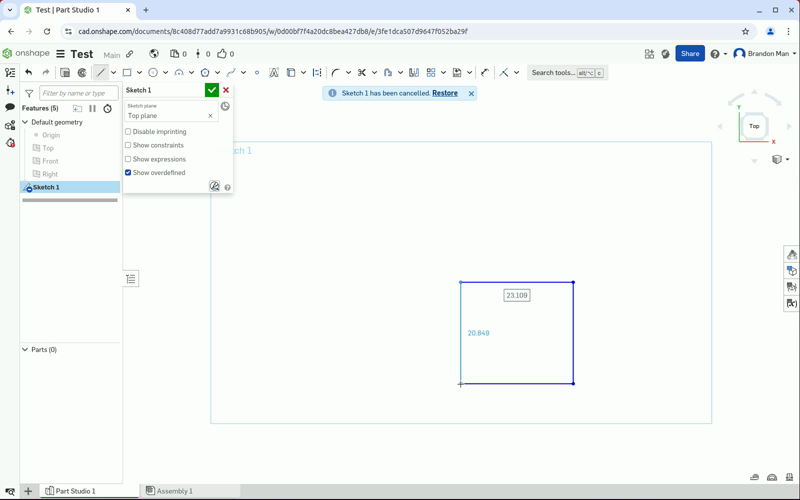
key(esc)
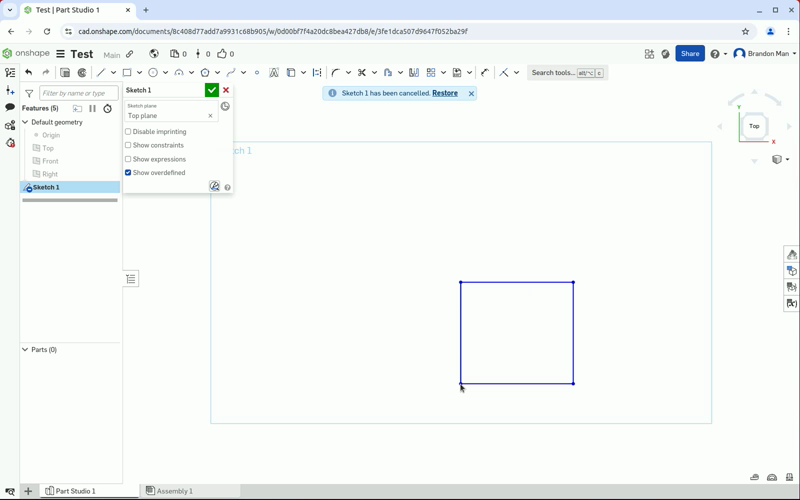
mouse_move(539, 303)
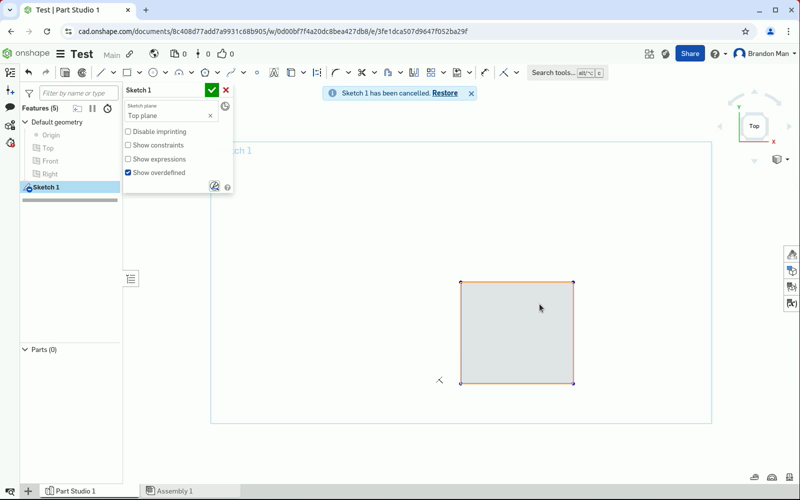
click(539, 303)
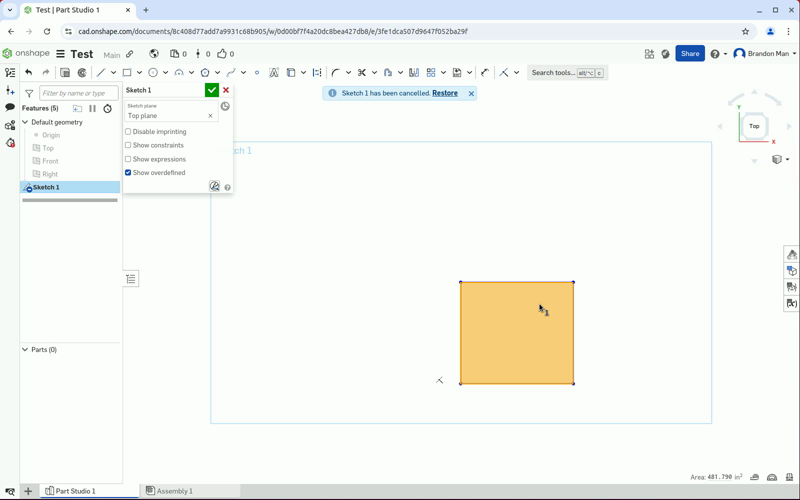
mouse_move(73, 352)
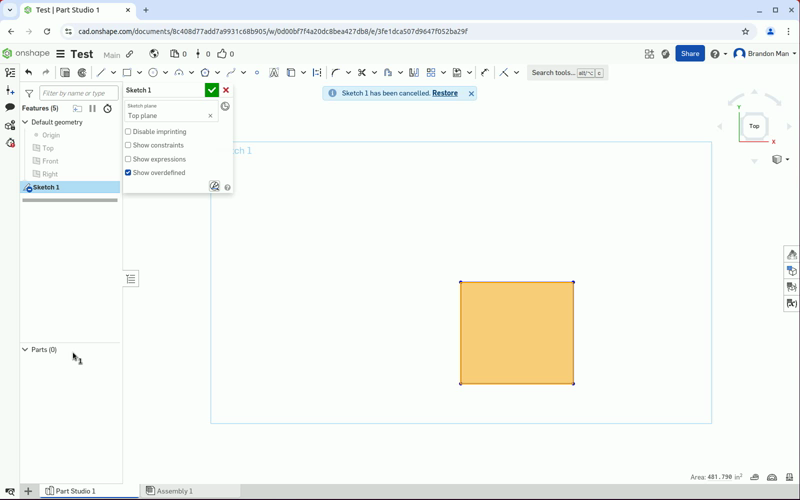
key(shift+y)
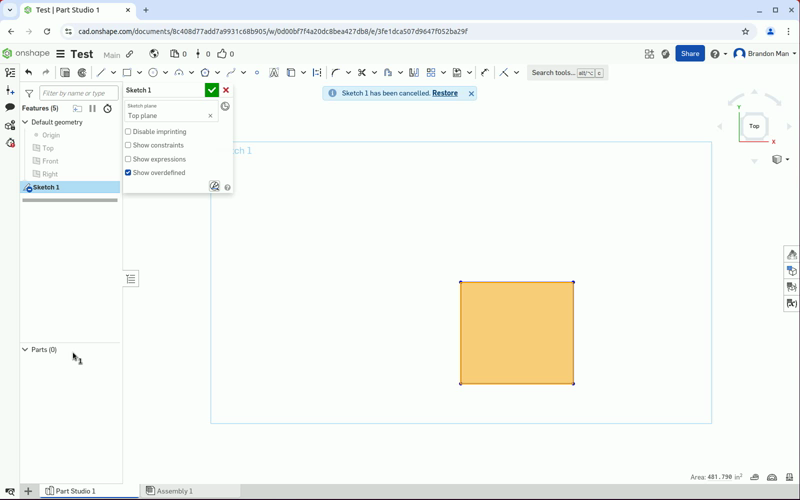
key(shift+e)
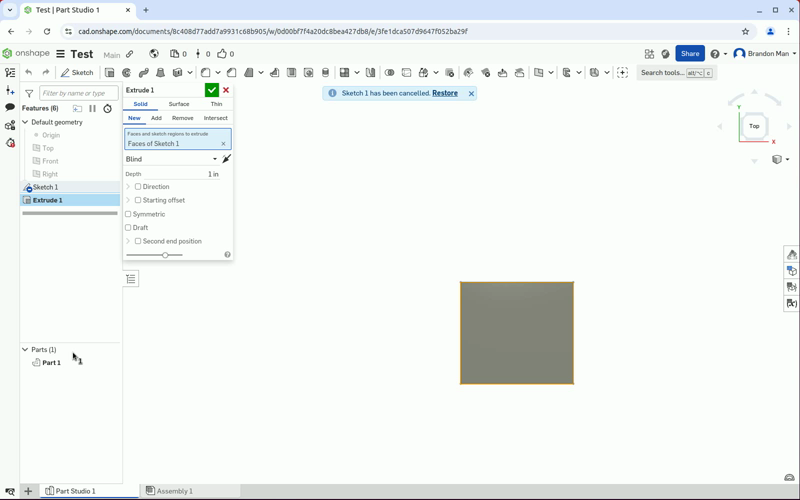
mouse_move(143, 106)
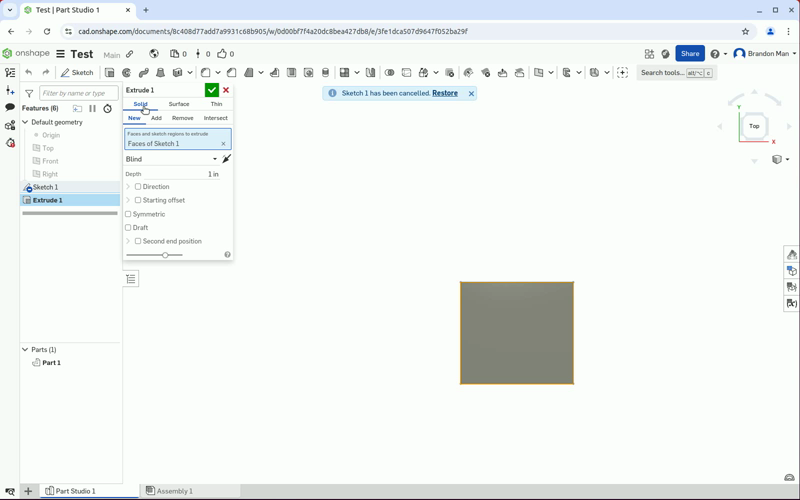
click(143, 106)
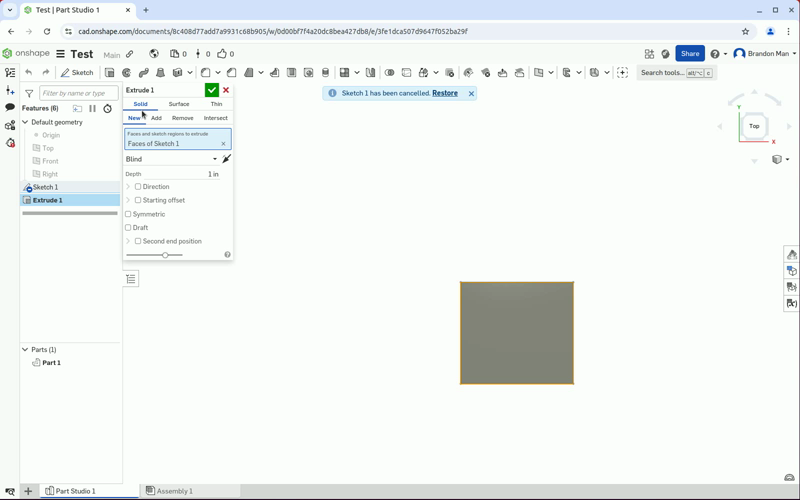
mouse_move(137, 120)
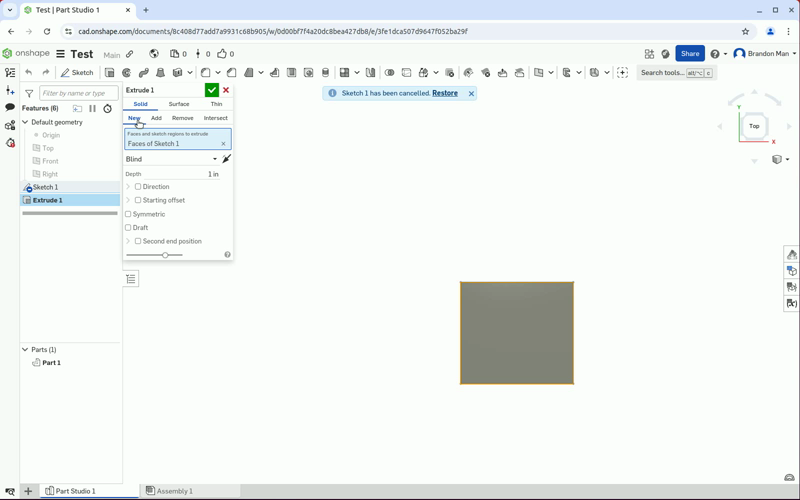
click(137, 120)
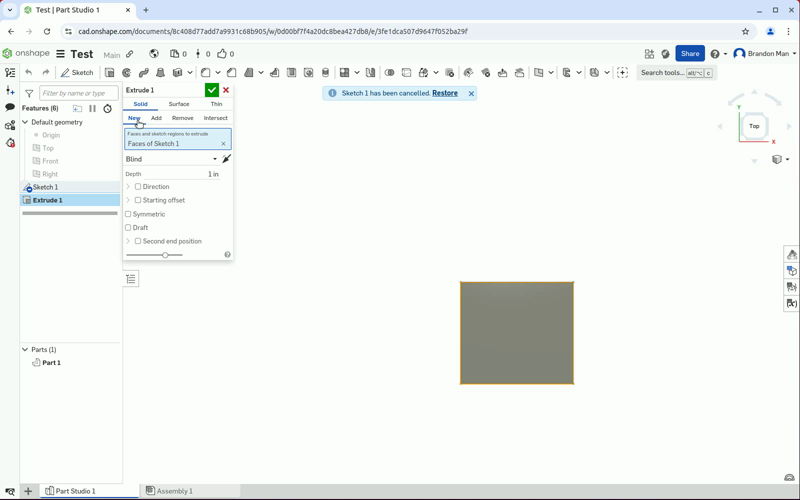
key(tab, 4)
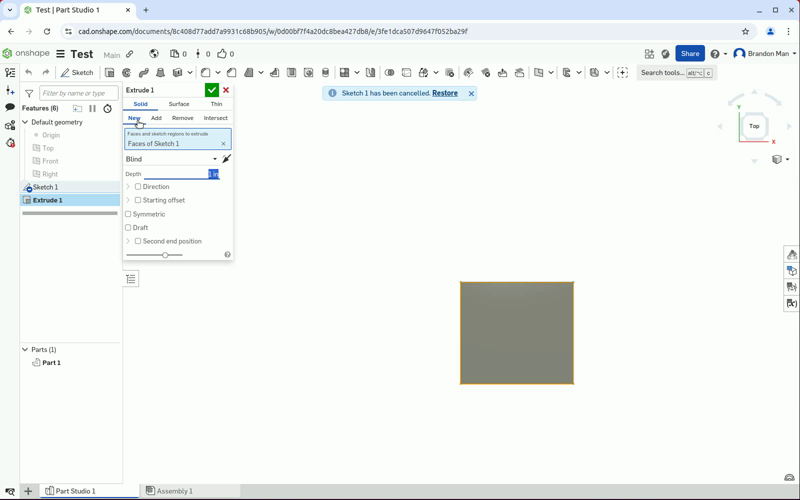
text(-0.241)
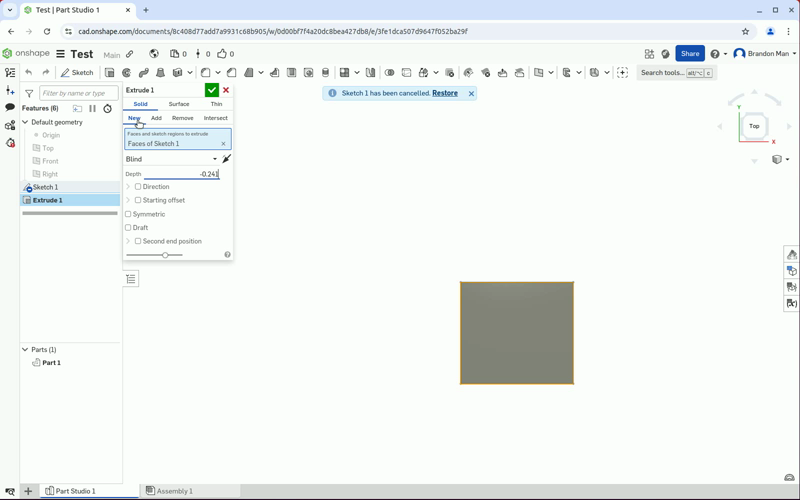
key(enter)
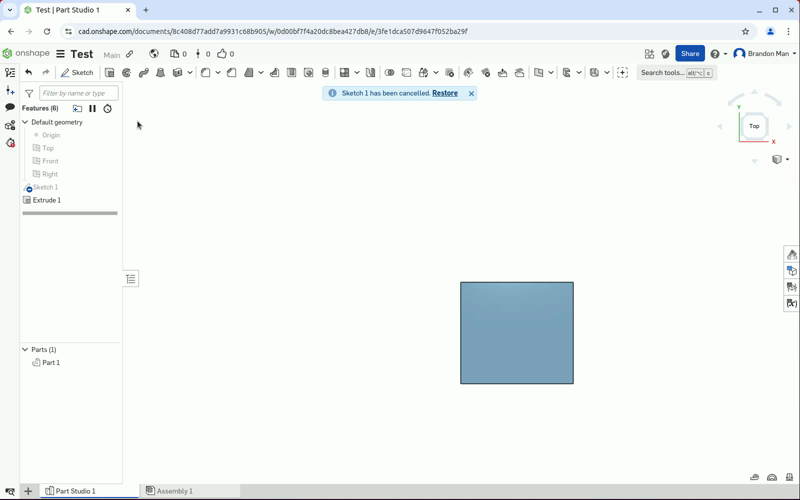
key(shift+h)
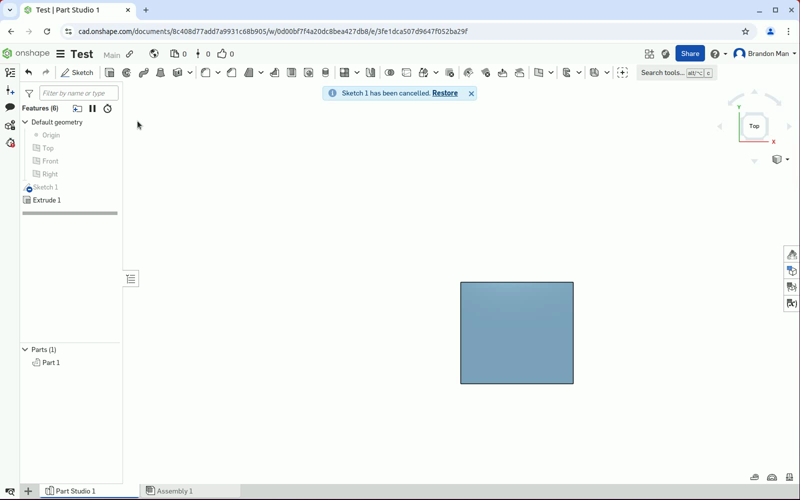
key(shift+h)
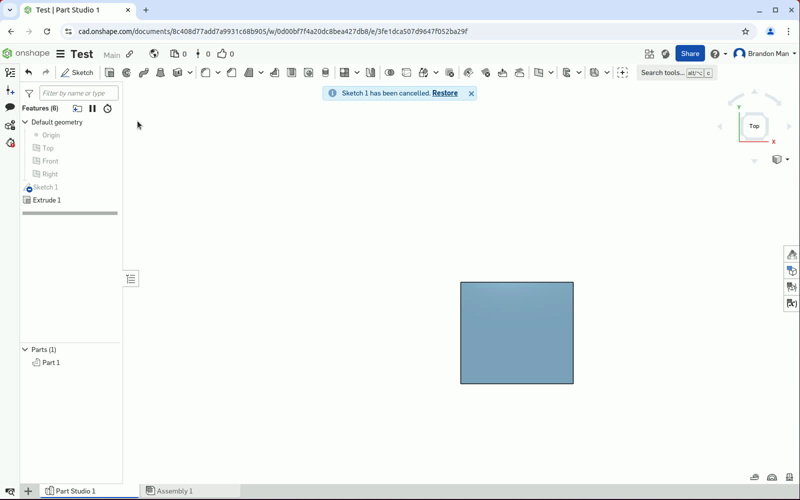
mouse_move(73, 189)
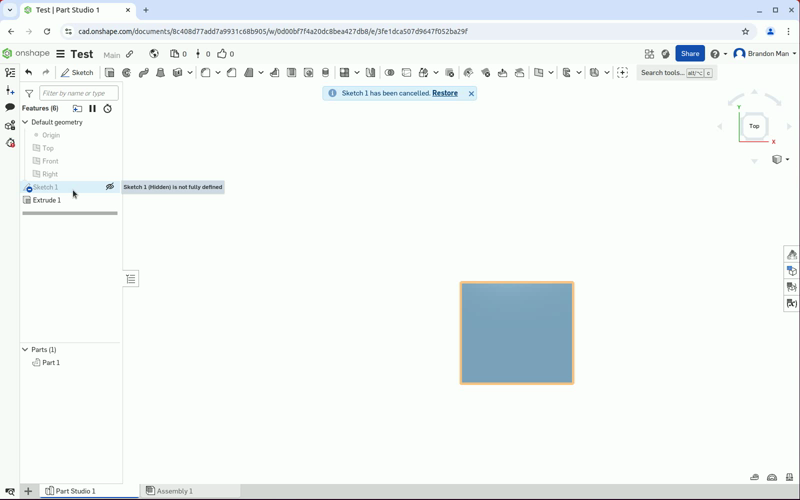
click(73, 189)
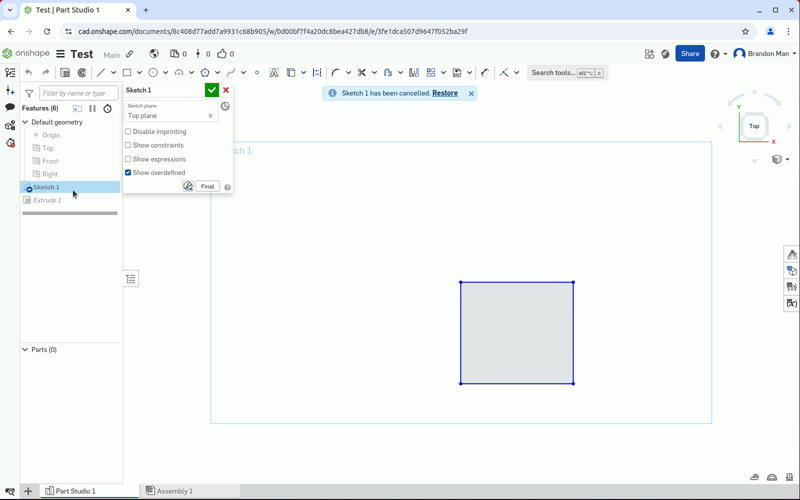
mouse_move(229, 92)
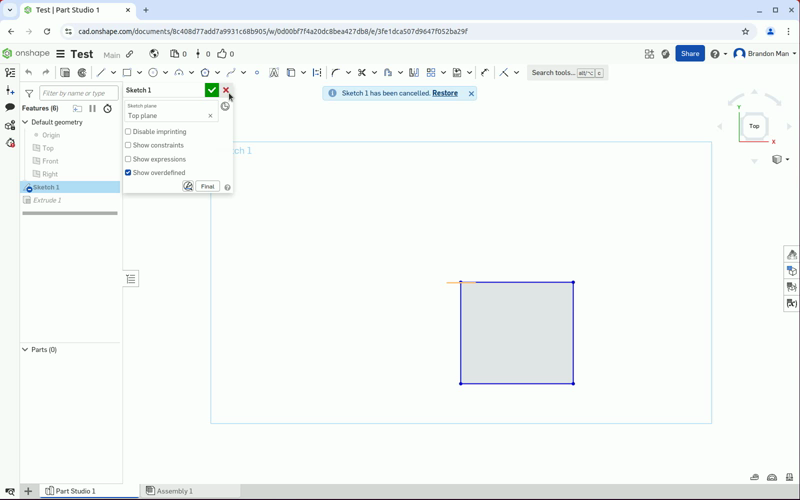
click(229, 92)
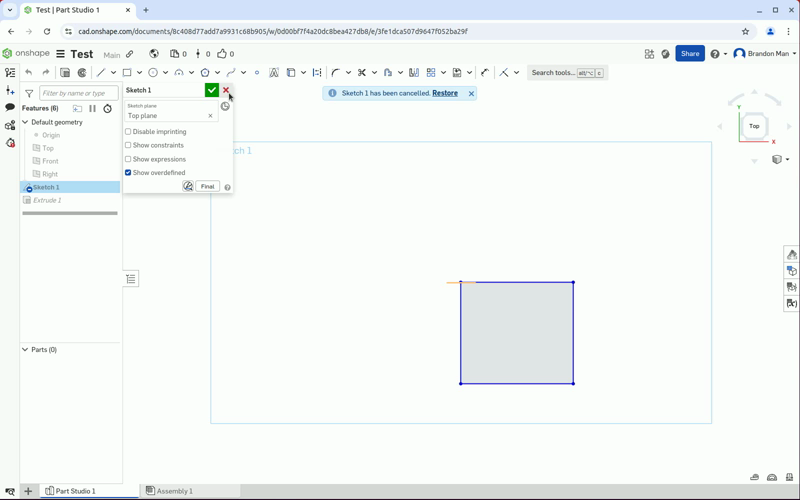
key(shift+s)
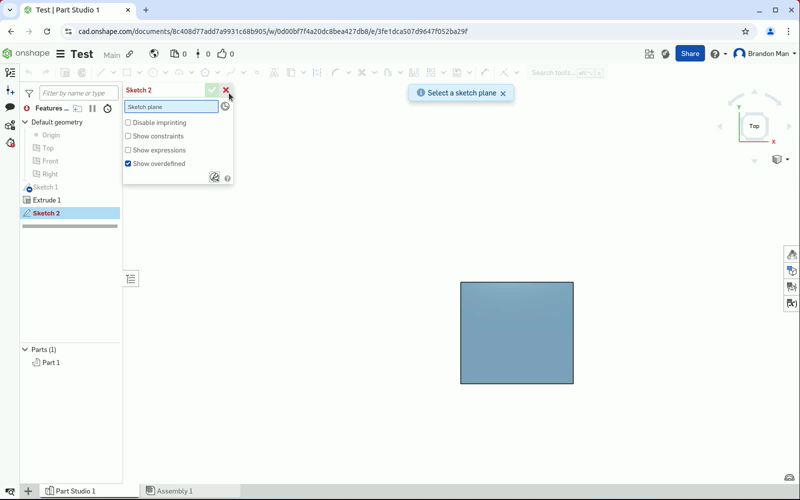
mouse_move(73, 150)
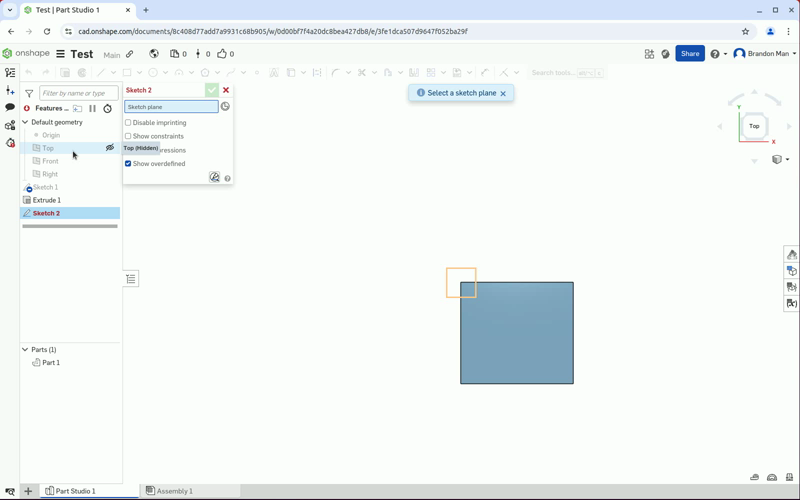
click(73, 150)
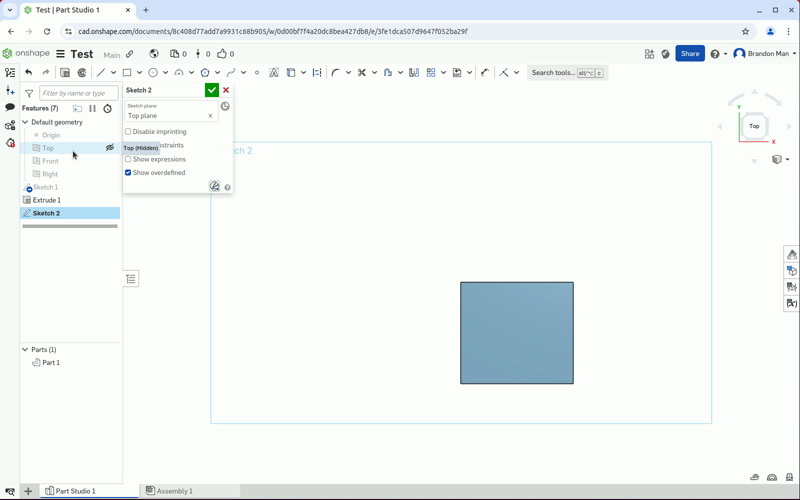
mouse_move(73, 352)
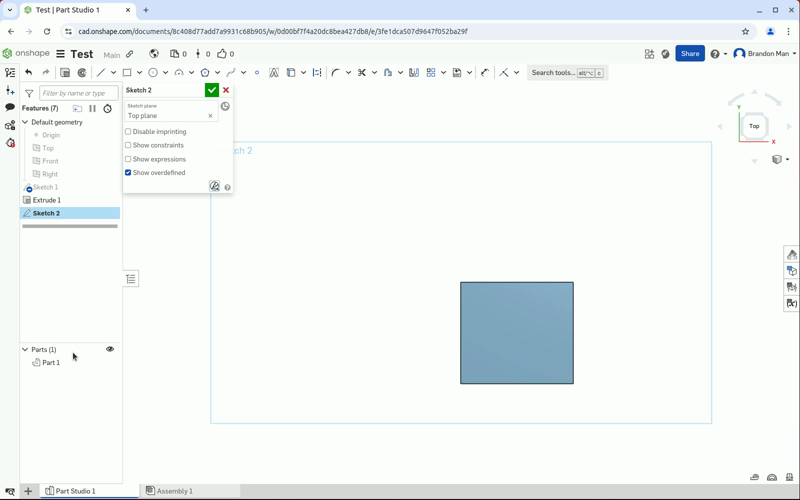
key(y)
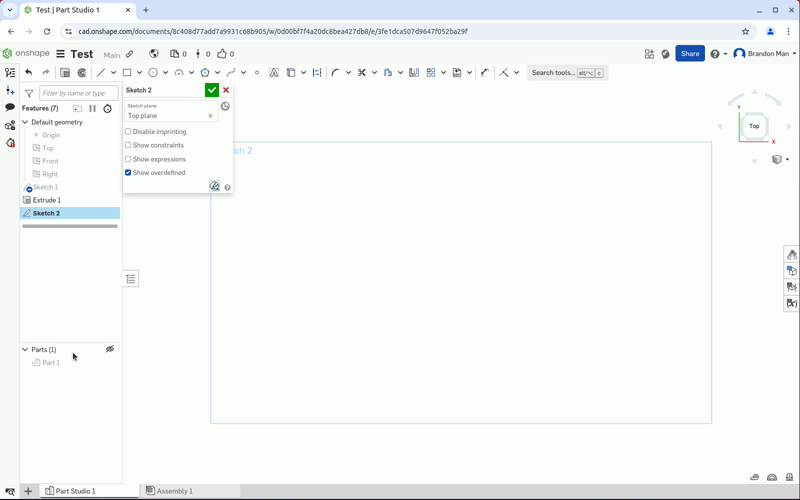
key(l)
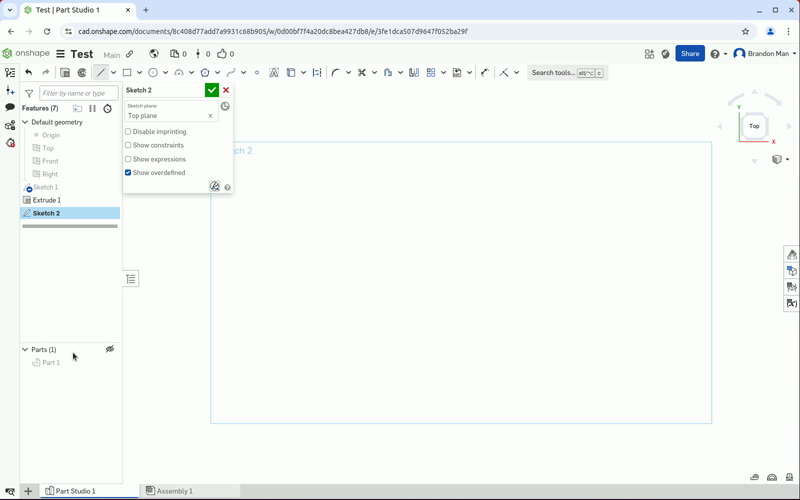
key_down(shift)
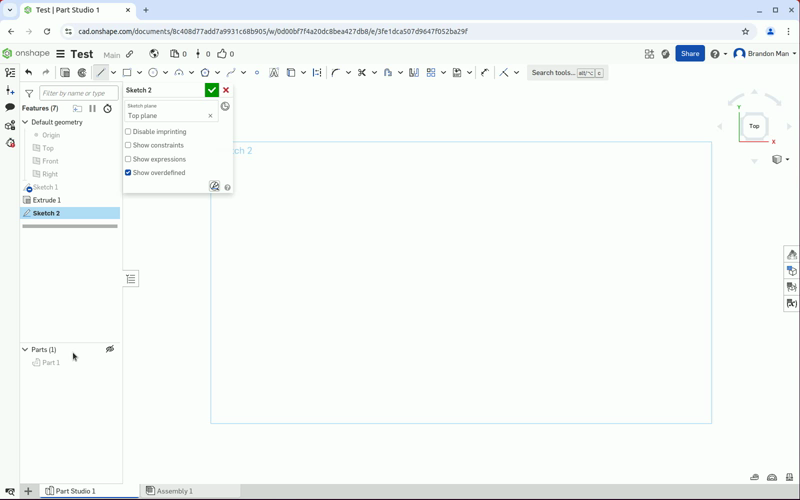
mouse_move(460, 383)
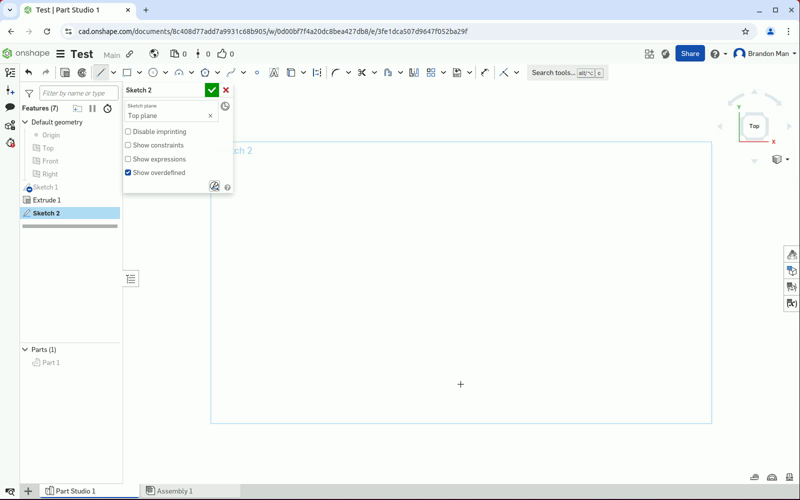
click(460, 383)
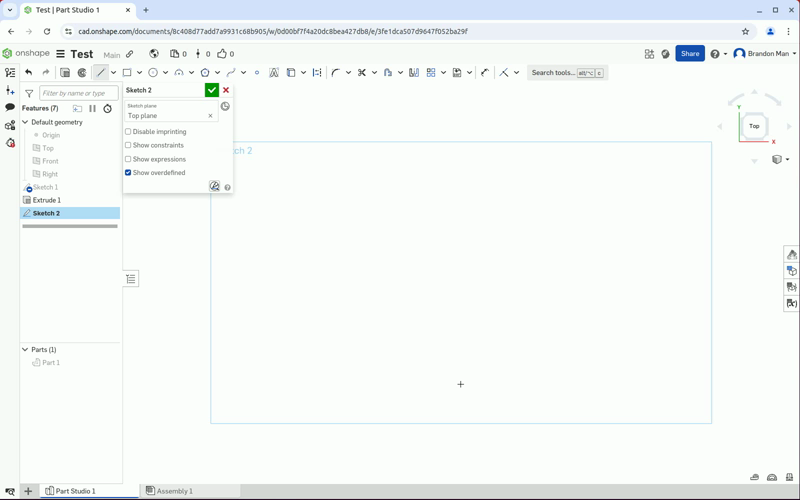
key_up(shift)
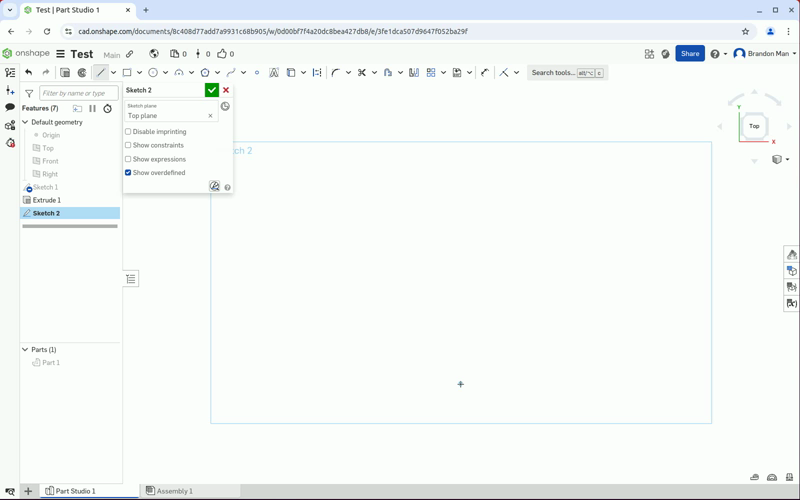
key_down(shift)
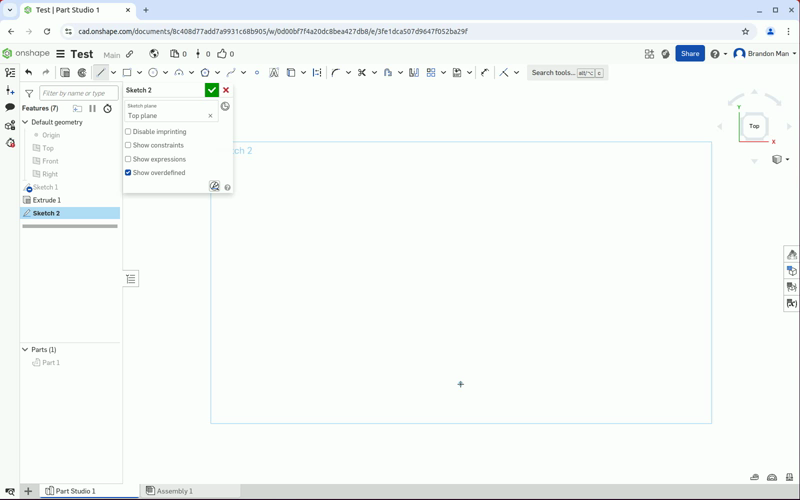
mouse_move(490, 383)
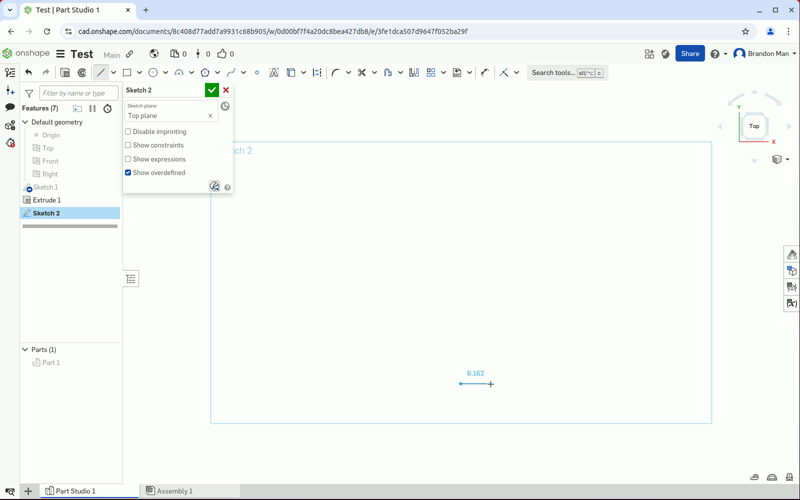
mouse_move(461, 383)
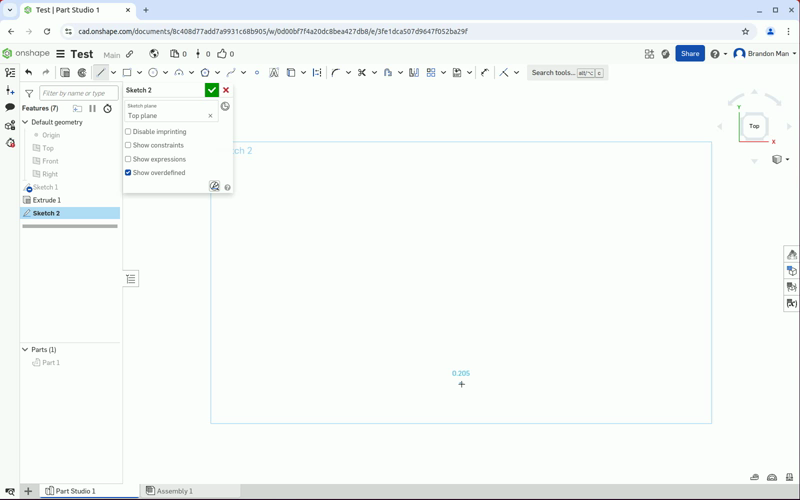
scroll(6)
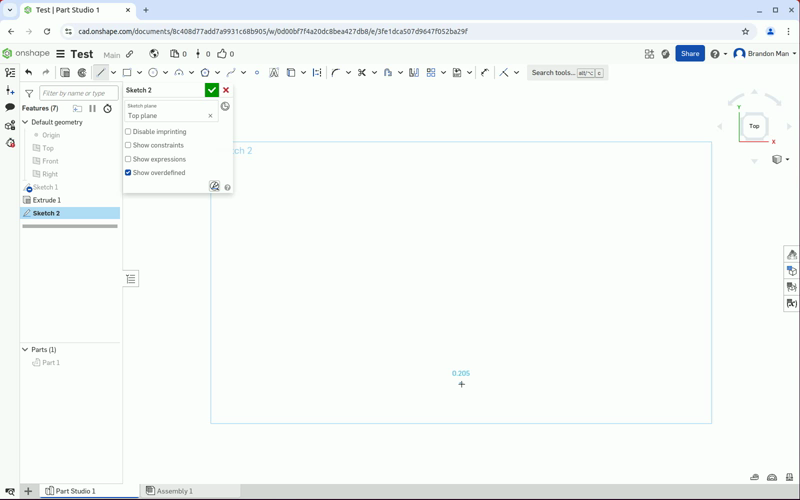
scroll(6)
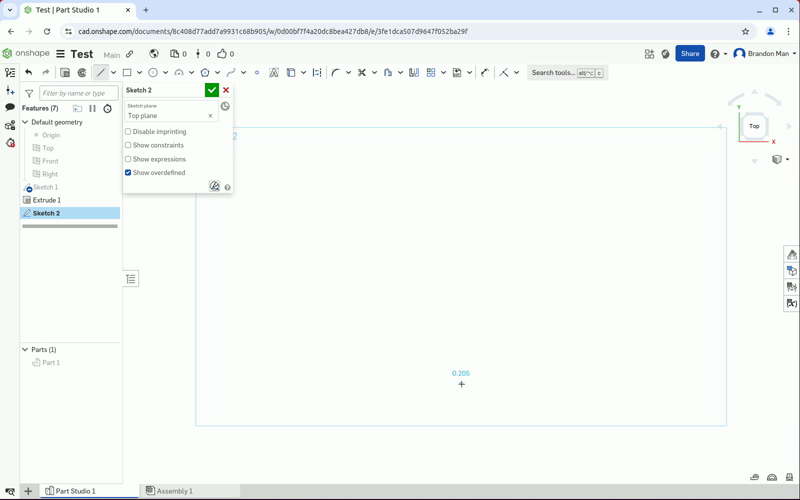
scroll(6)
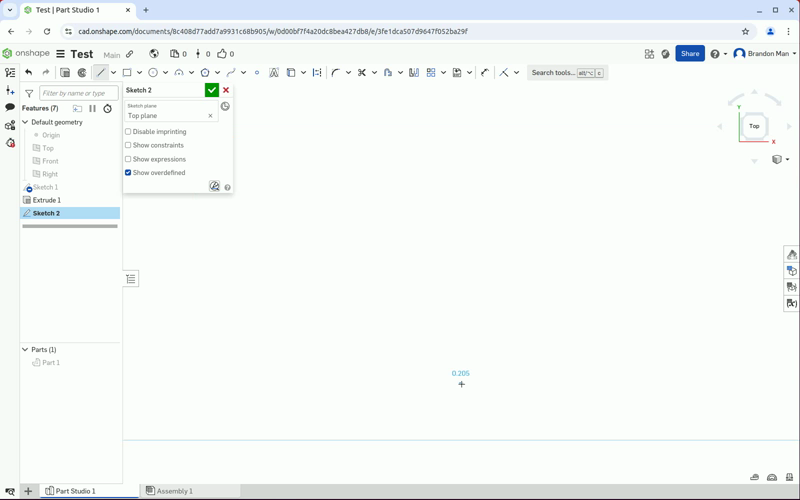
scroll(6)
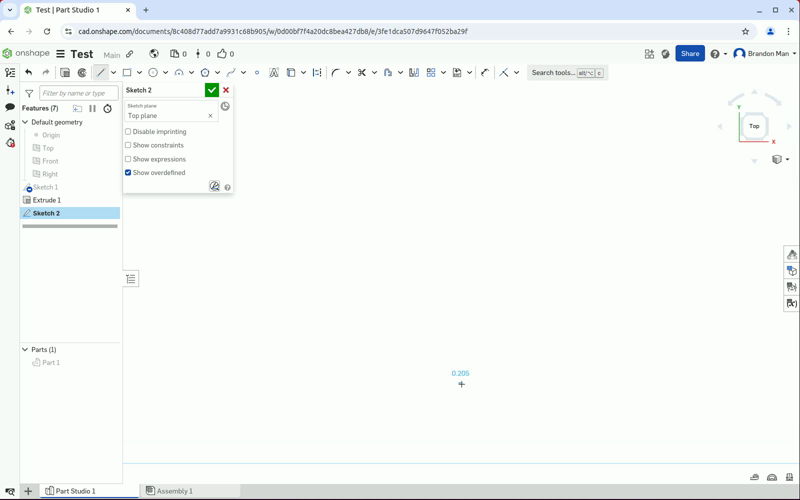
scroll(6)
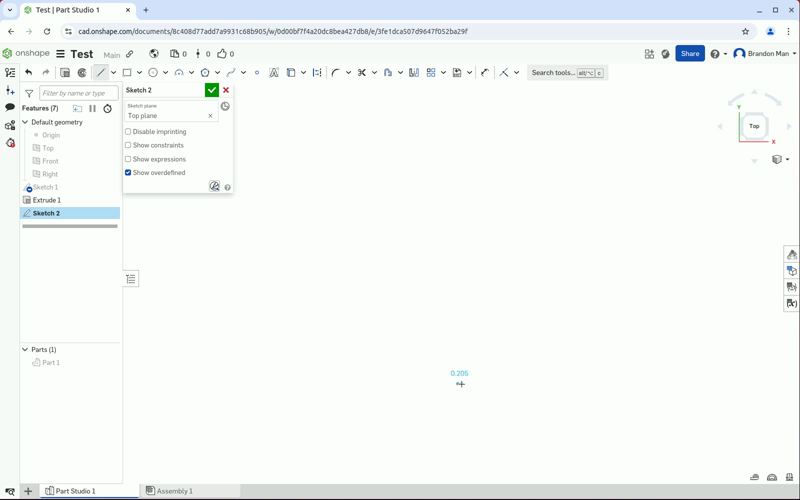
scroll(6)
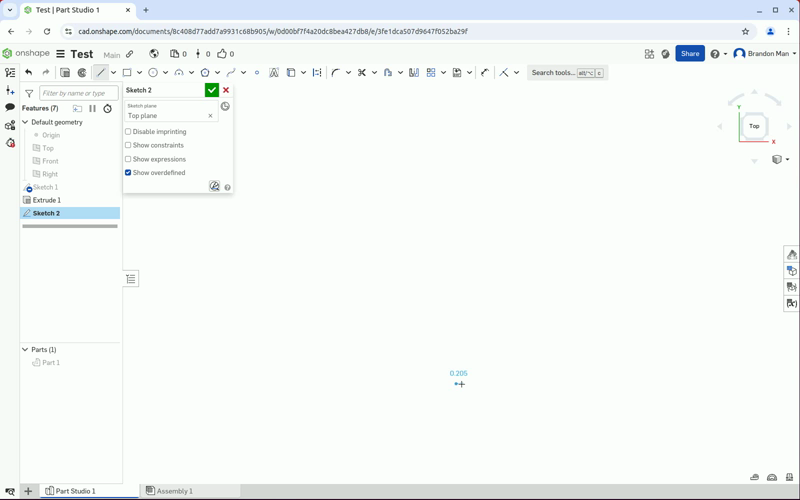
scroll(6)
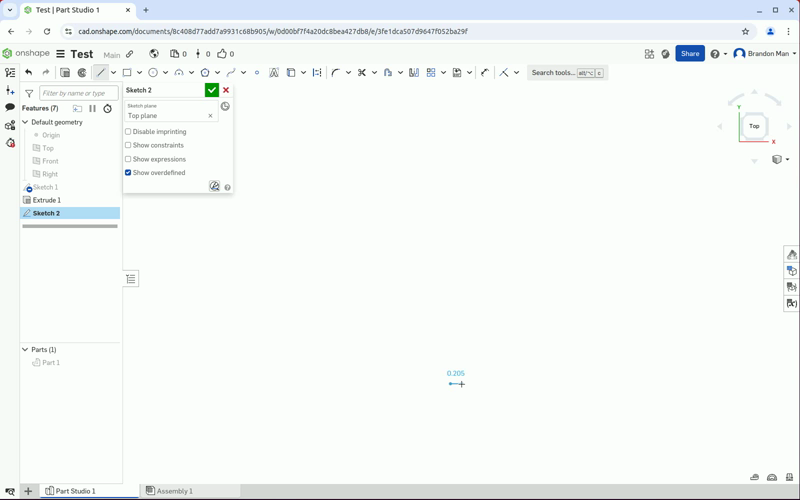
click(461, 383)
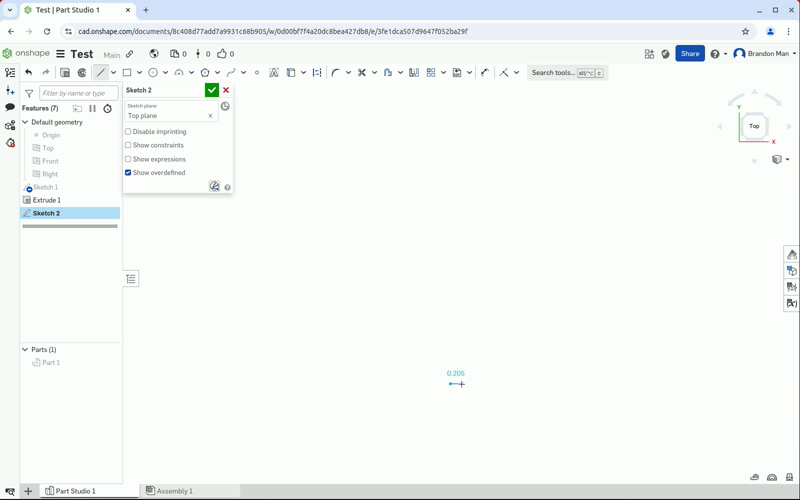
scroll(-6)
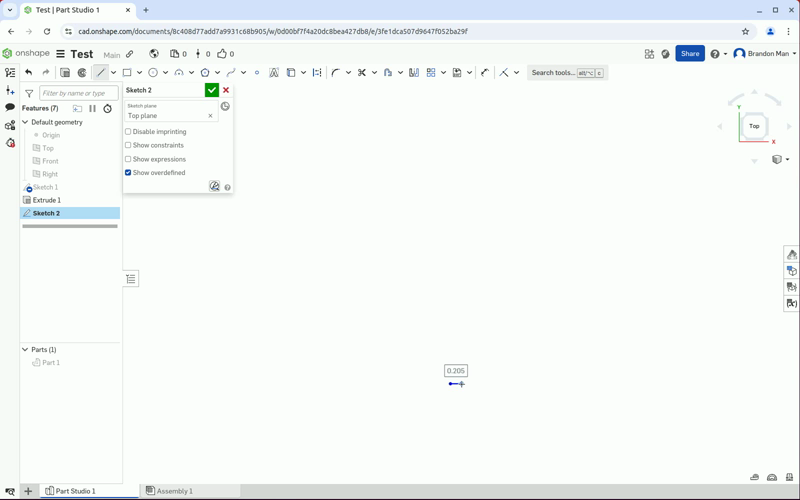
scroll(-6)
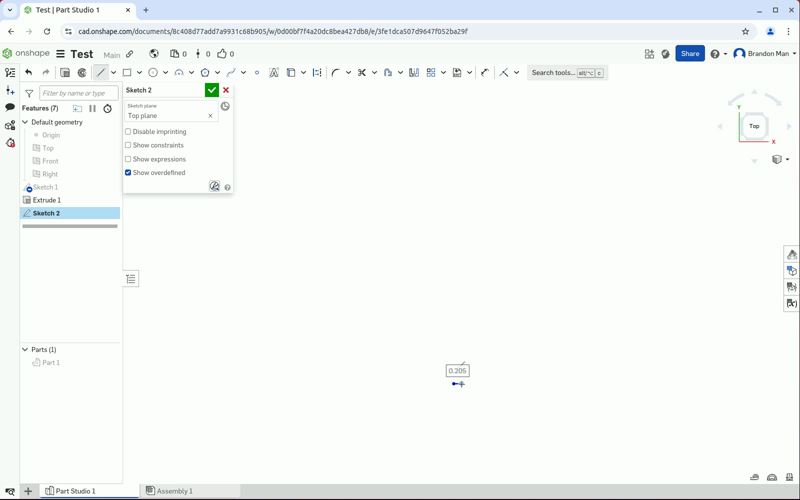
scroll(-6)
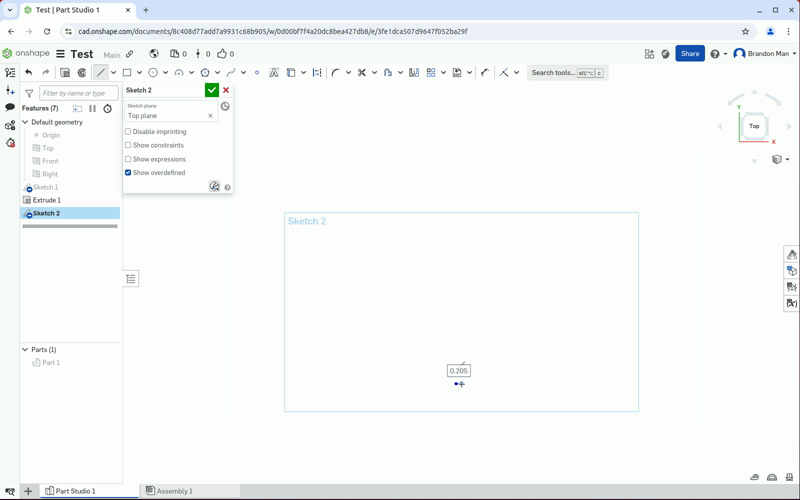
scroll(-6)
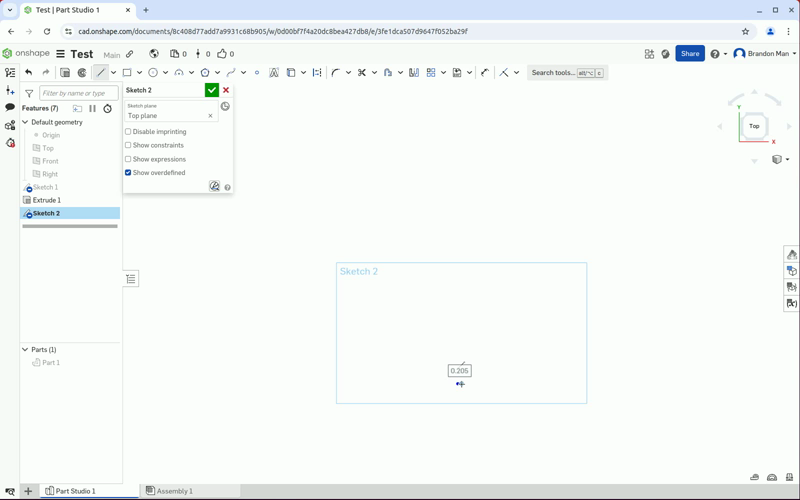
scroll(-6)
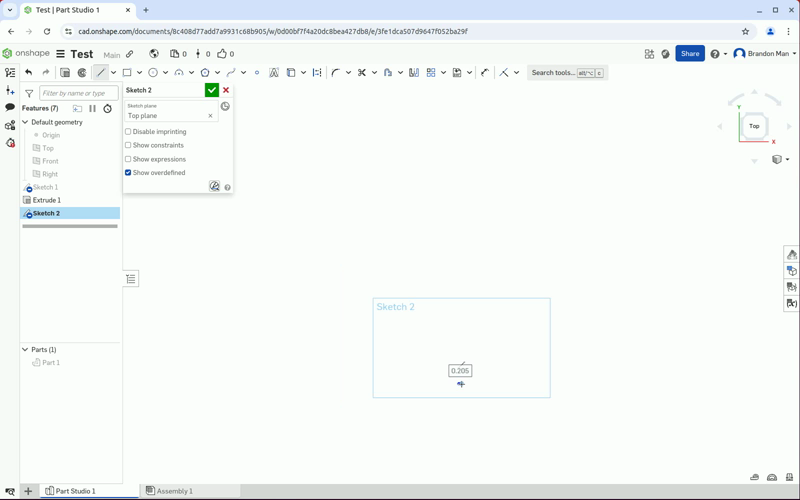
scroll(-6)
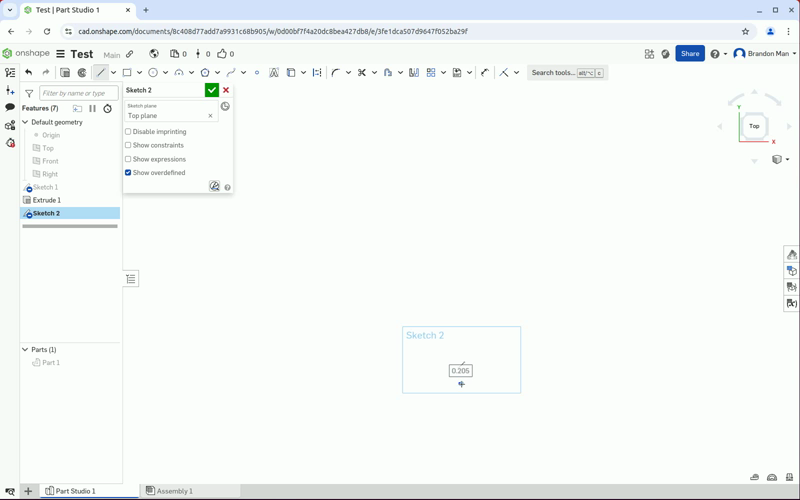
scroll(-6)
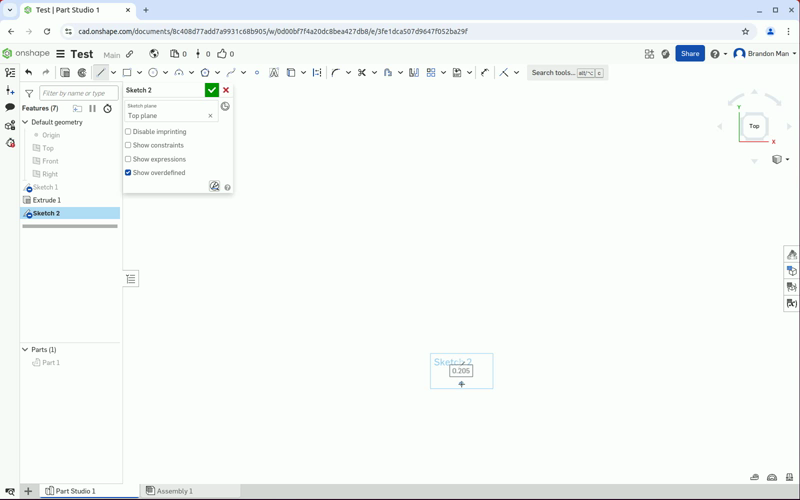
key_up(shift)
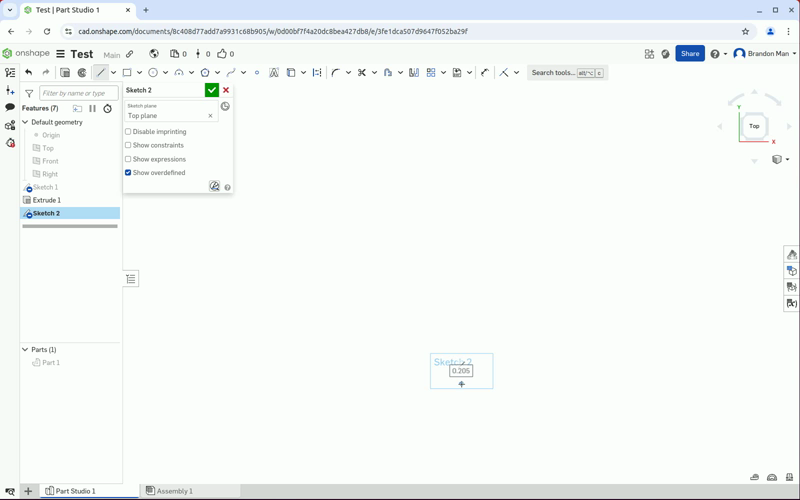
key_down(shift)
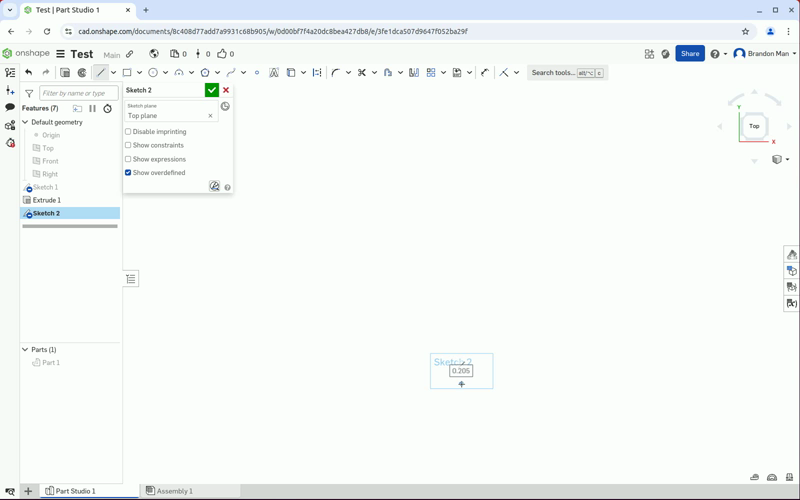
mouse_move(461, 282)
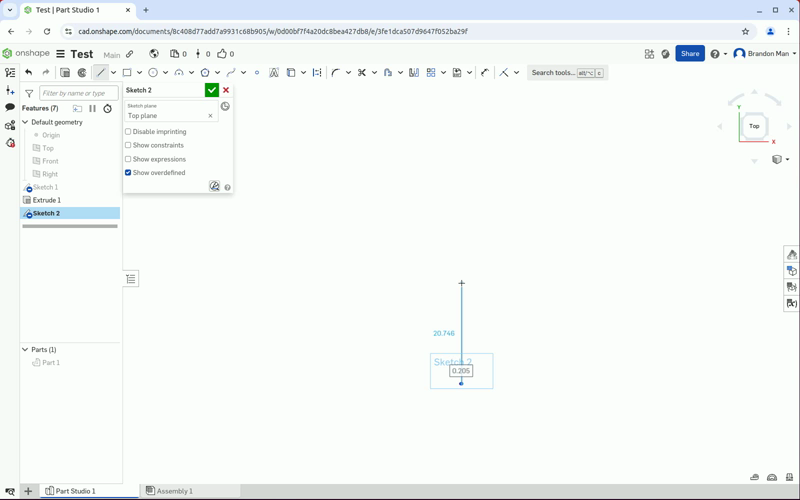
click(461, 282)
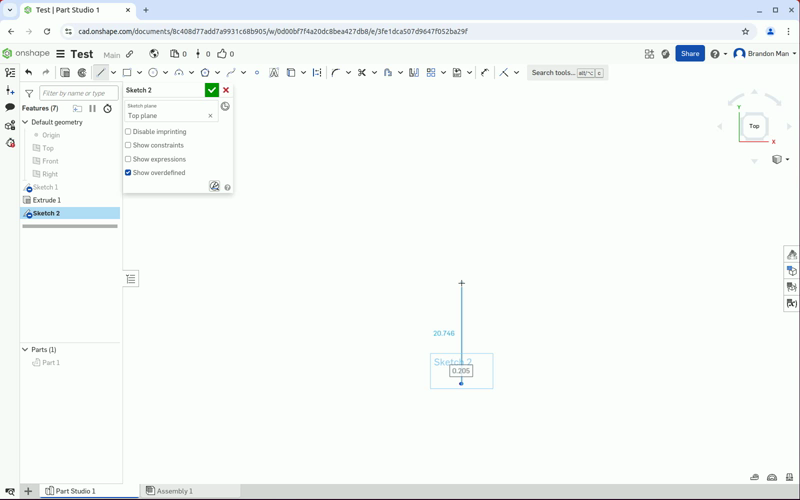
key_up(shift)
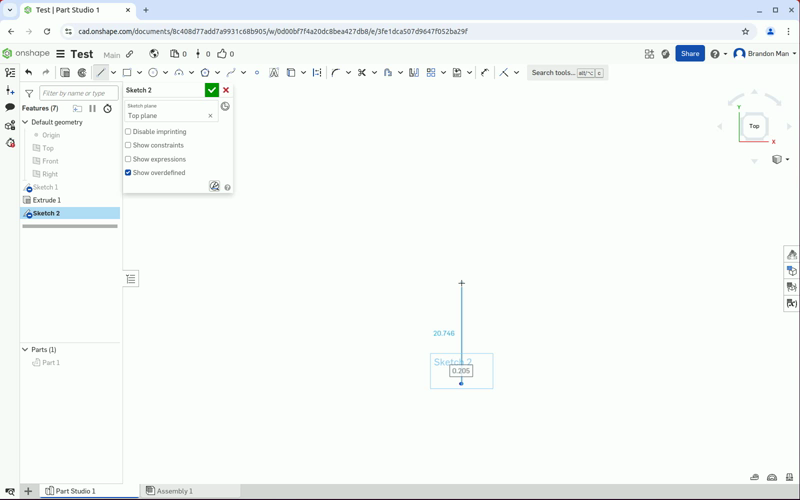
key_down(shift)
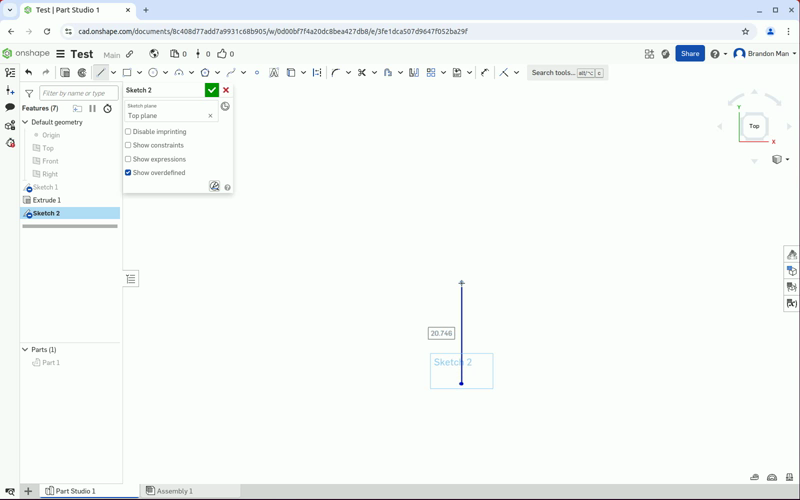
mouse_move(492, 282)
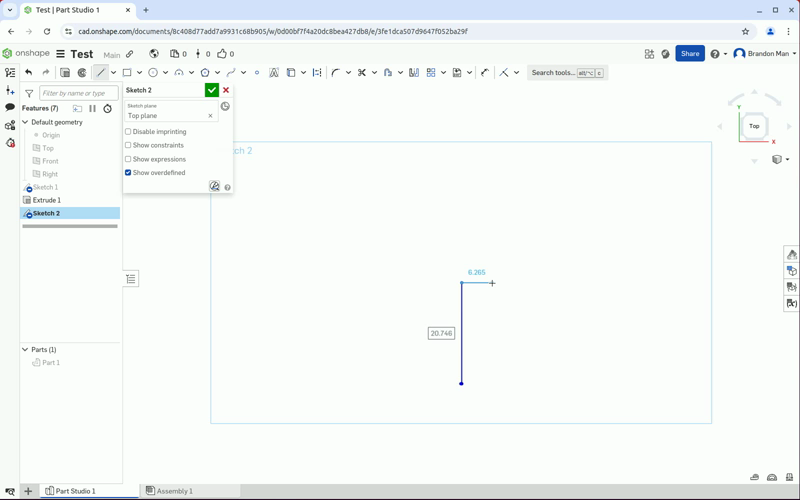
mouse_move(460, 282)
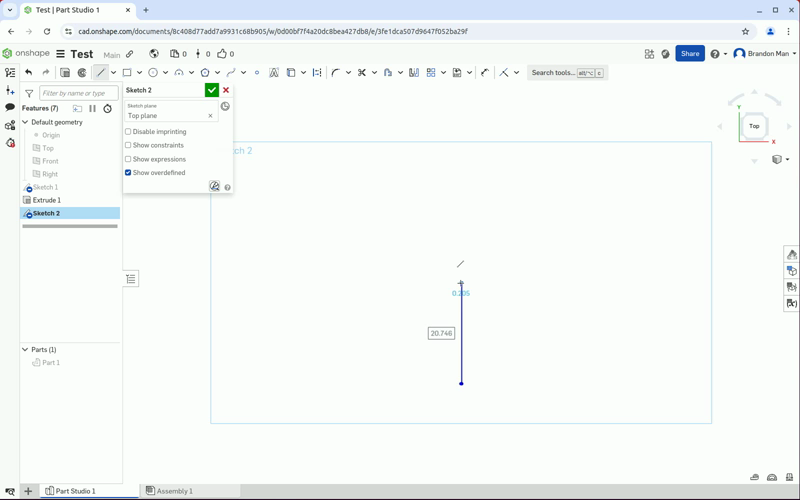
scroll(6)
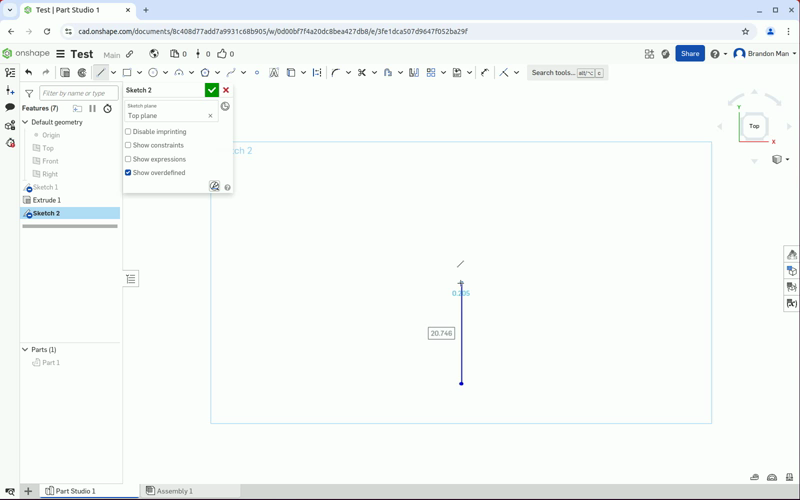
scroll(6)
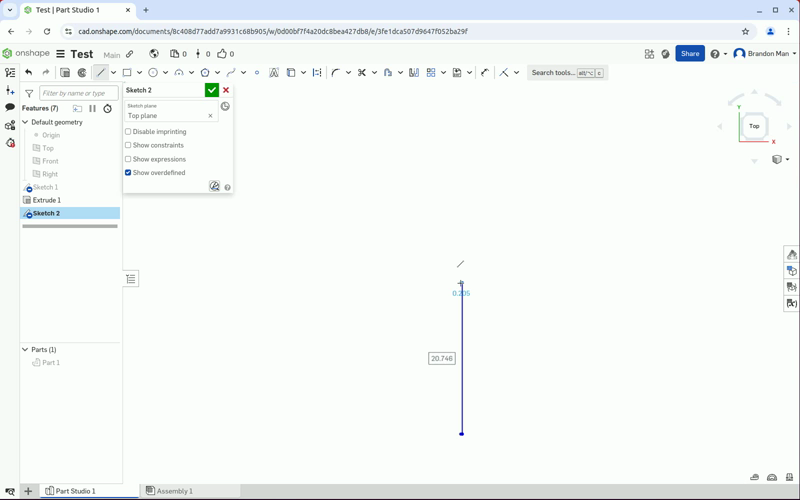
scroll(6)
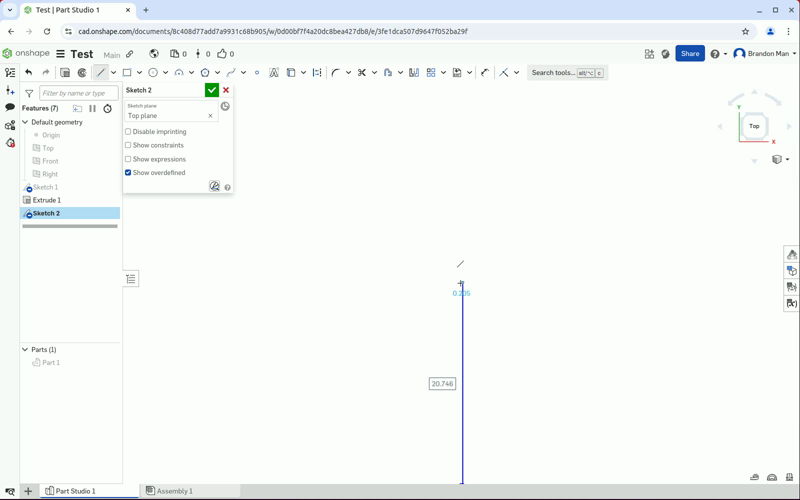
scroll(6)
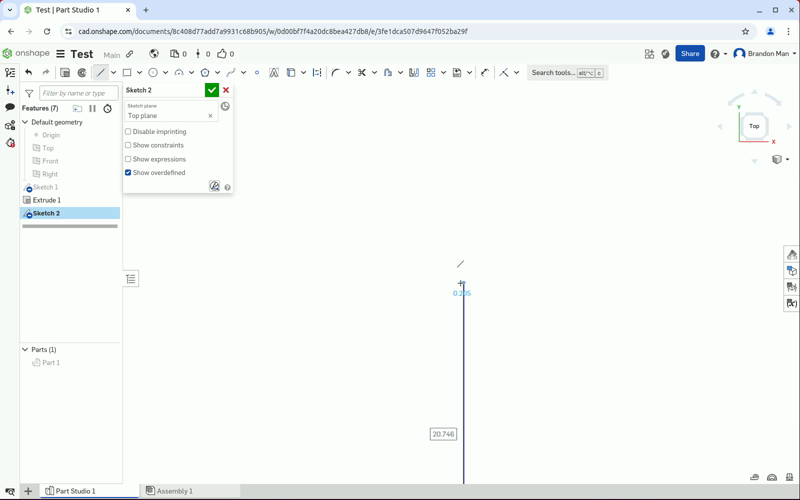
scroll(6)
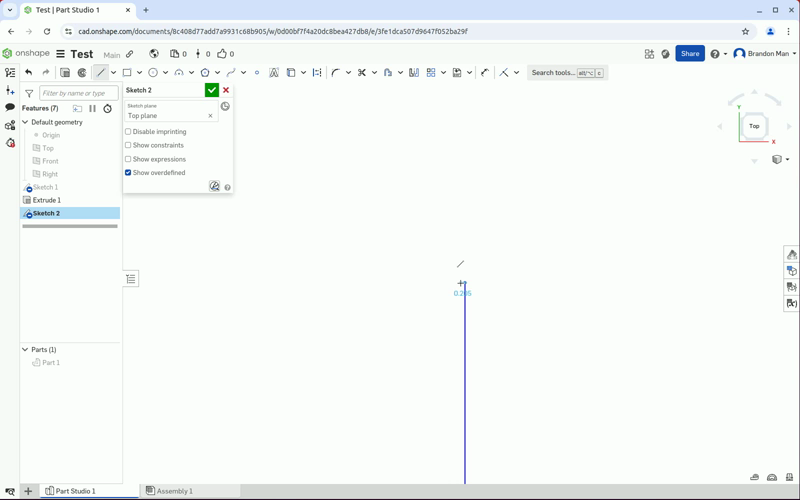
scroll(6)
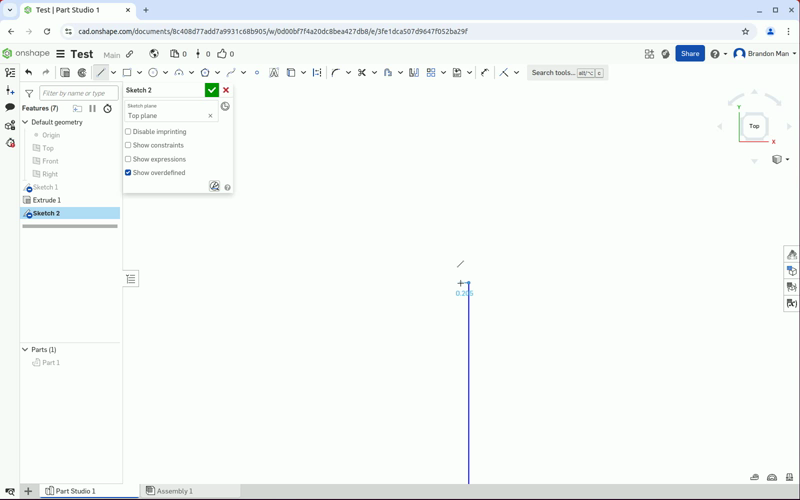
scroll(6)
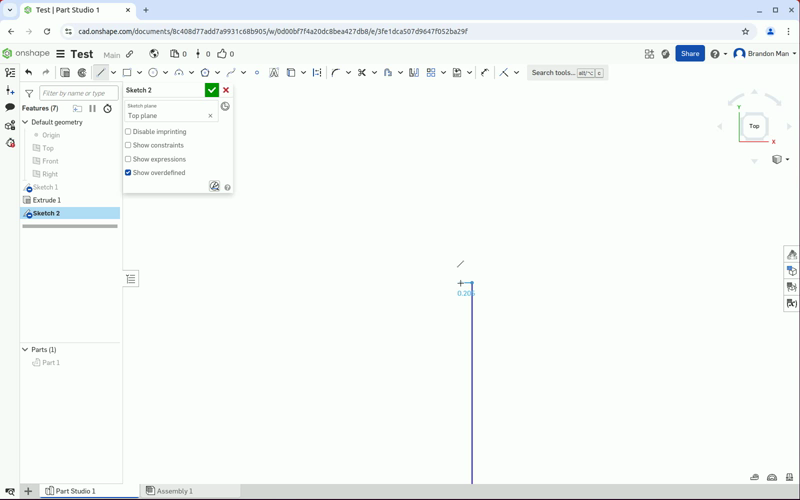
click(460, 282)
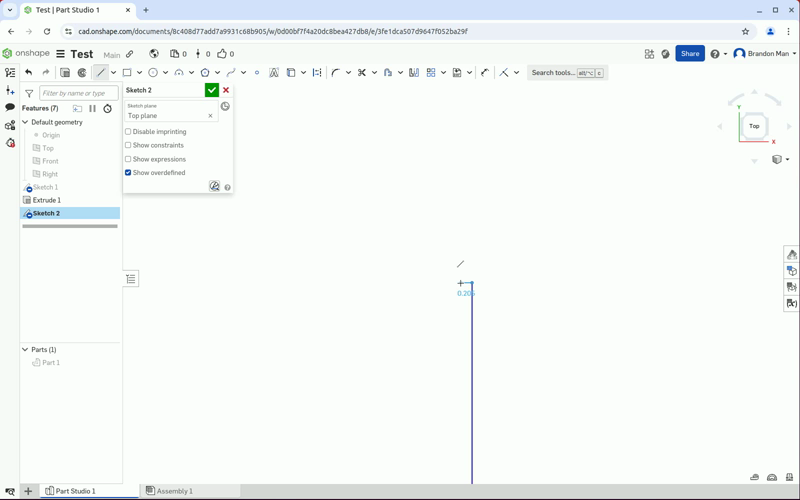
scroll(-6)
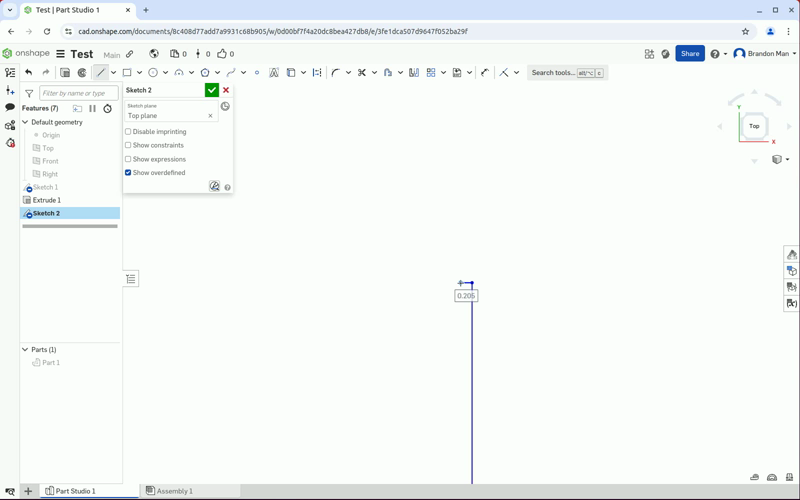
scroll(-6)
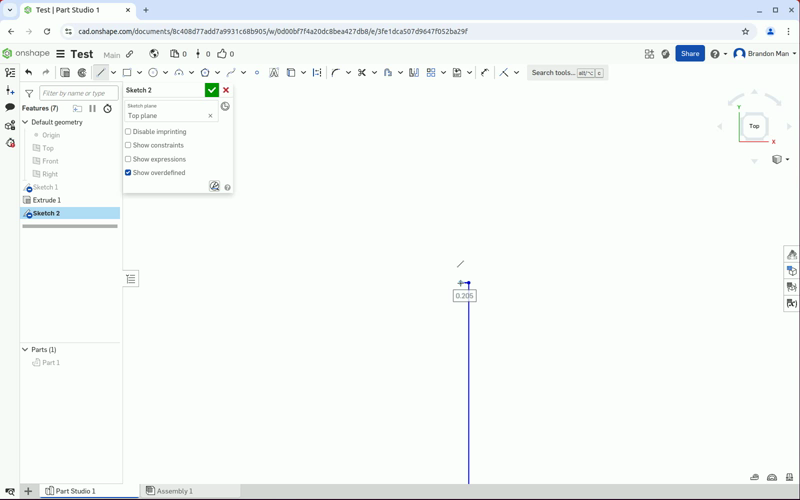
scroll(-6)
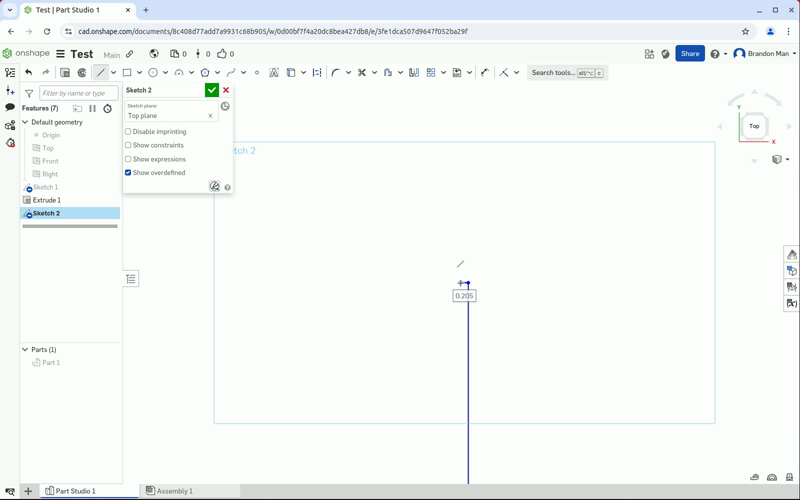
scroll(-6)
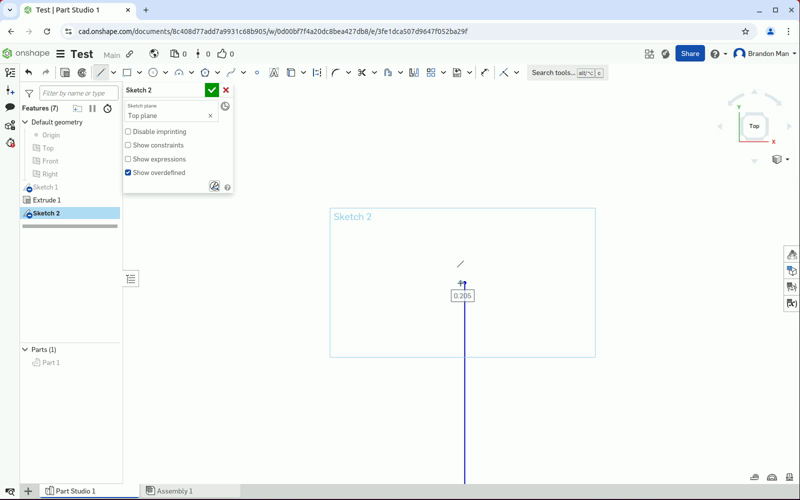
scroll(-6)
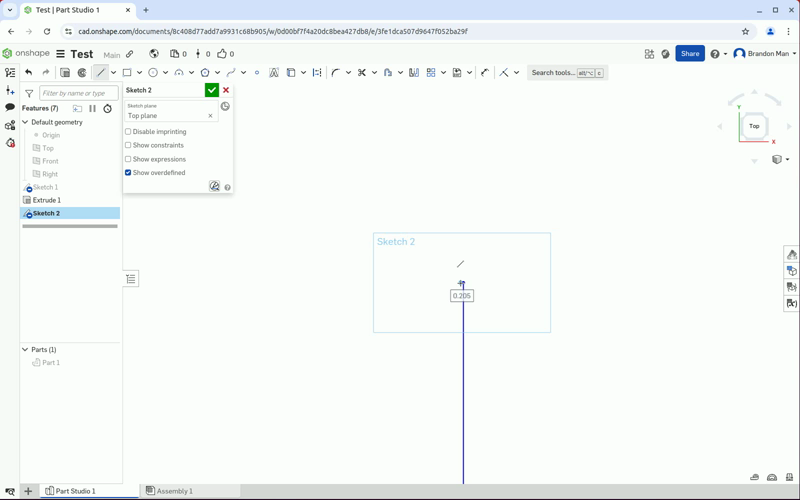
scroll(-6)
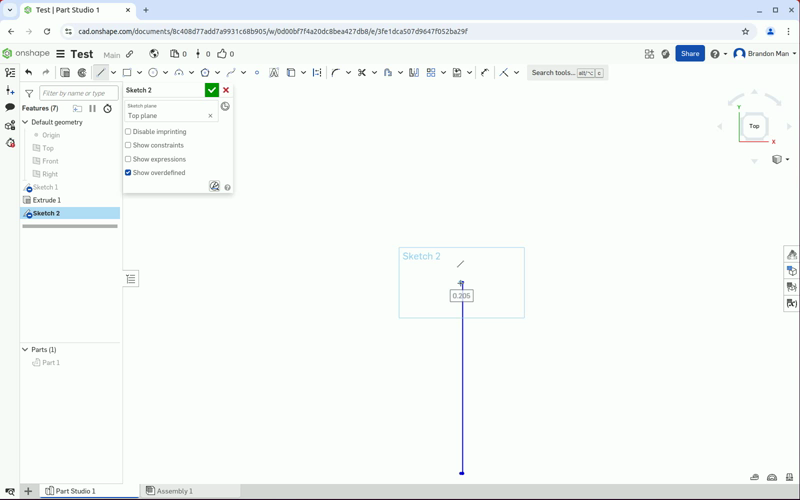
scroll(-6)
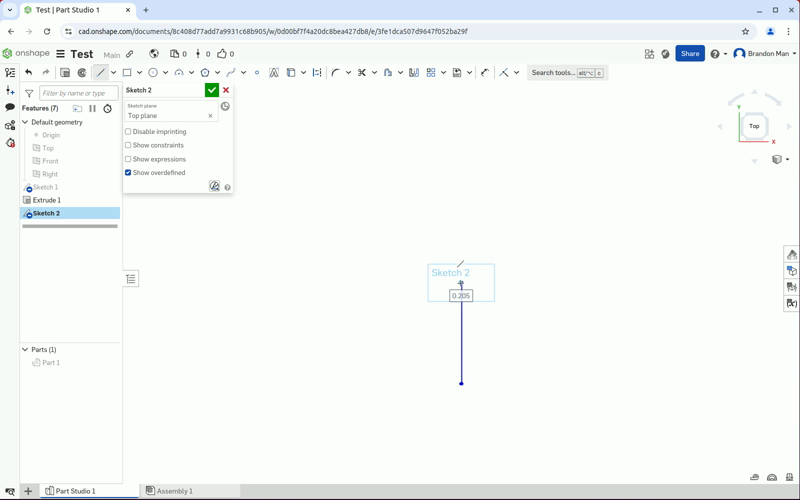
key_up(shift)
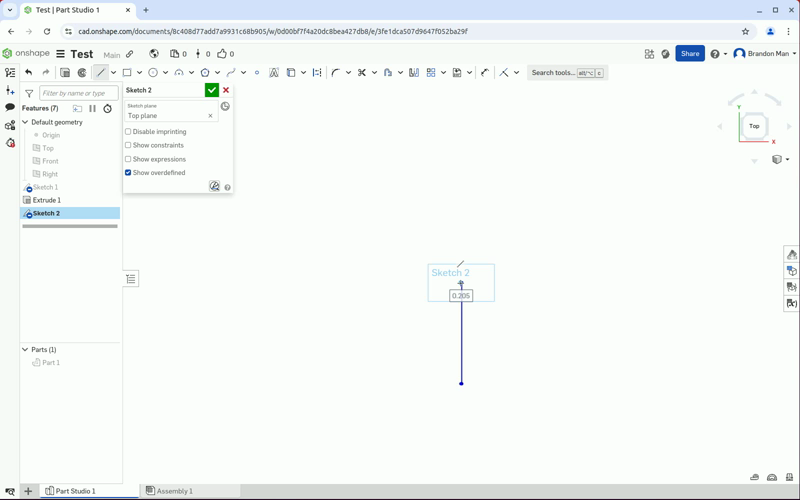
key_down(shift)
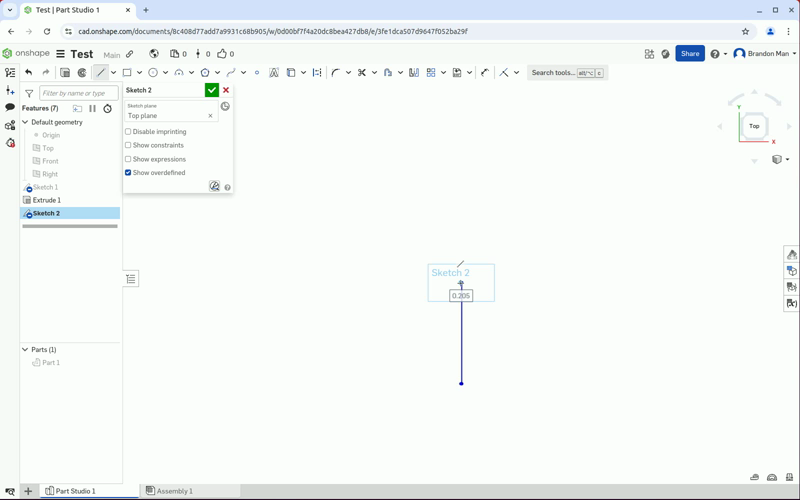
mouse_move(460, 383)
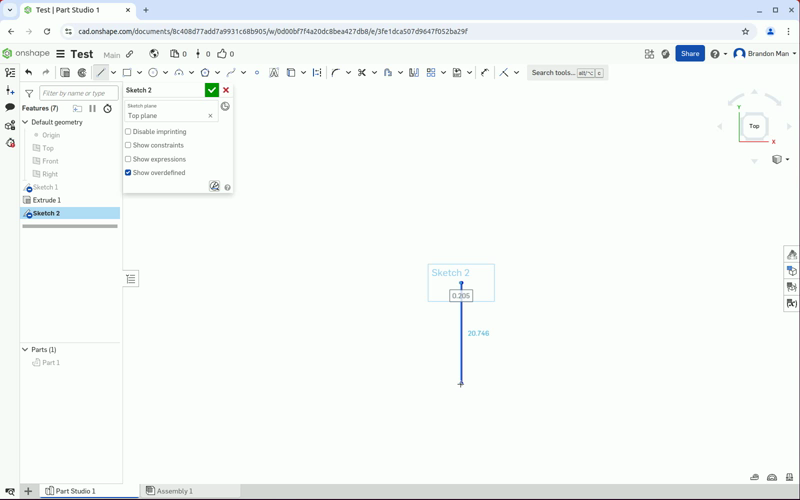
scroll(6)
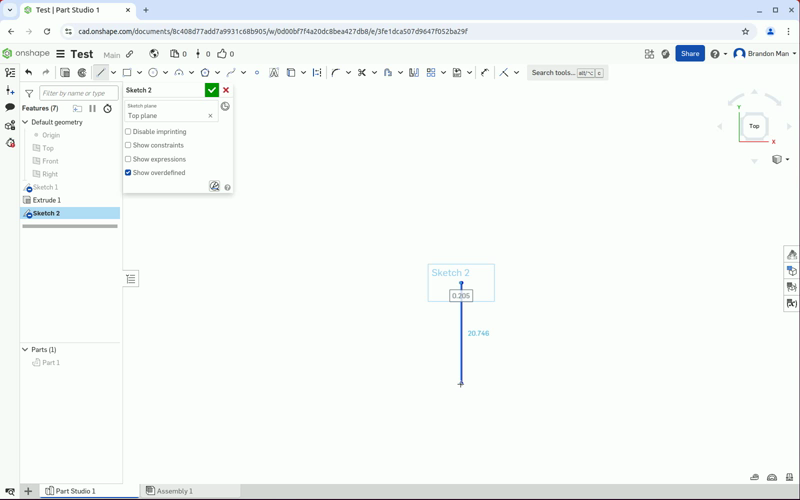
scroll(6)
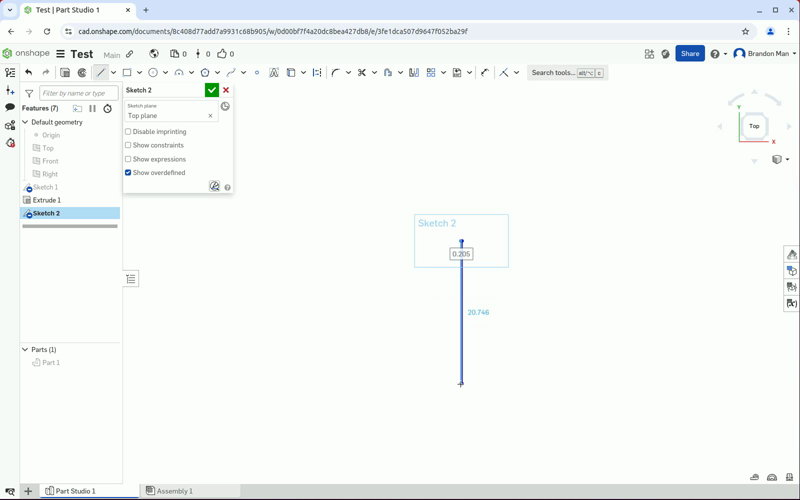
scroll(6)
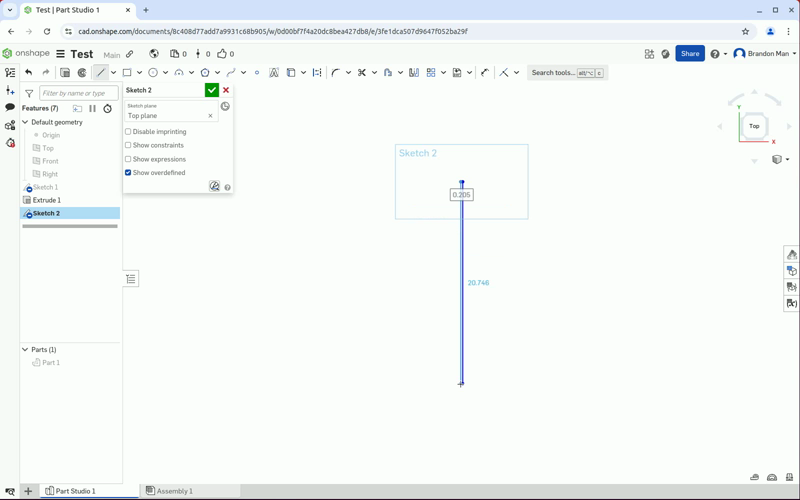
scroll(6)
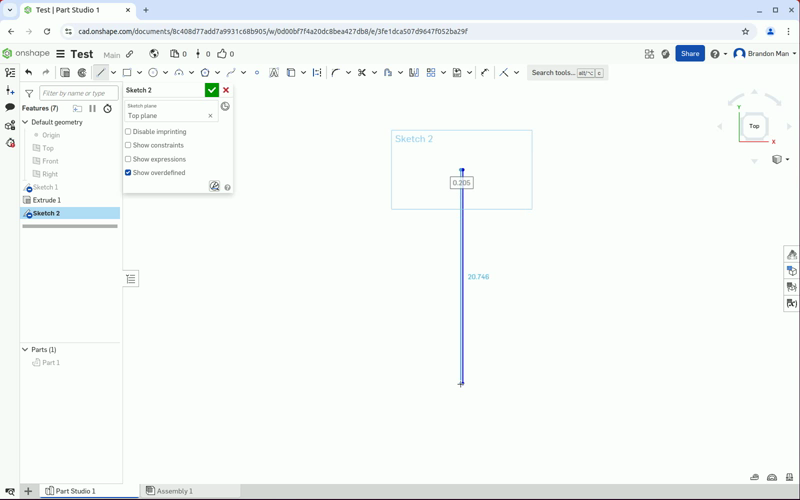
scroll(6)
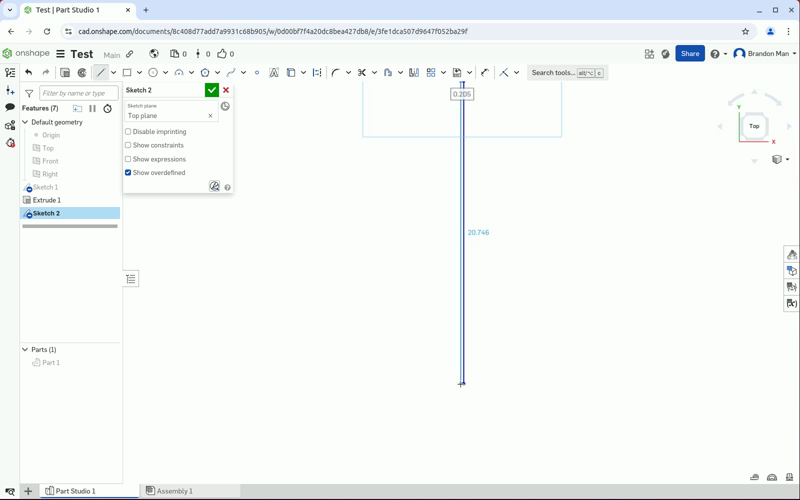
scroll(6)
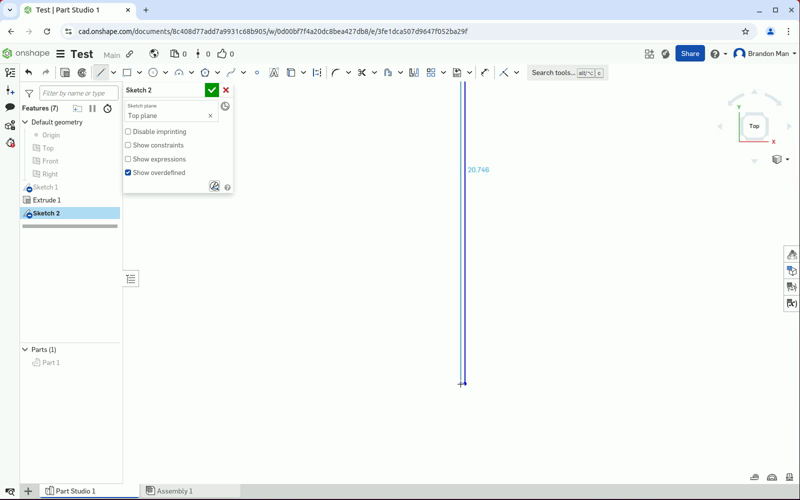
scroll(6)
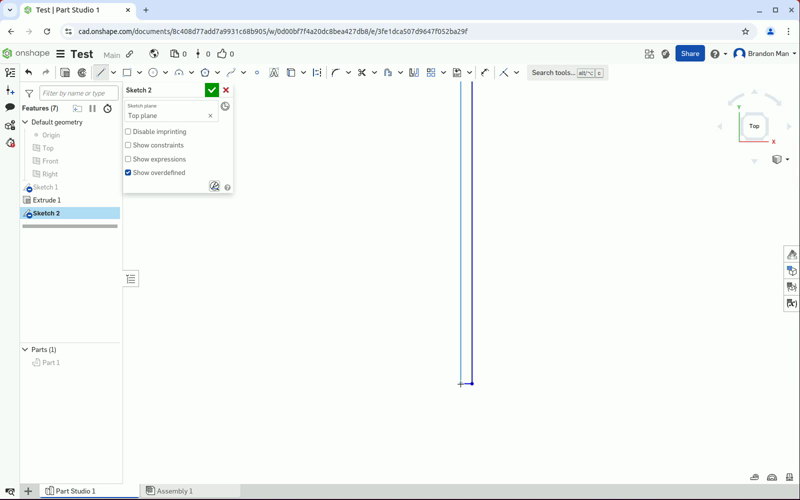
key_up(shift)
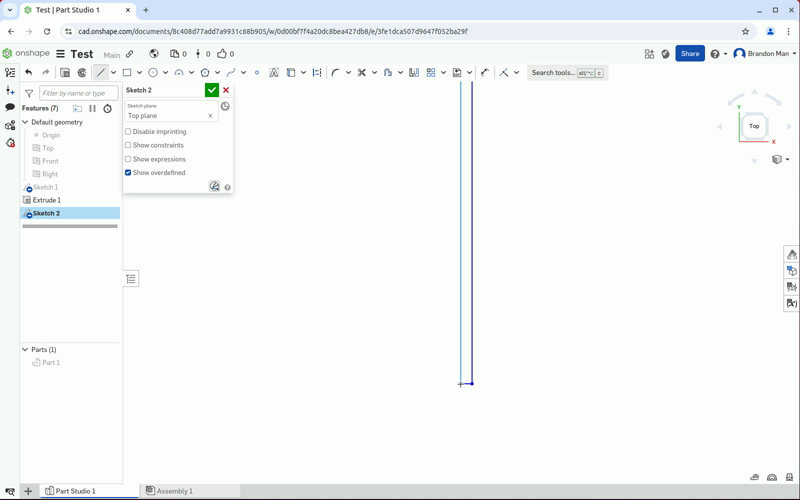
click(460, 383)
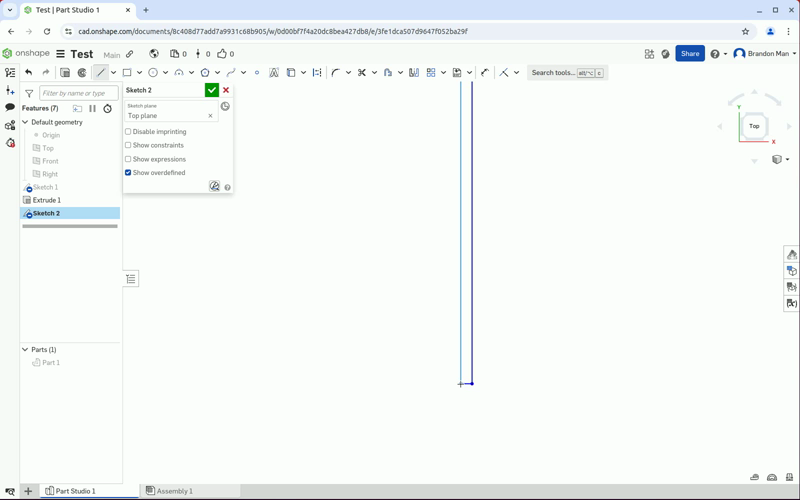
scroll(-6)
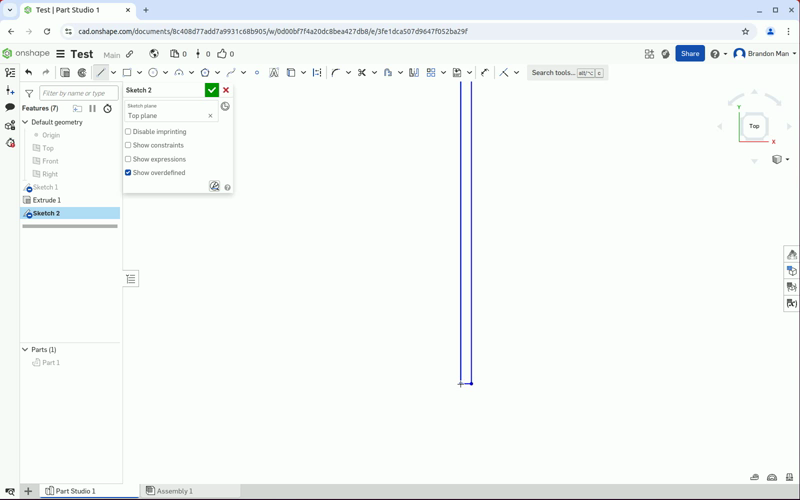
scroll(-6)
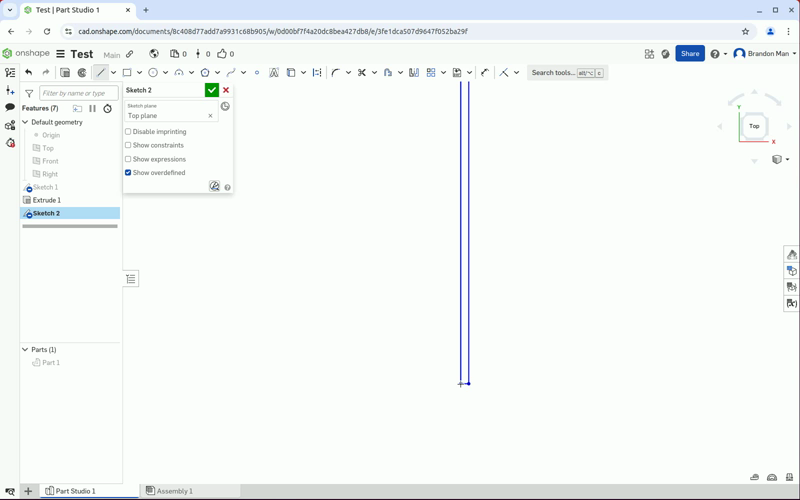
scroll(-6)
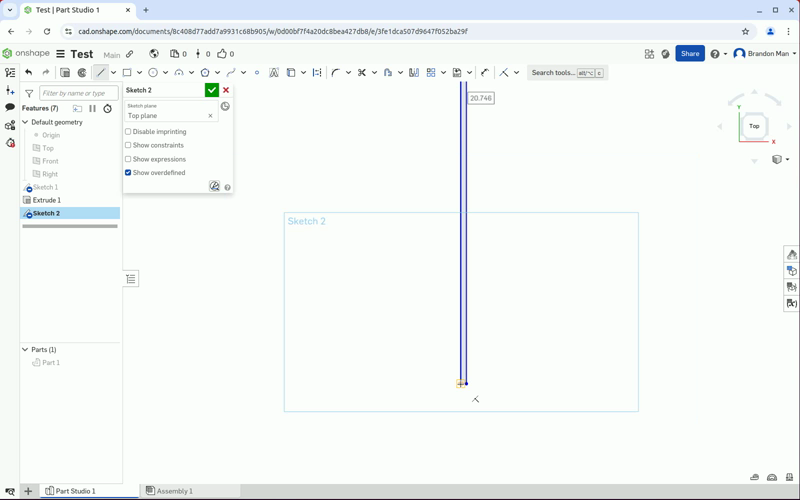
scroll(-6)
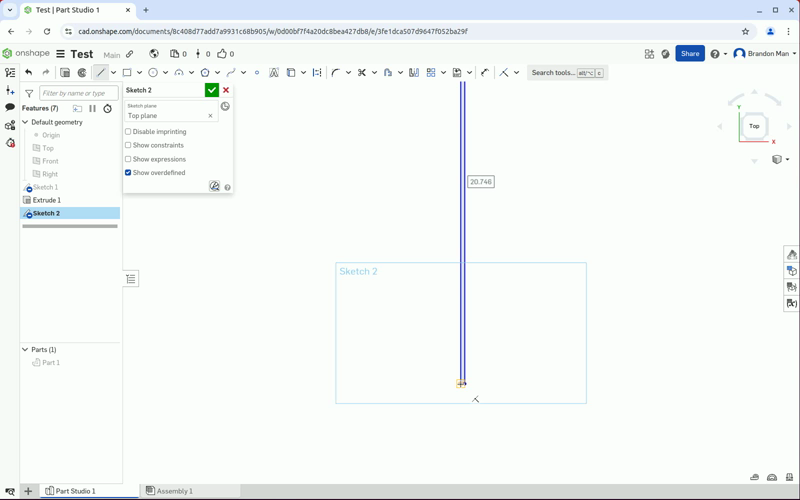
scroll(-6)
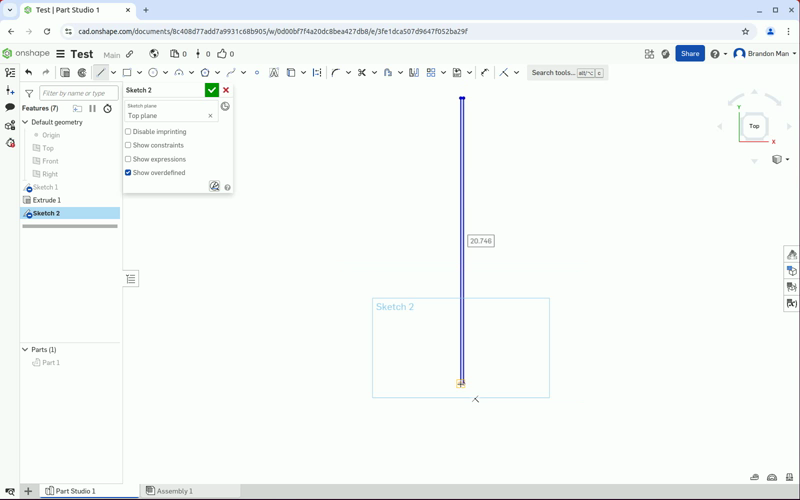
scroll(-6)
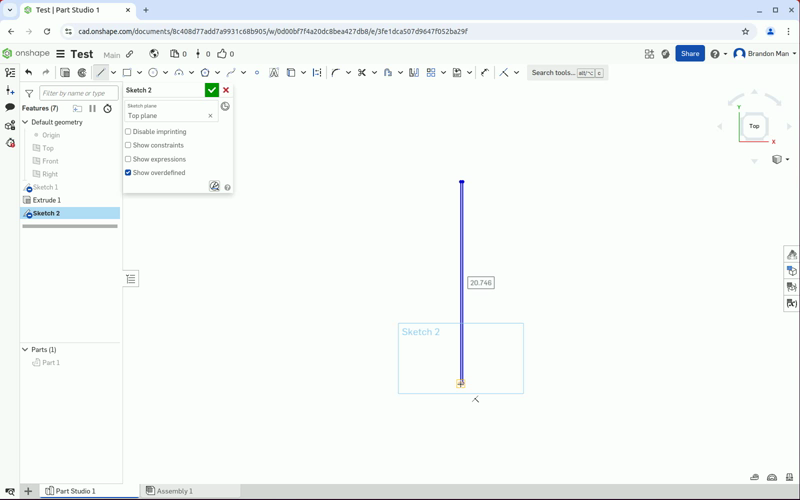
scroll(-6)
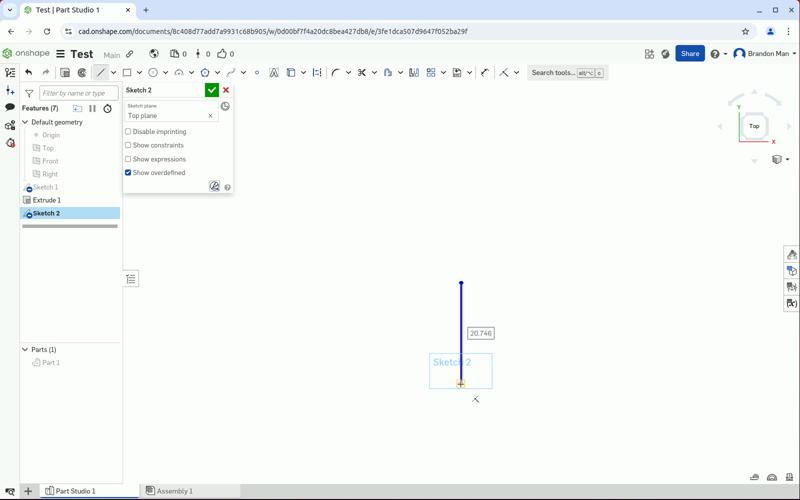
key(esc)
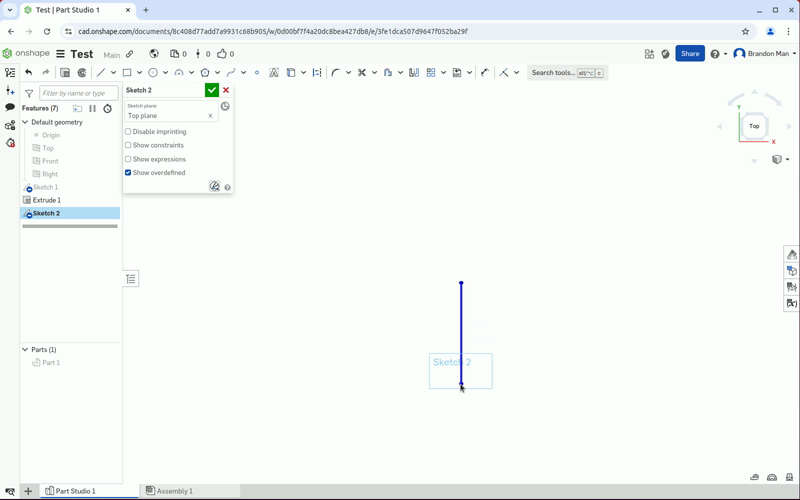
mouse_move(461, 351)
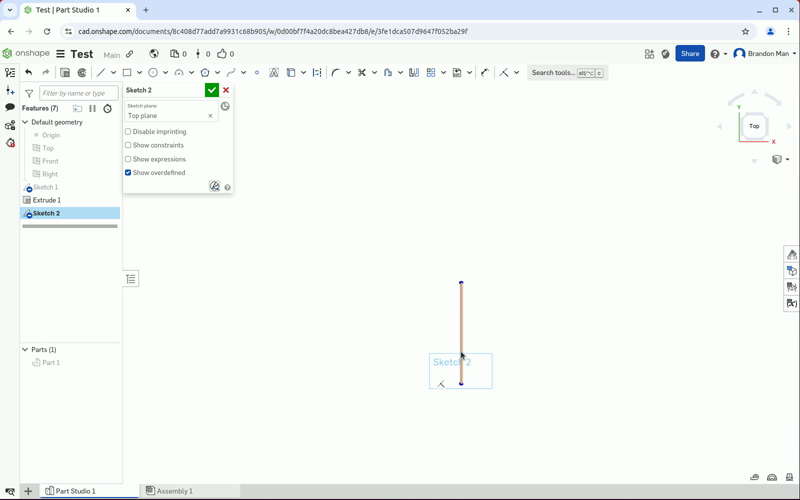
scroll(6)
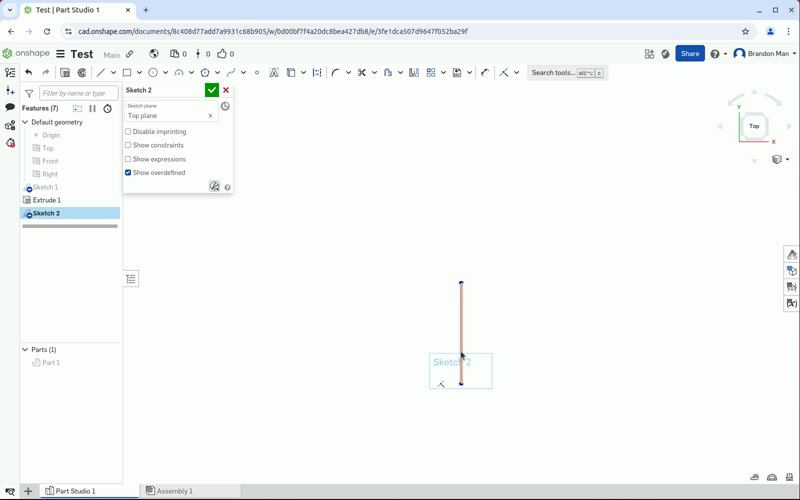
scroll(6)
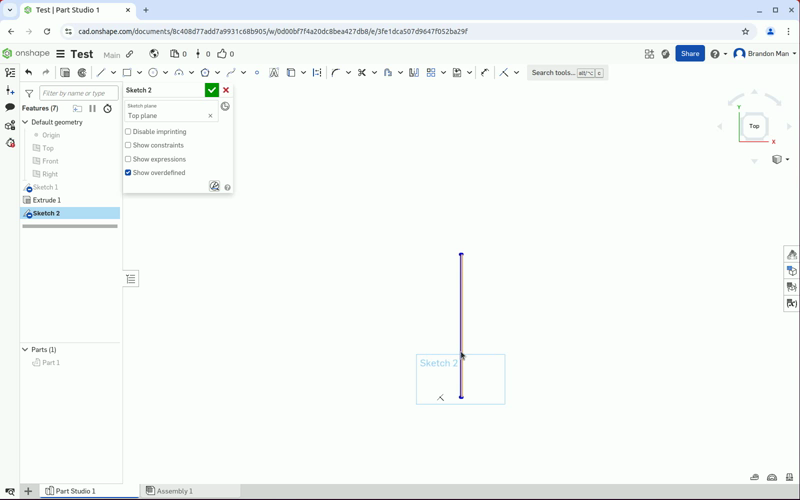
scroll(6)
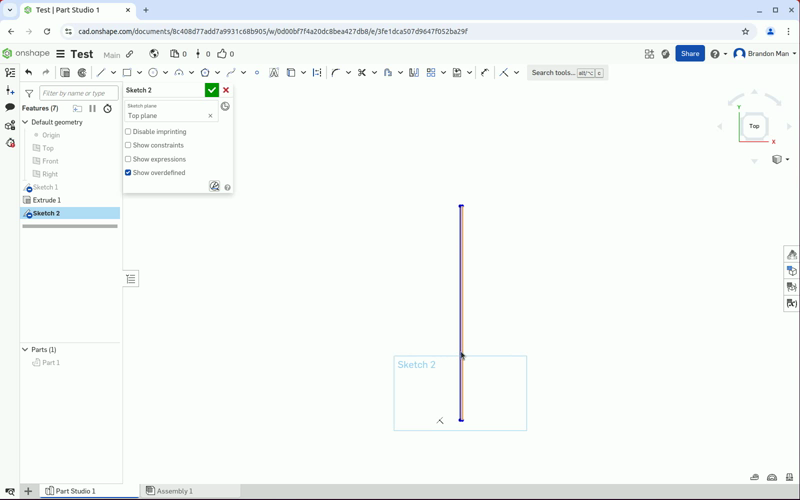
scroll(6)
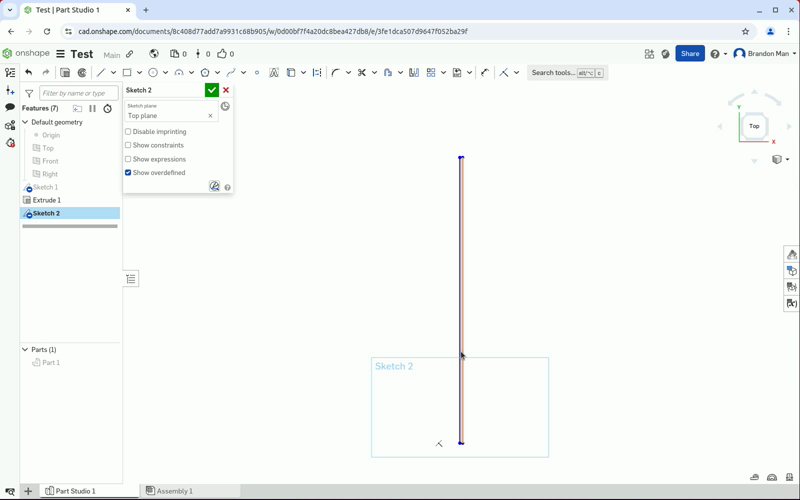
scroll(6)
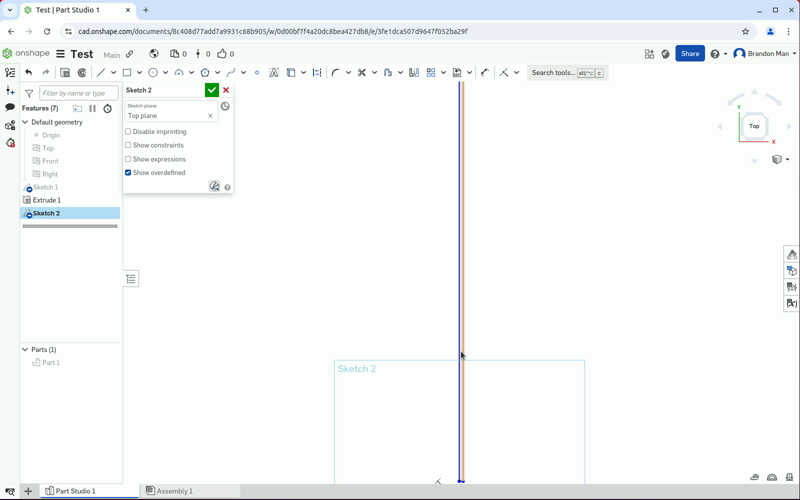
scroll(6)
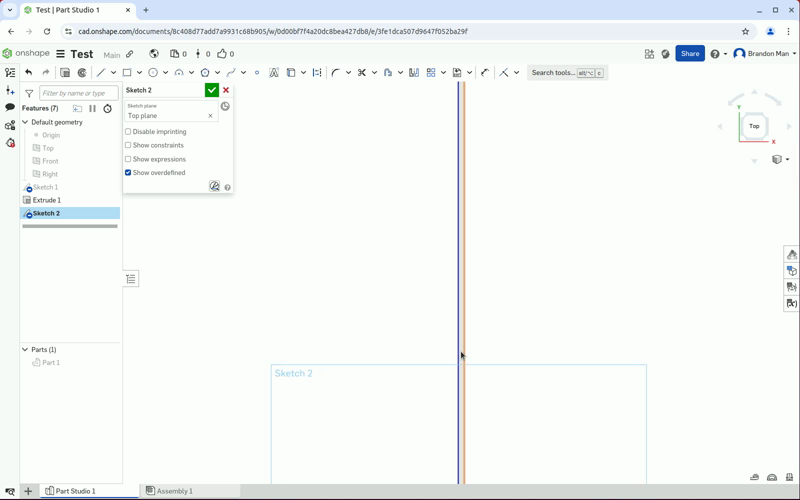
scroll(6)
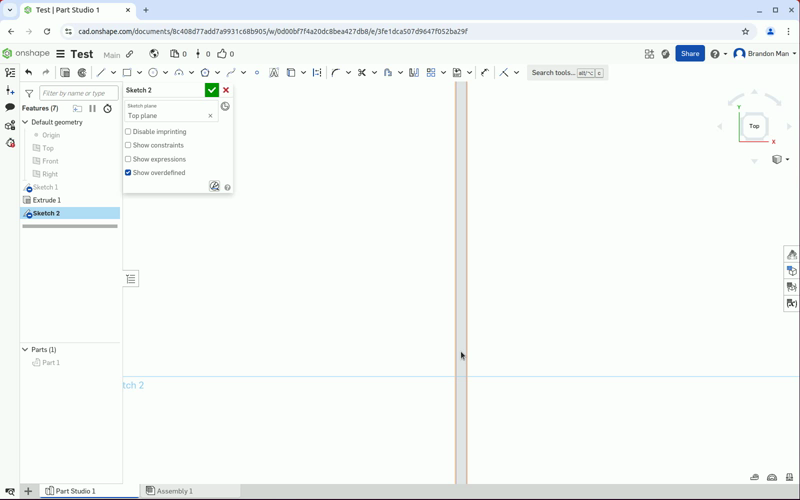
click(461, 351)
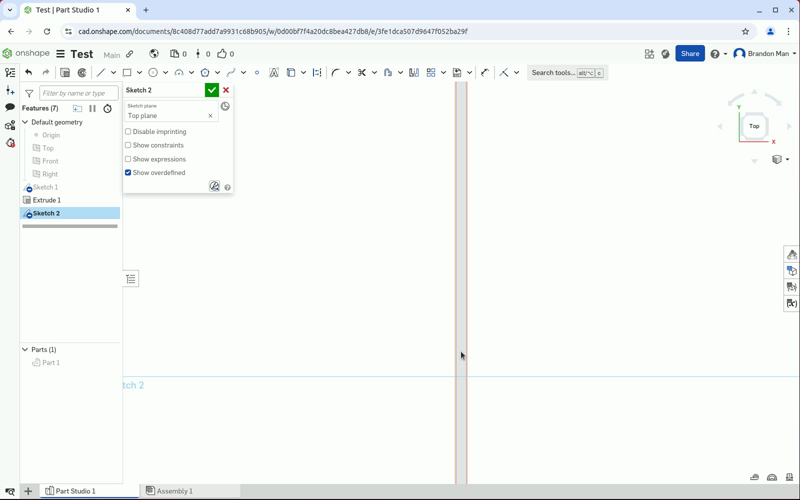
scroll(-6)
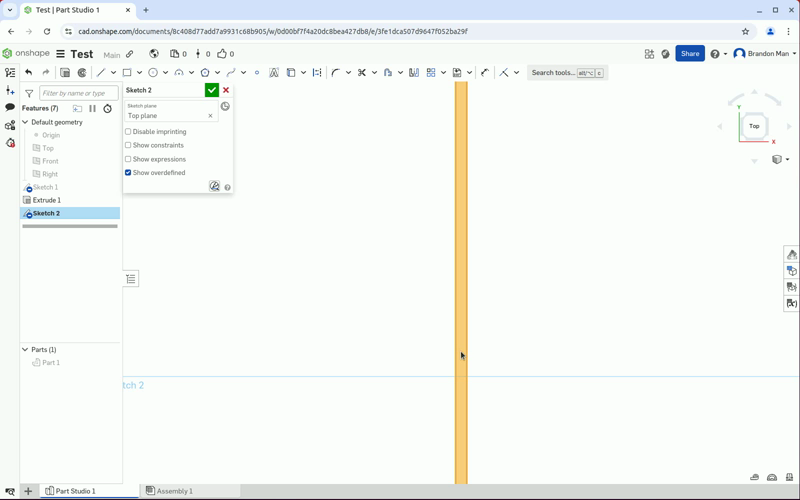
scroll(-6)
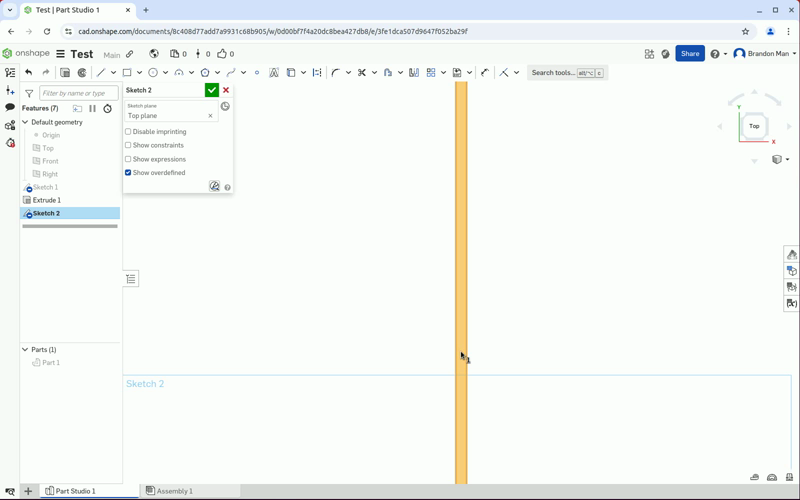
scroll(-6)
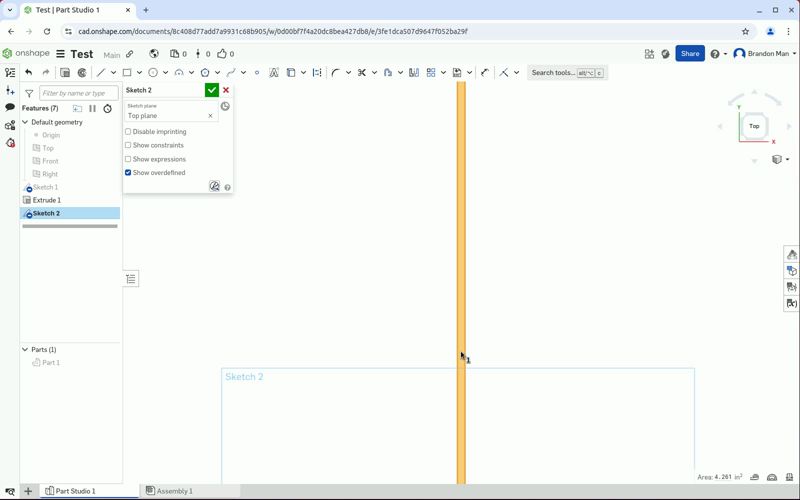
scroll(-6)
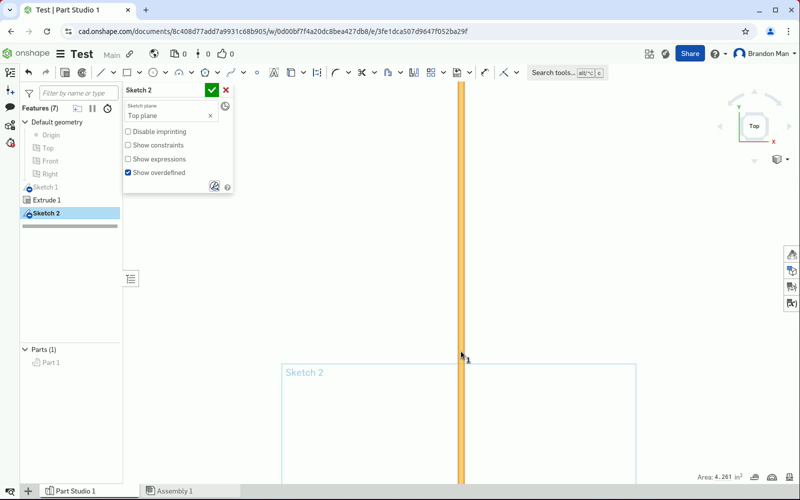
scroll(-6)
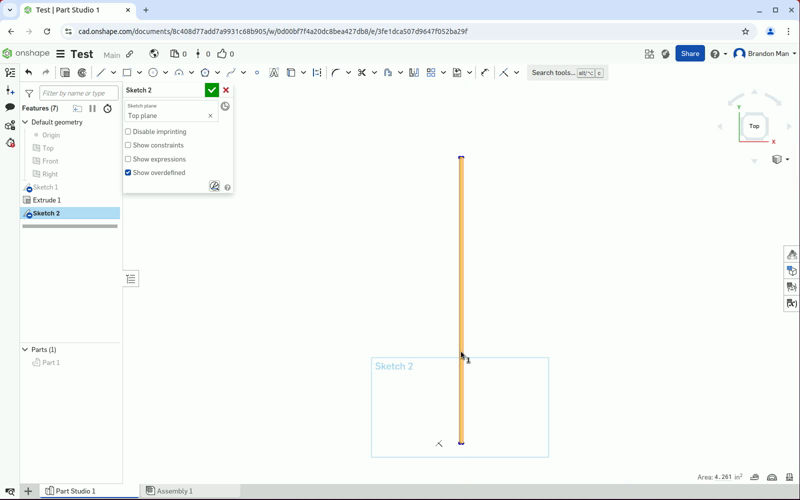
scroll(-6)
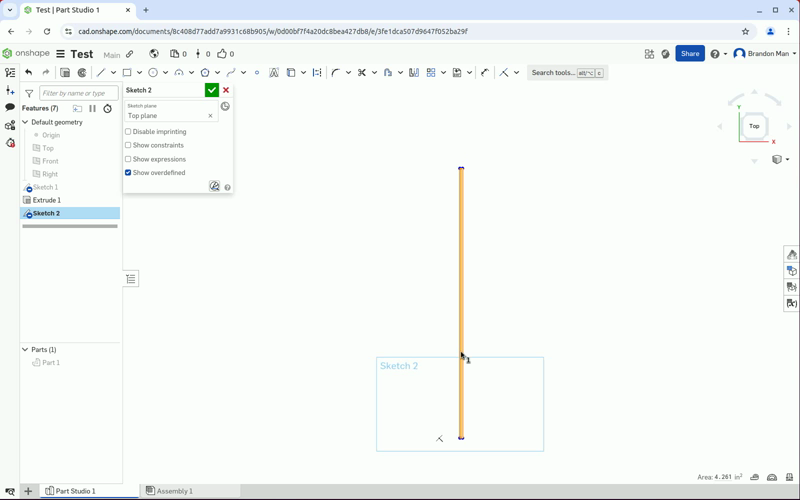
scroll(-6)
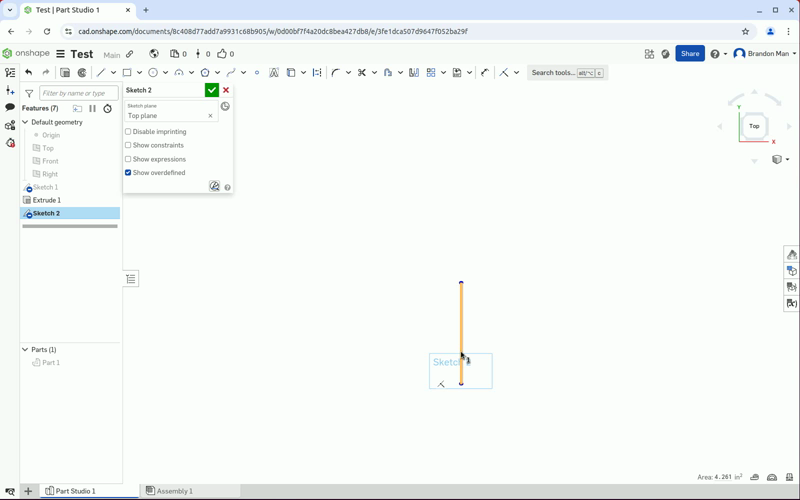
mouse_move(73, 352)
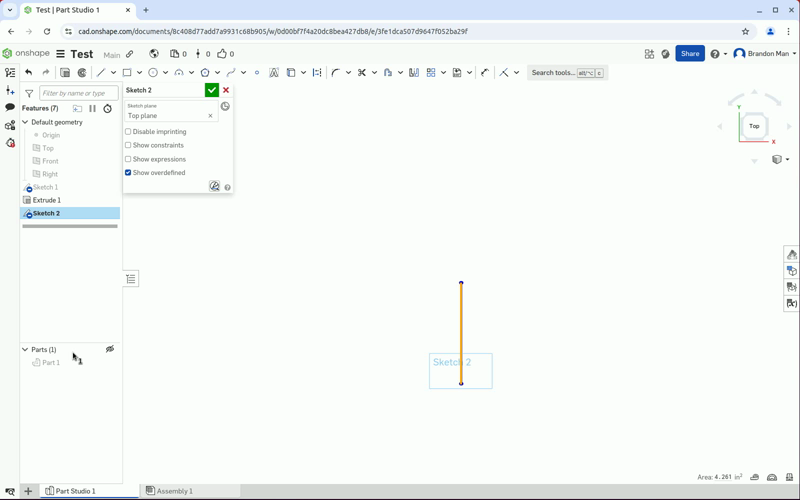
key(shift+y)
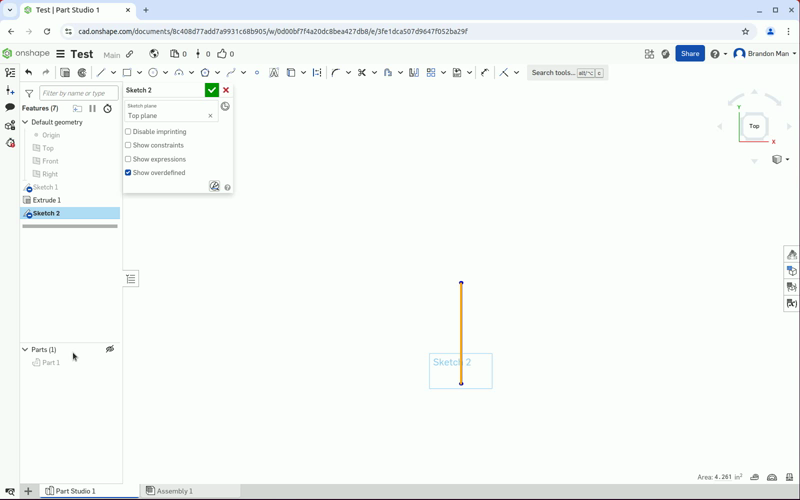
key(shift+e)
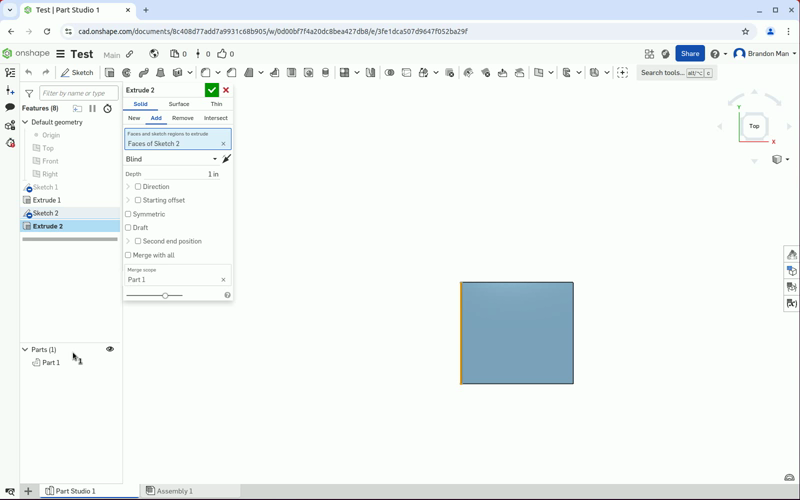
mouse_move(143, 106)
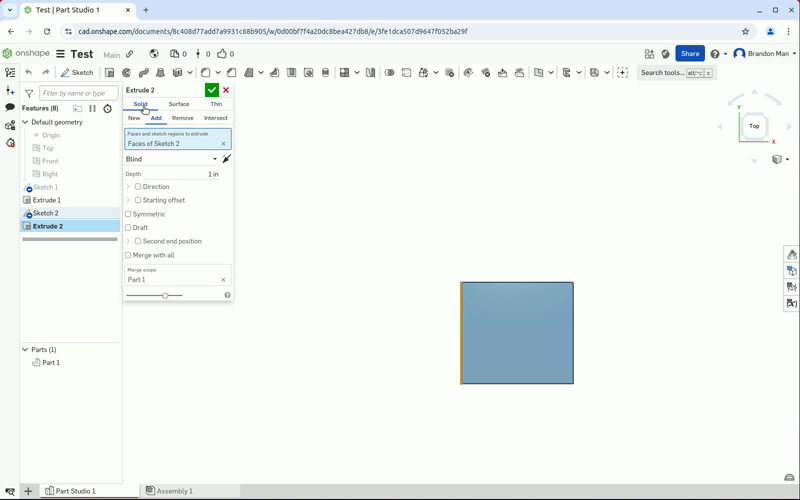
click(143, 106)
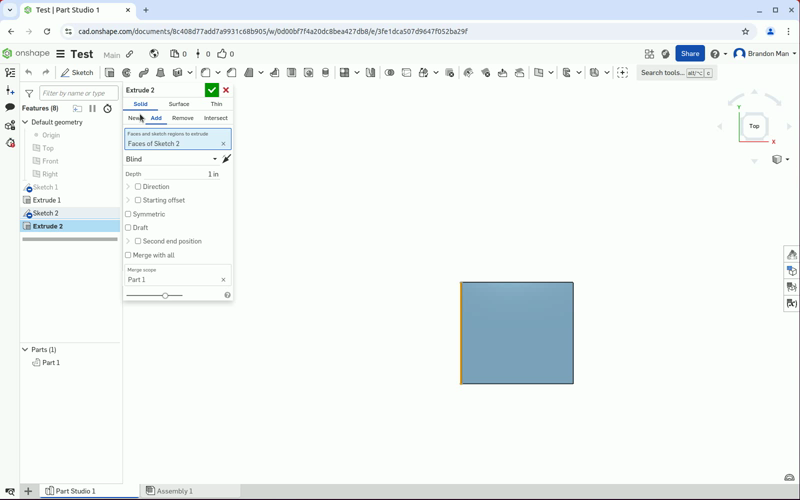
mouse_move(137, 120)
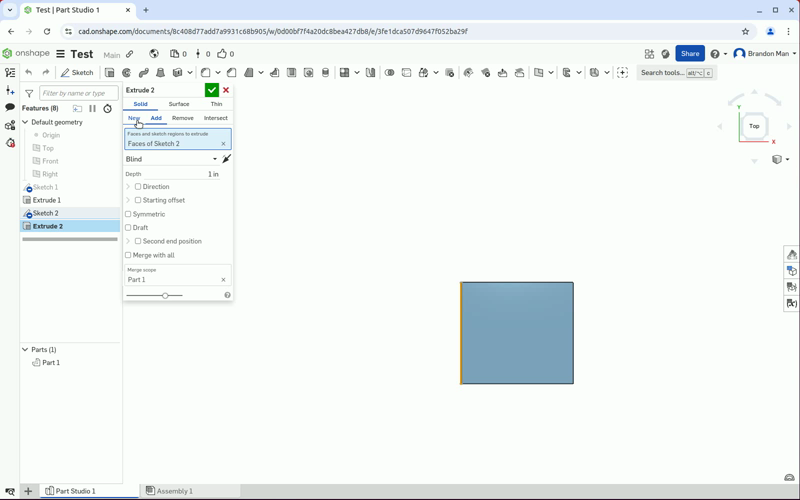
click(137, 120)
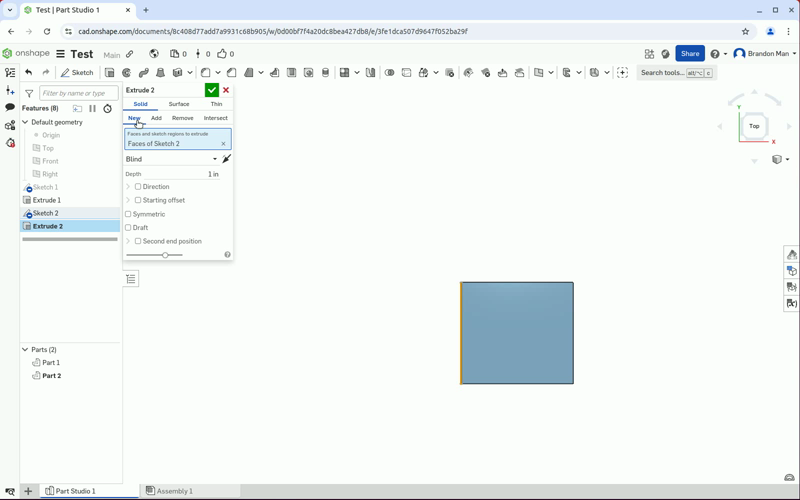
key(tab, 4)
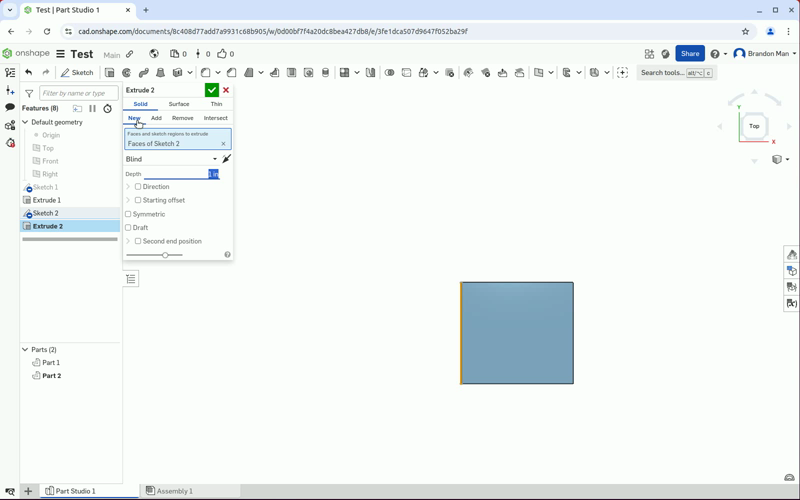
text(9.628)
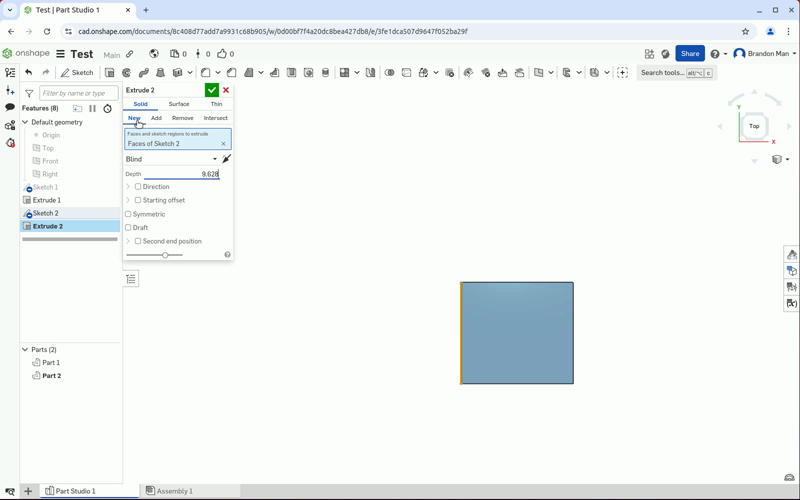
key(enter)
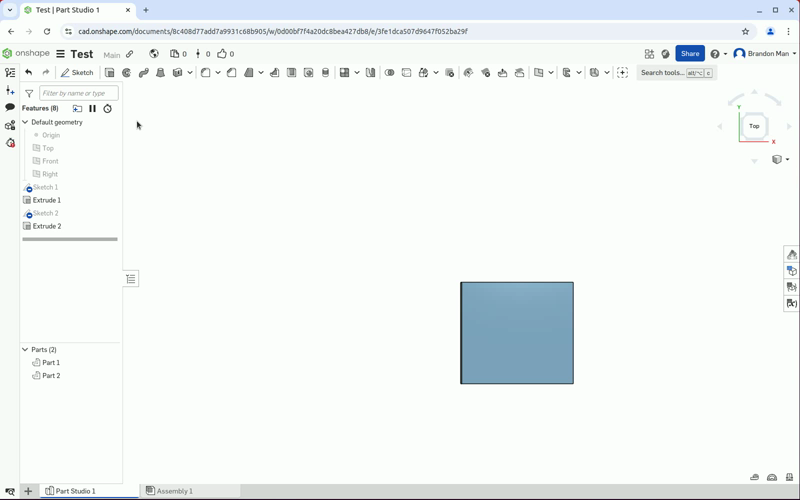
key(shift+h)
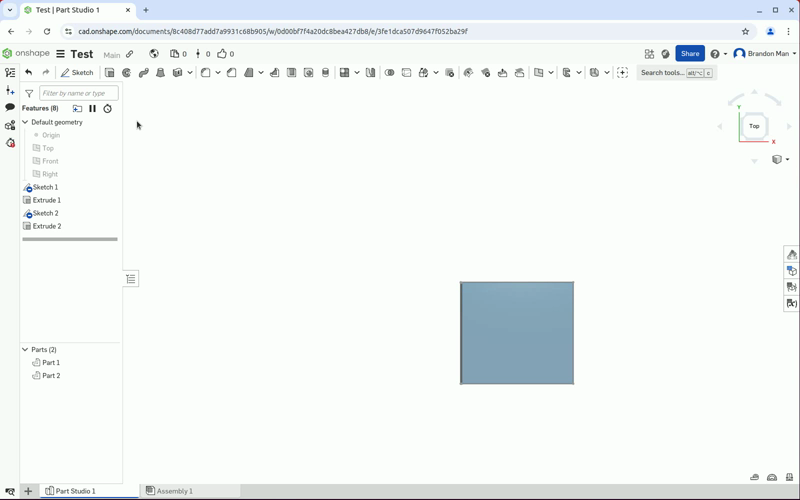
key(shift+h)
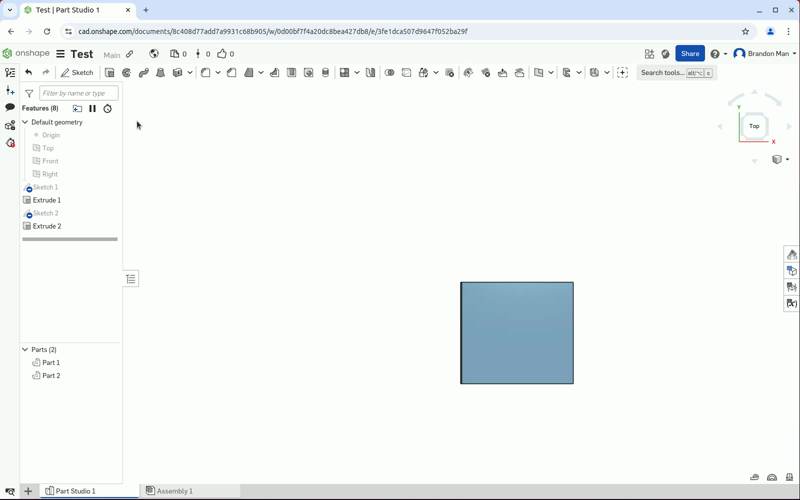
mouse_move(73, 189)
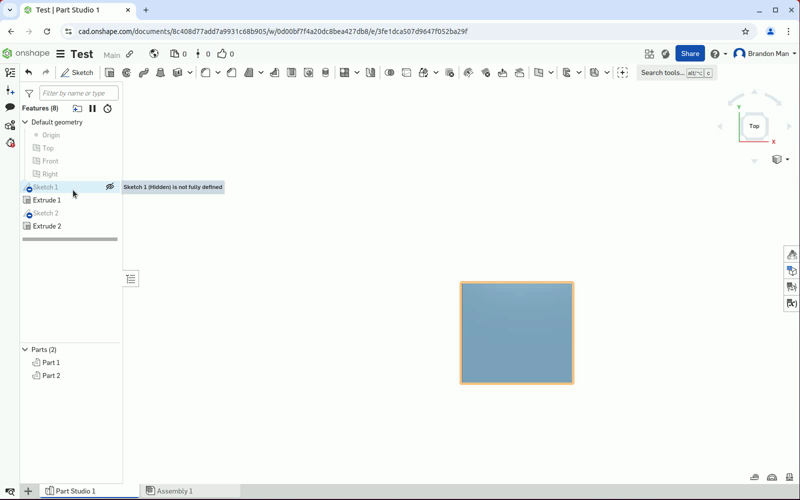
click(73, 189)
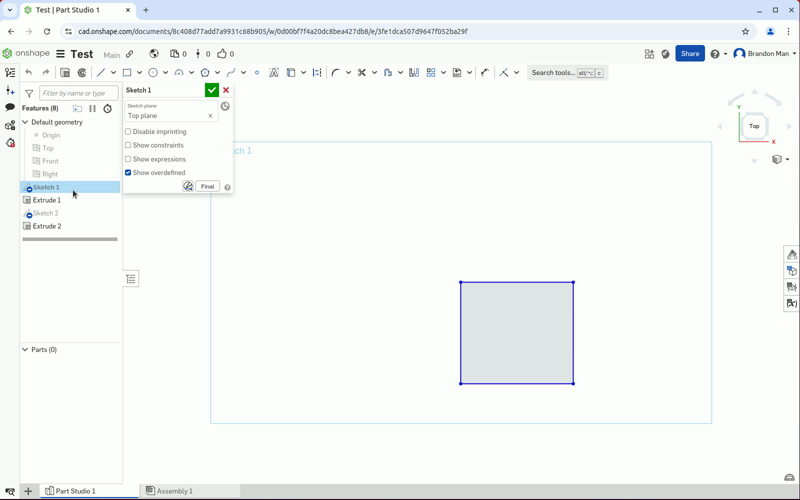
mouse_move(229, 92)
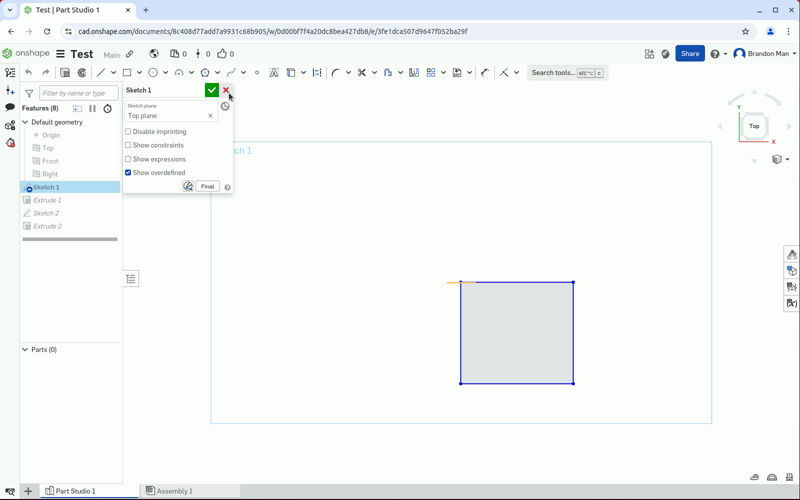
click(229, 92)
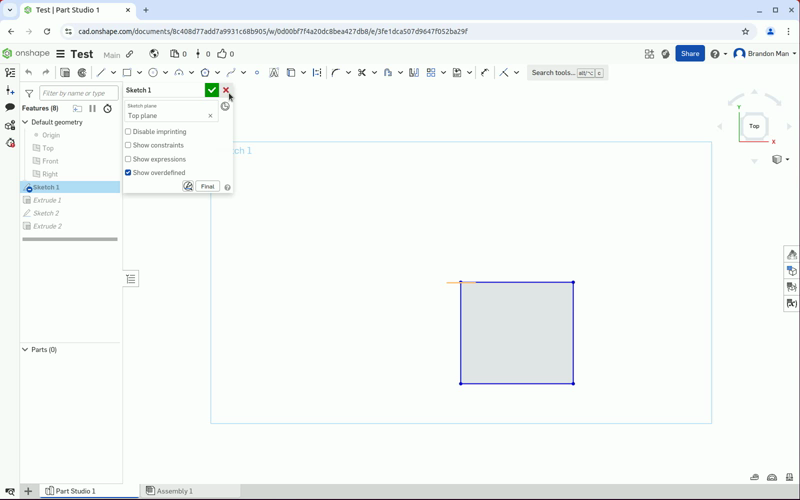
key(shift+s)
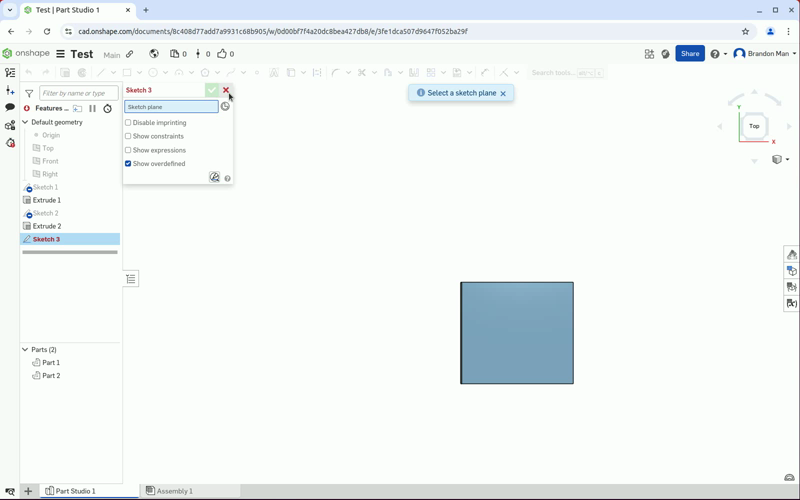
mouse_move(73, 150)
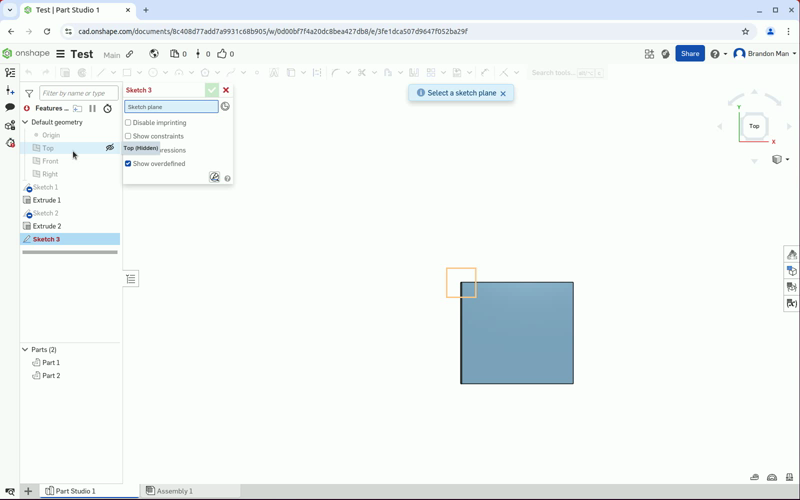
click(73, 150)
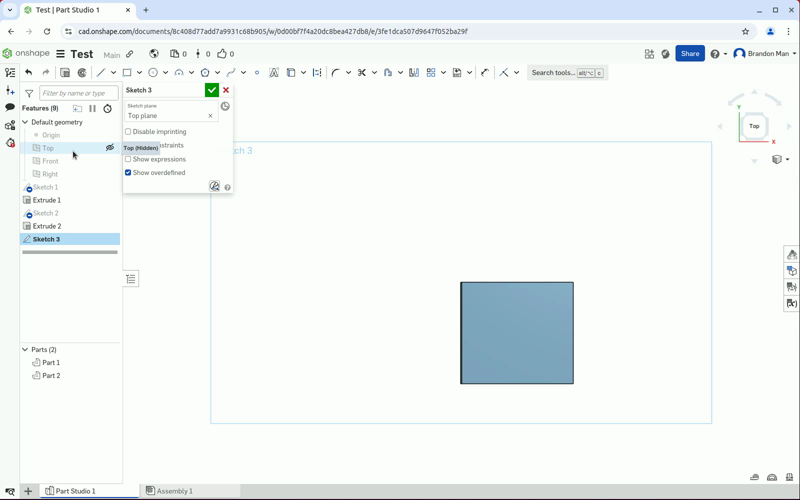
mouse_move(73, 352)
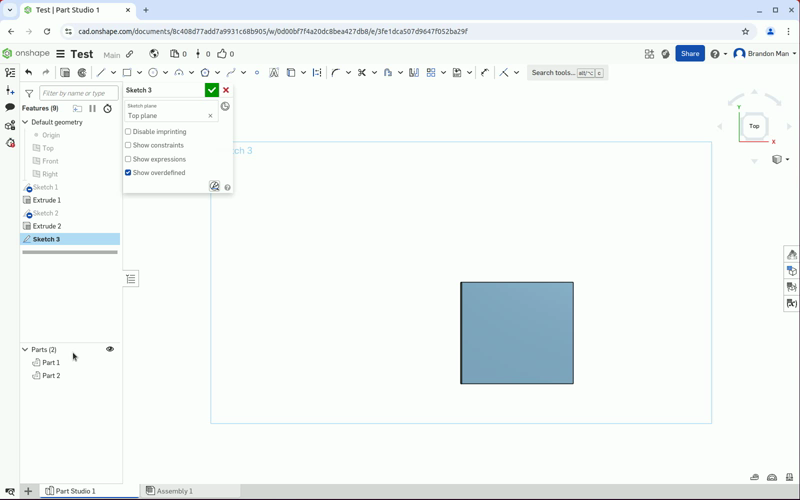
key(y)
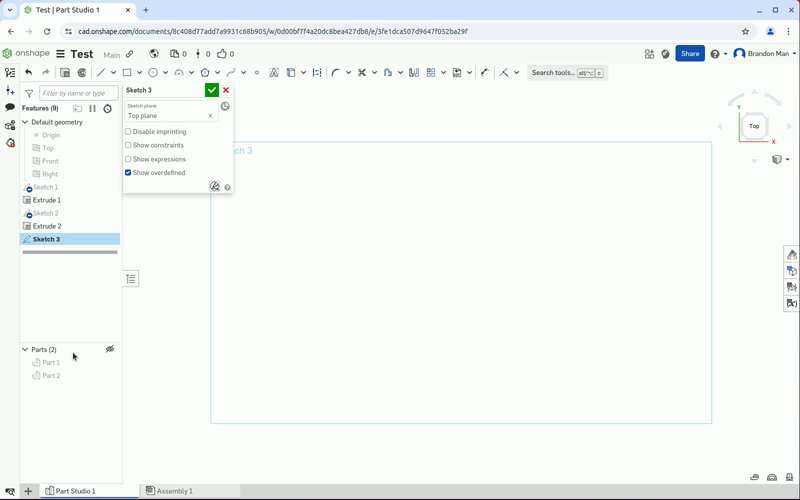
key(l)
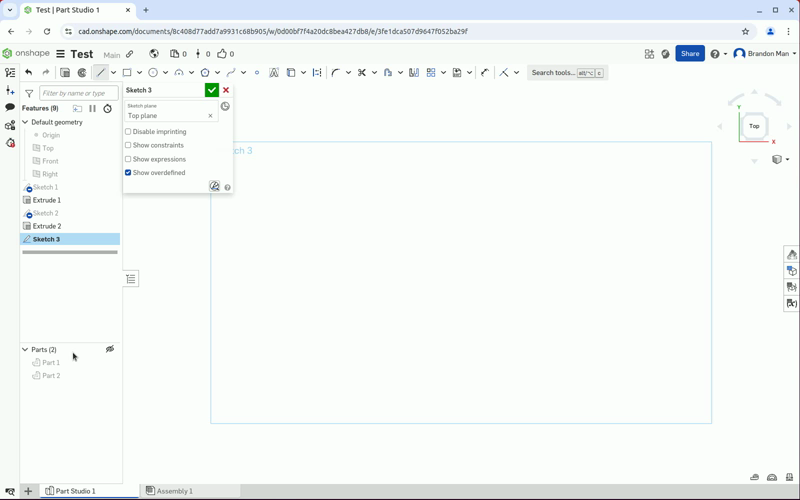
key_down(shift)
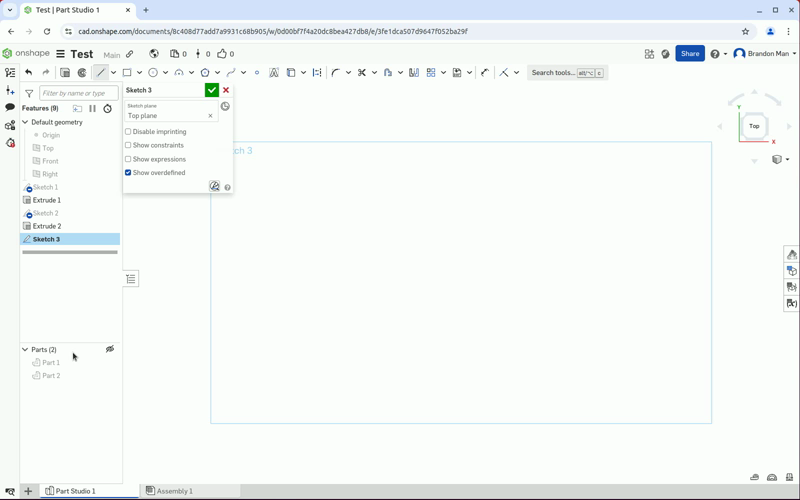
mouse_move(461, 284)
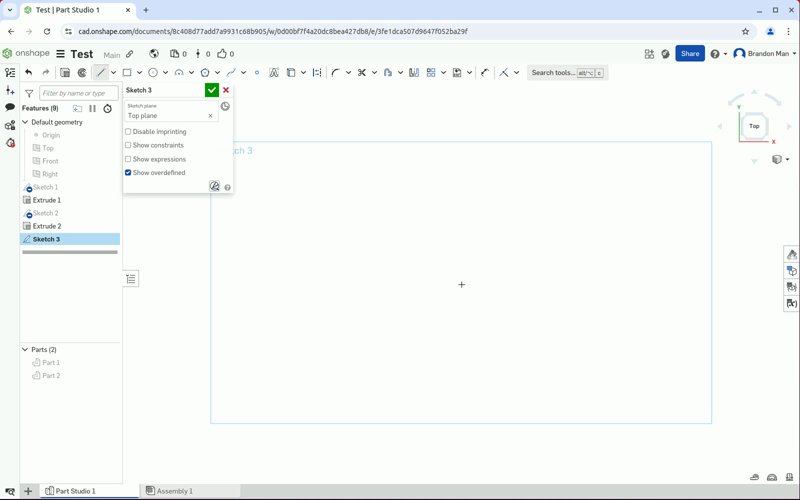
click(461, 284)
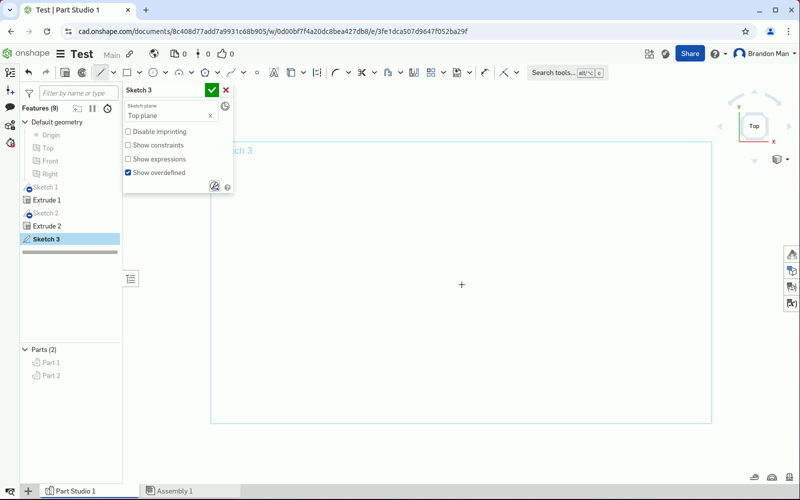
key_up(shift)
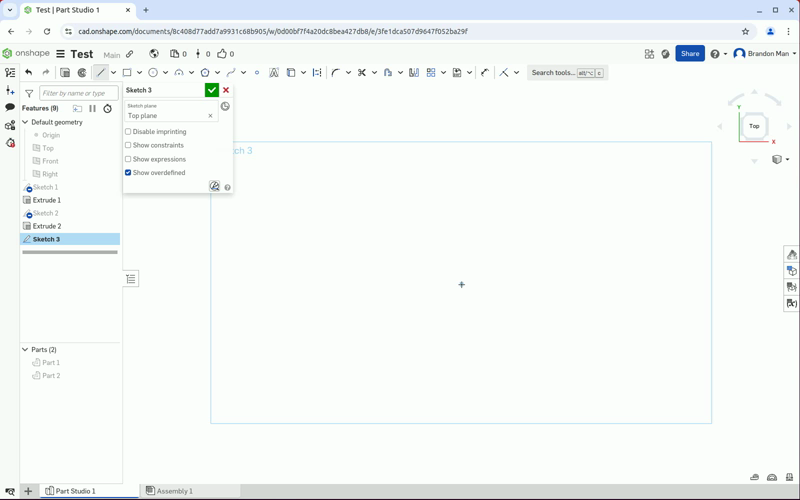
key_down(shift)
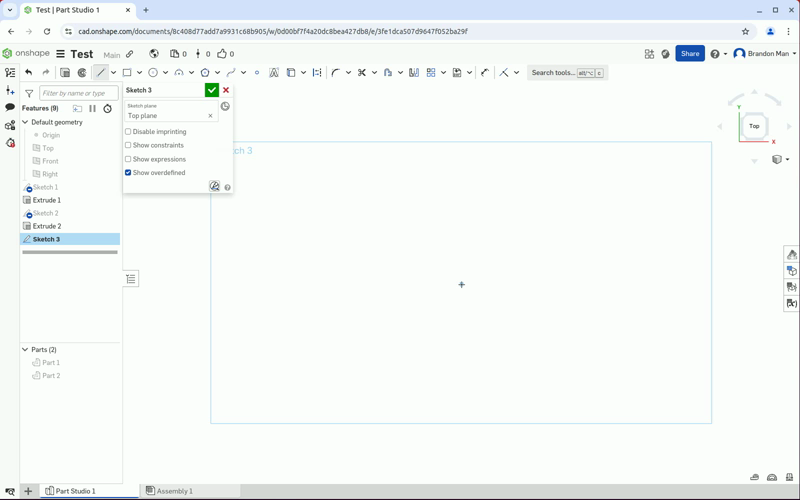
mouse_move(573, 284)
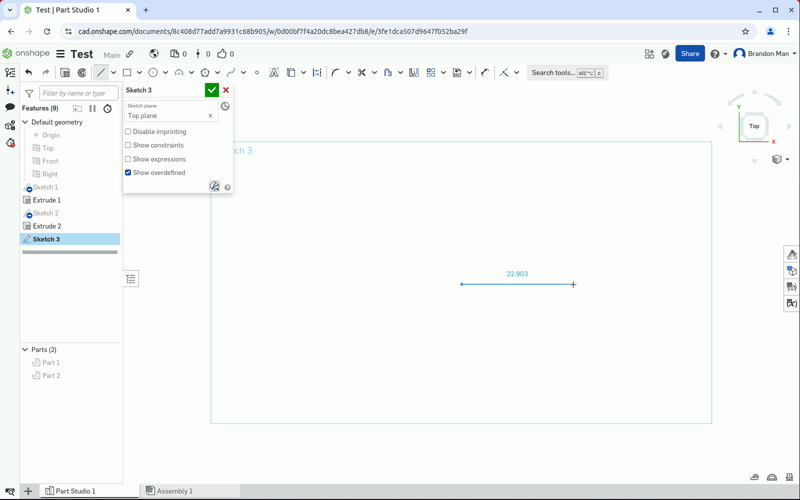
click(573, 284)
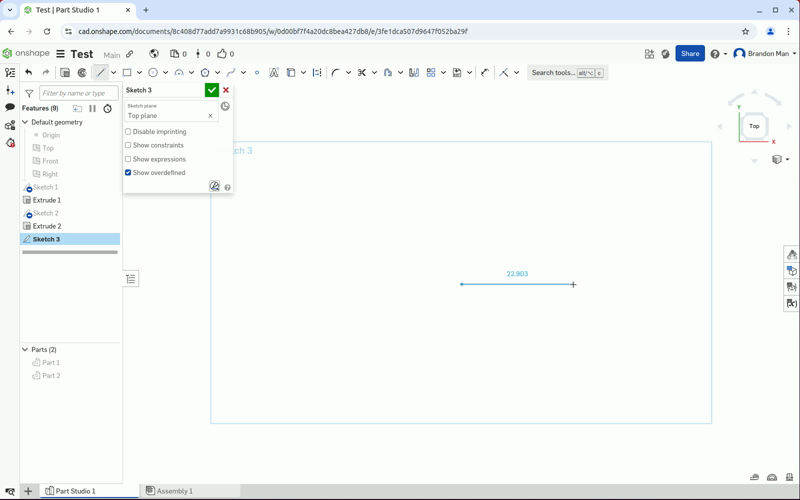
key_up(shift)
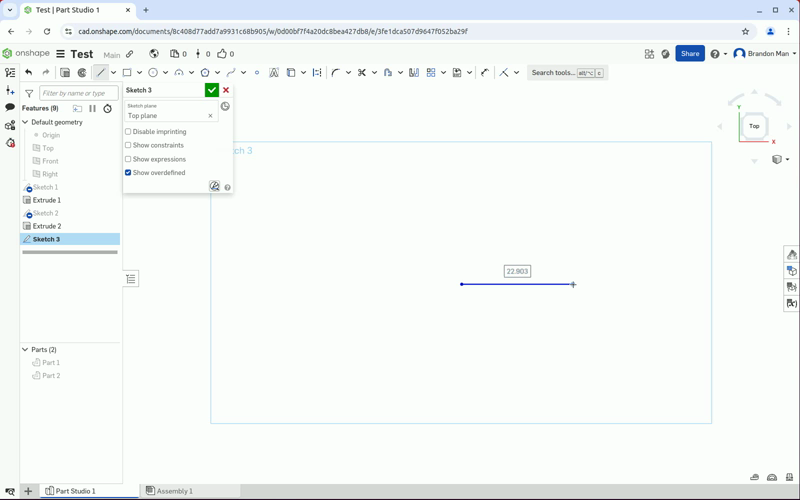
key_down(shift)
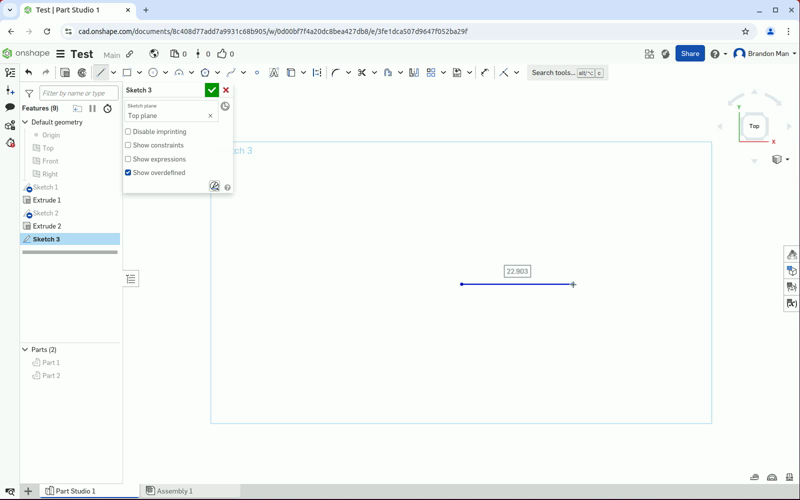
mouse_move(589, 284)
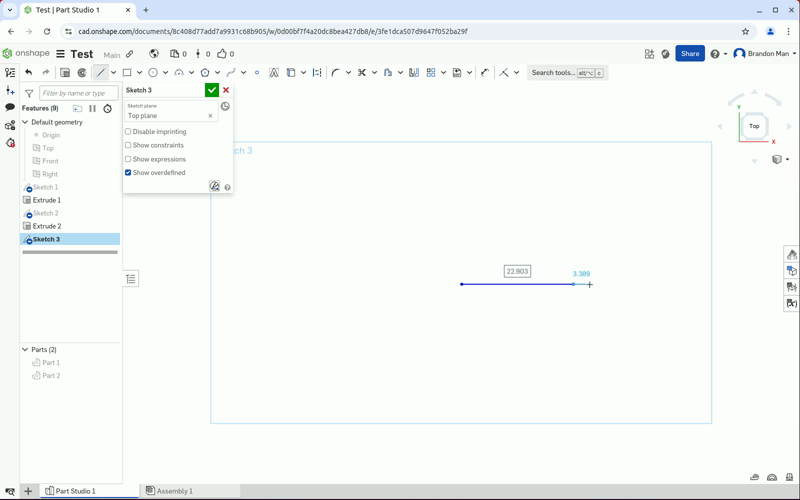
mouse_move(573, 282)
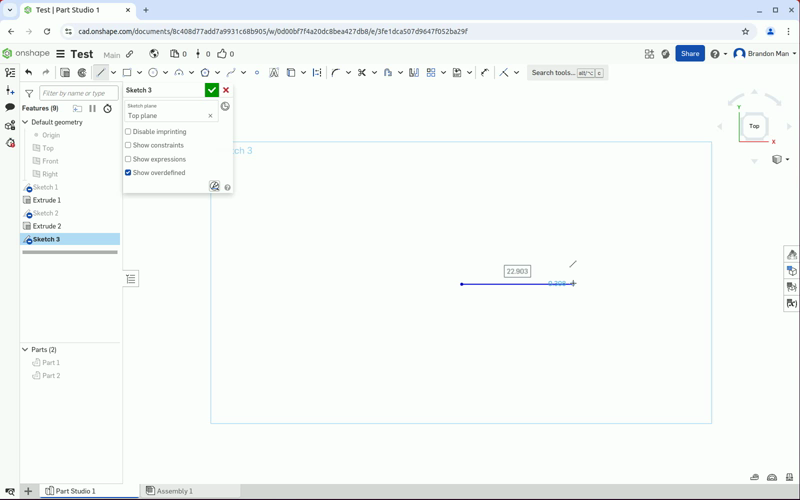
scroll(6)
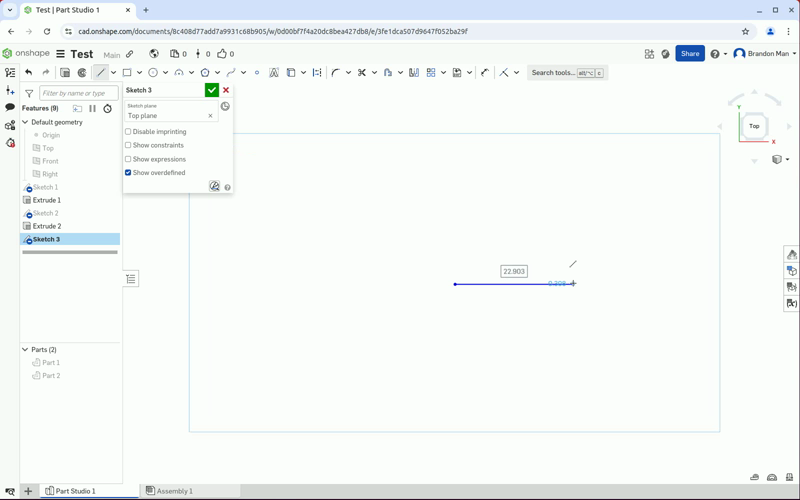
scroll(6)
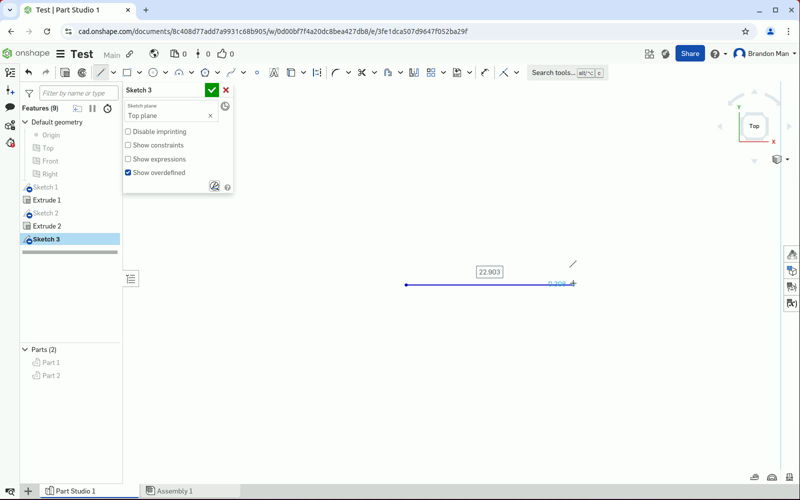
scroll(6)
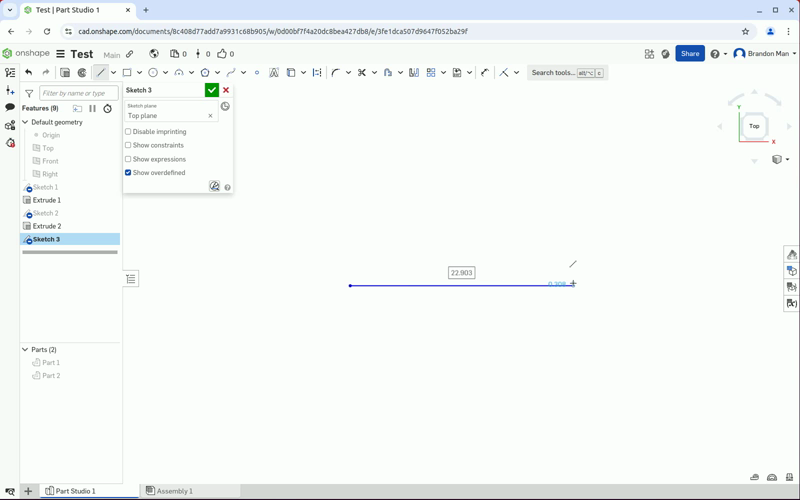
scroll(6)
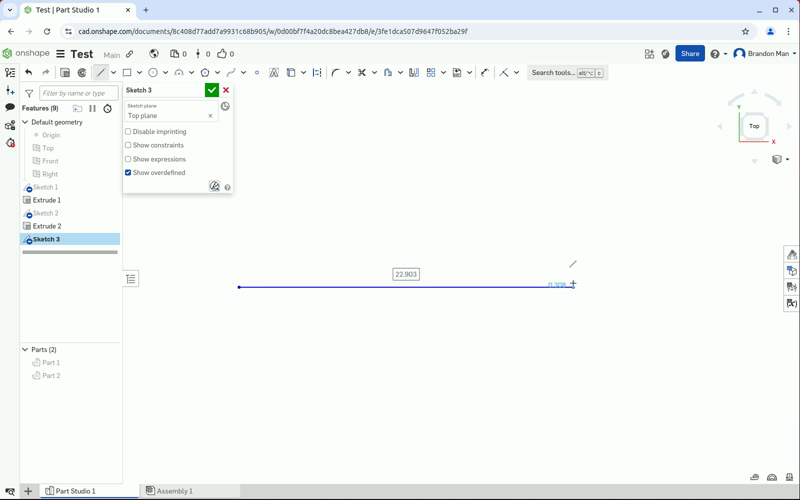
scroll(6)
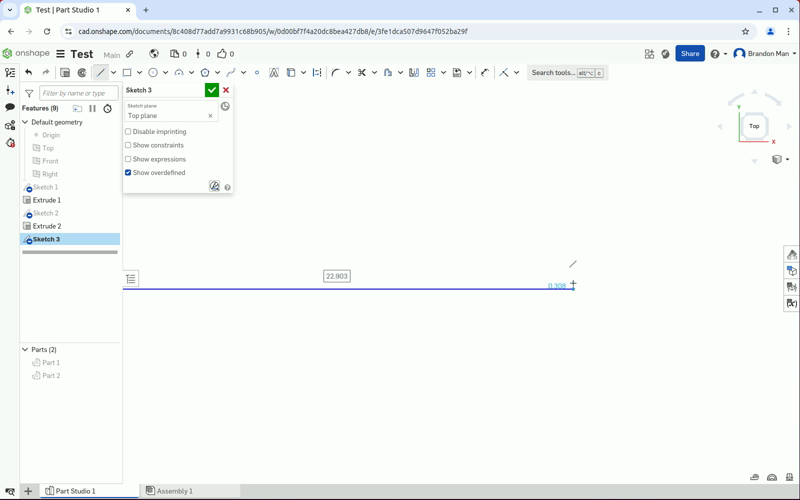
scroll(6)
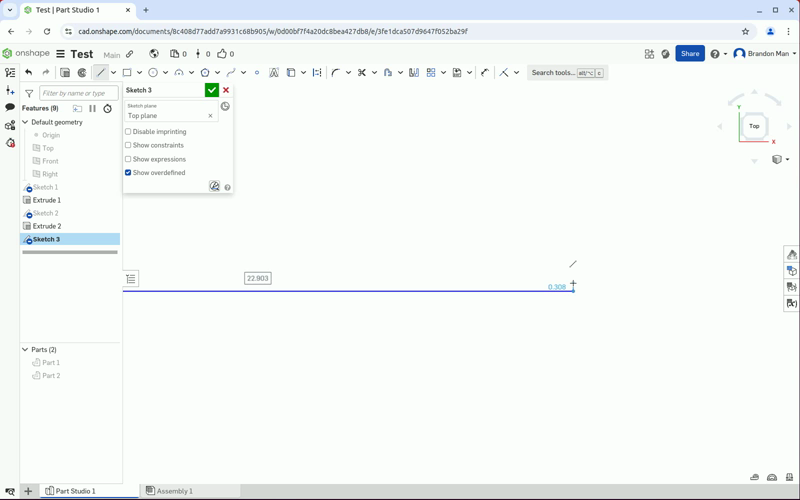
scroll(6)
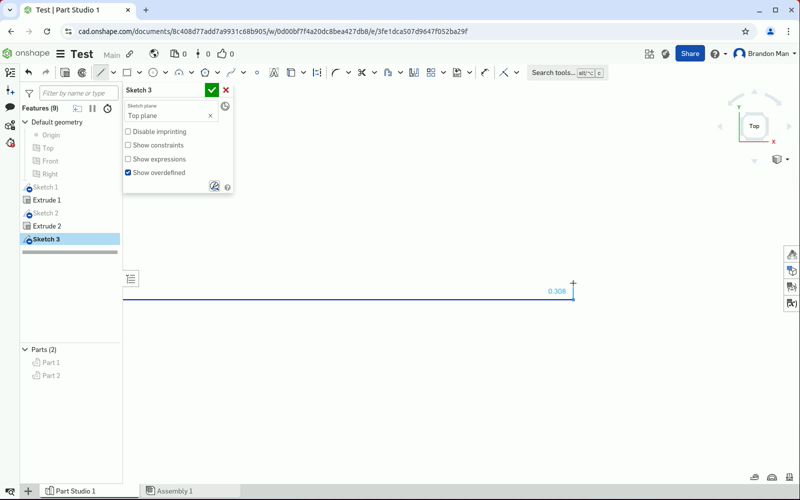
click(573, 282)
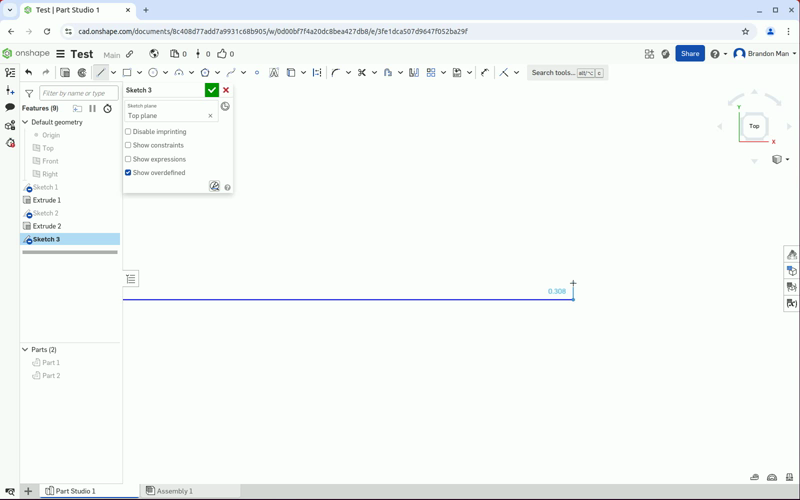
scroll(-6)
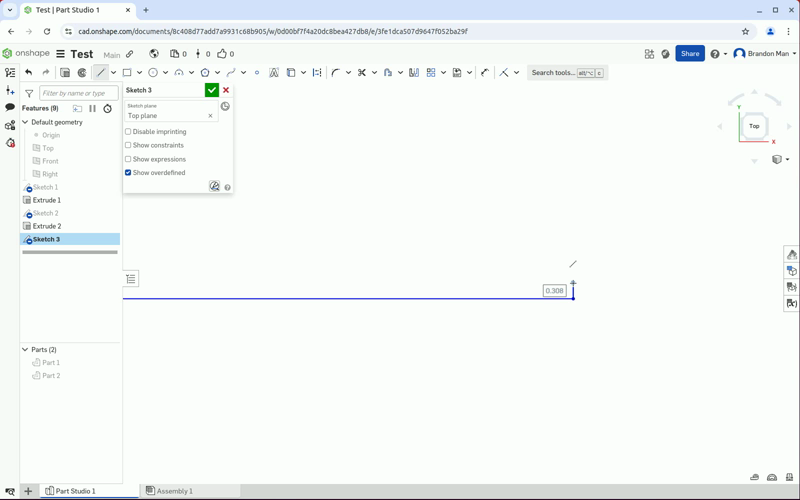
scroll(-6)
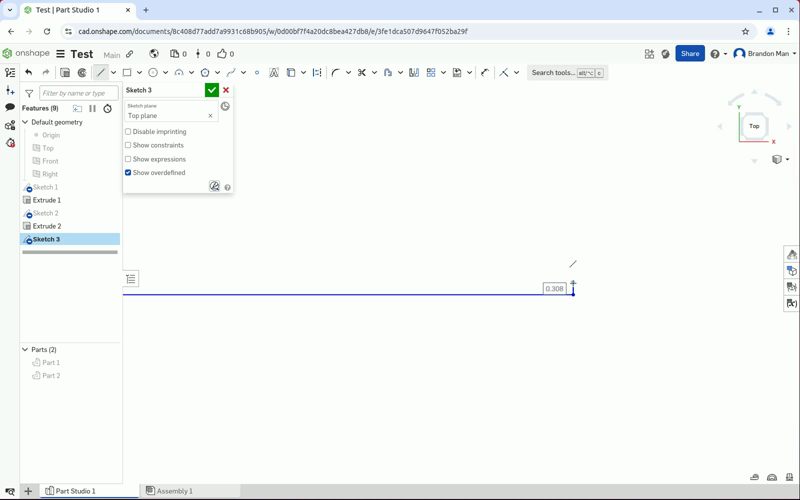
scroll(-6)
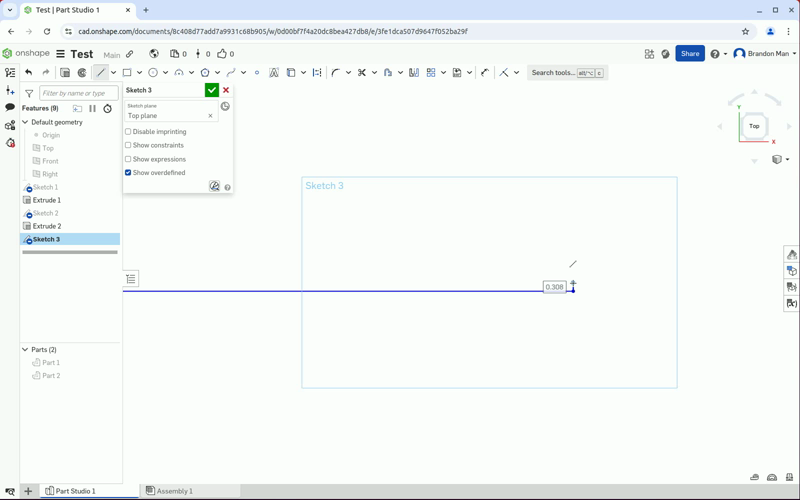
scroll(-6)
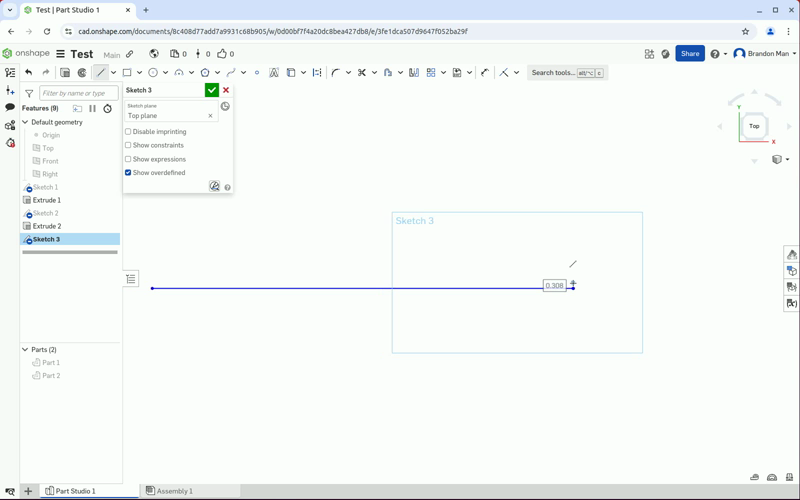
scroll(-6)
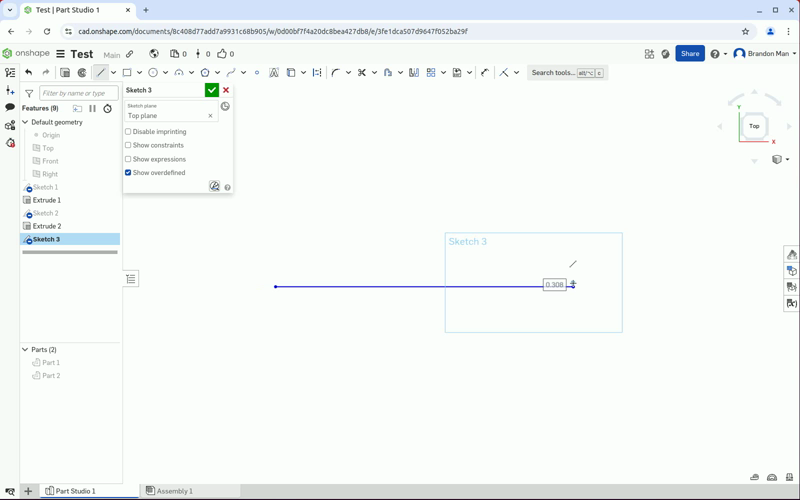
scroll(-6)
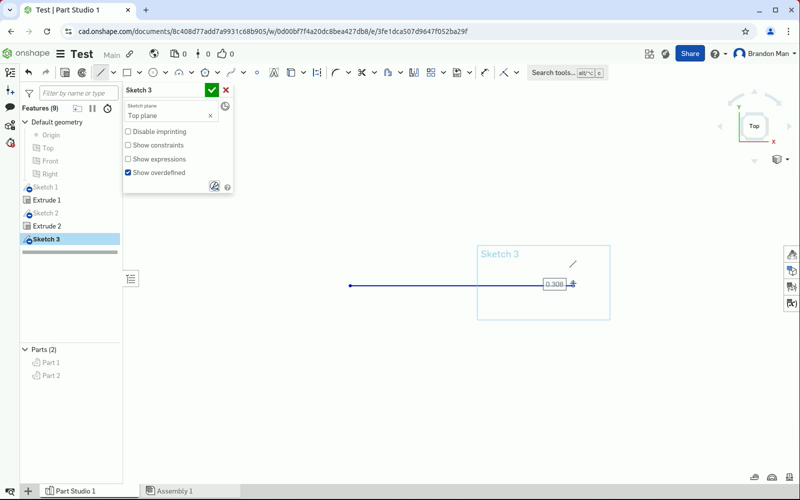
scroll(-6)
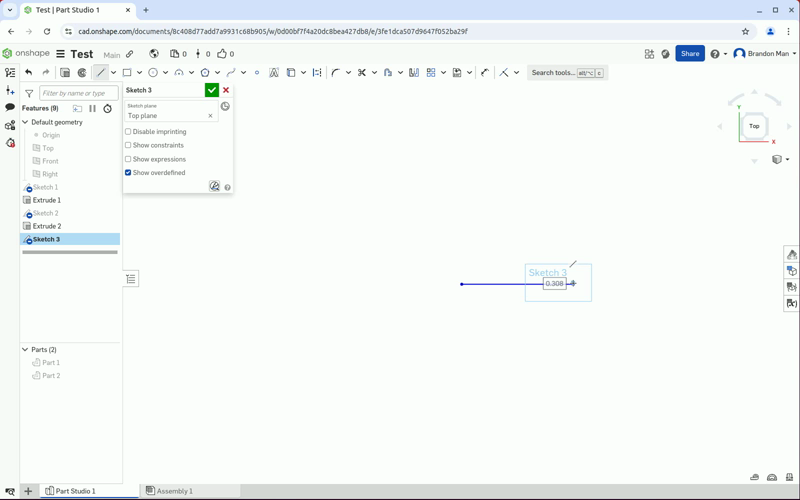
key_up(shift)
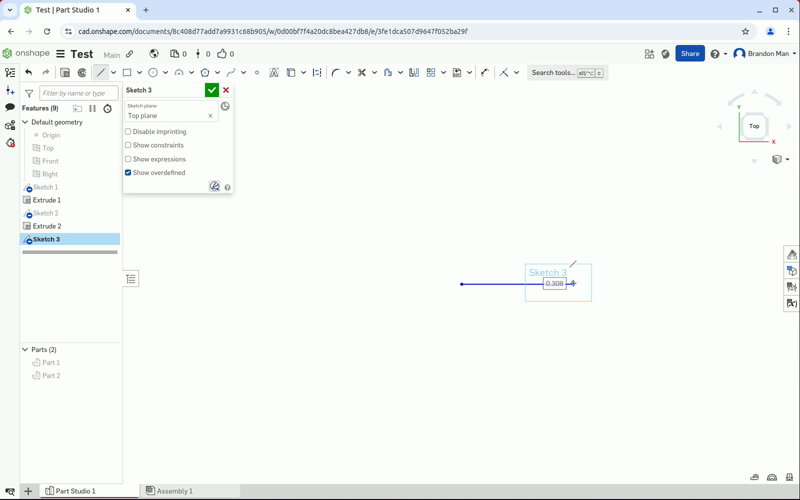
key_down(shift)
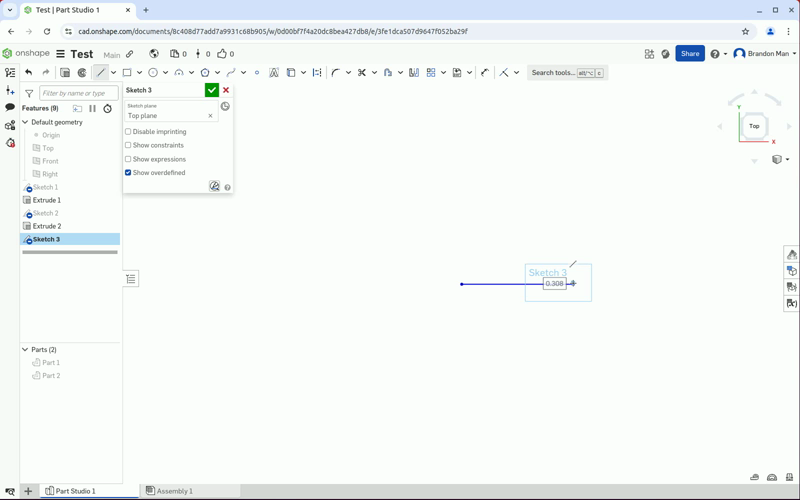
mouse_move(461, 282)
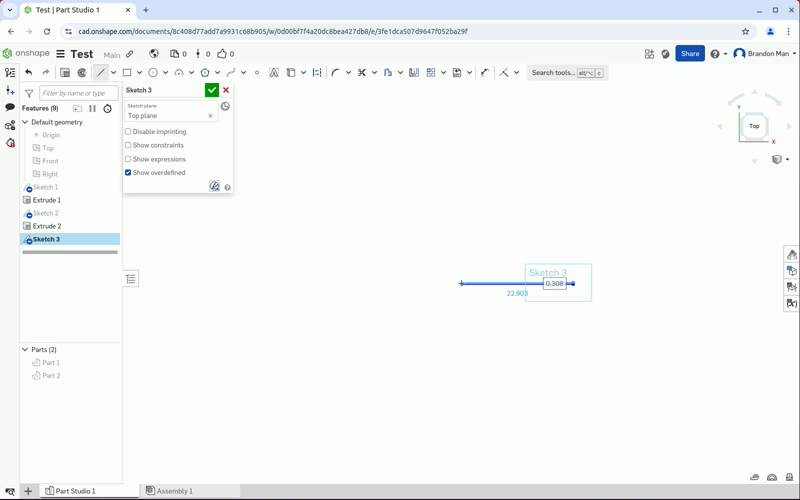
scroll(6)
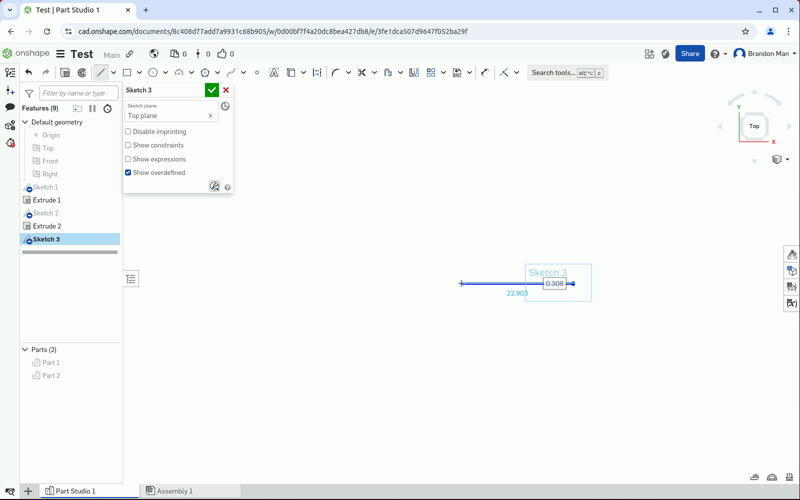
scroll(6)
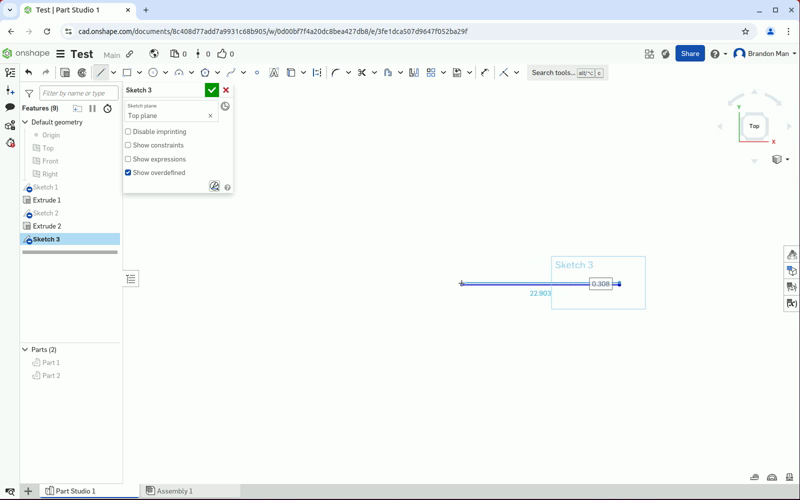
scroll(6)
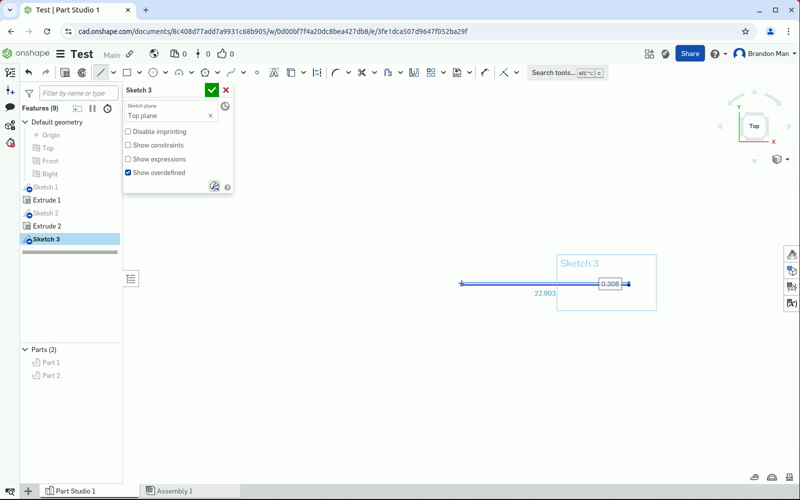
scroll(6)
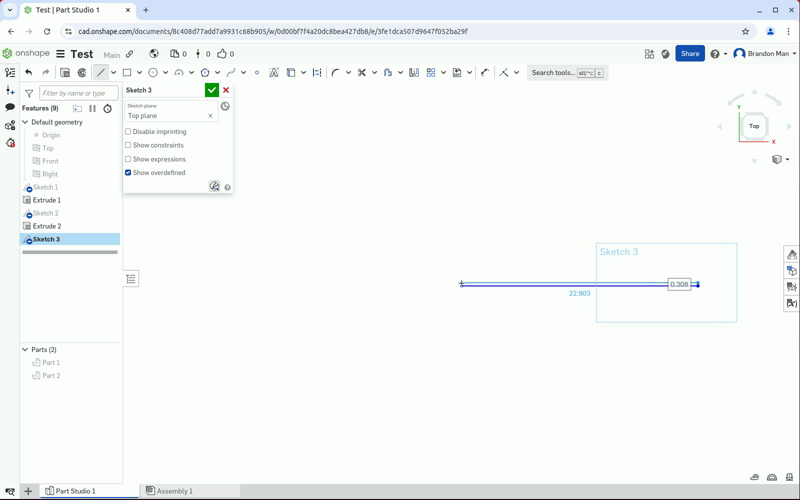
scroll(6)
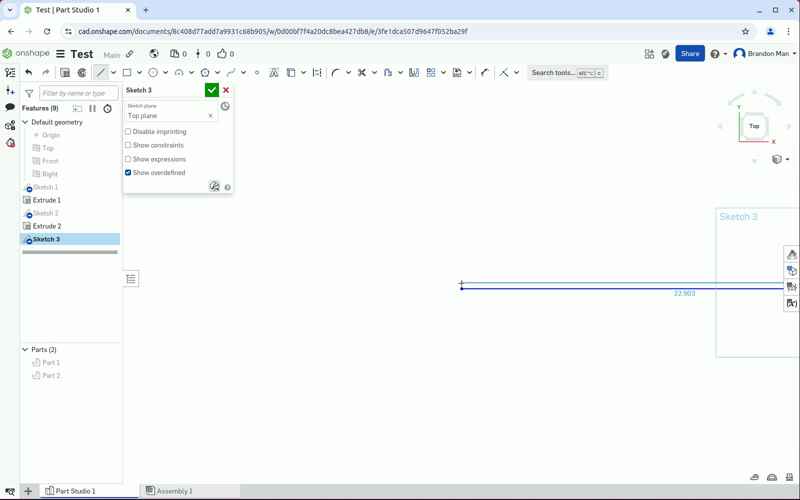
scroll(6)
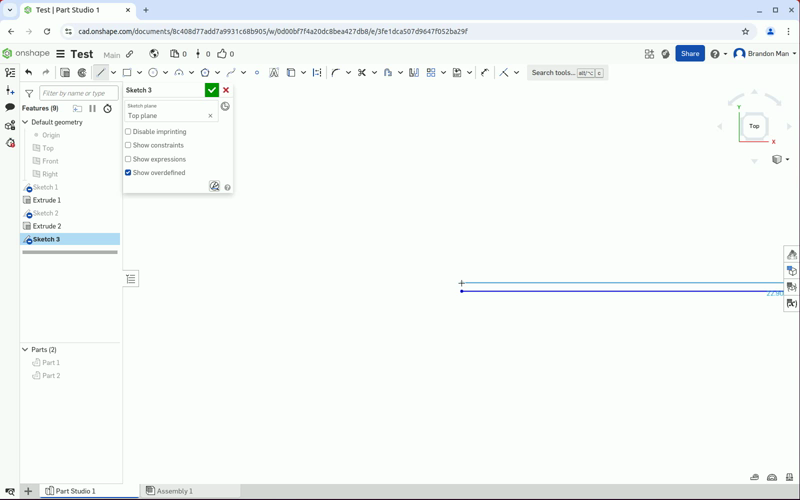
scroll(6)
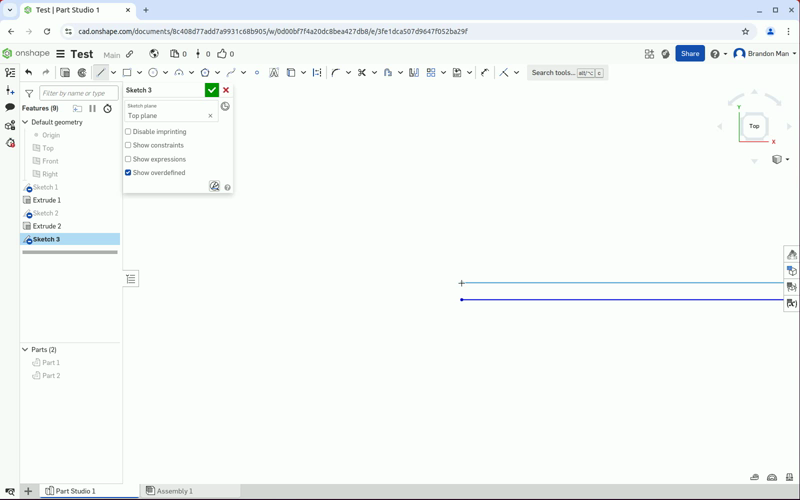
click(461, 282)
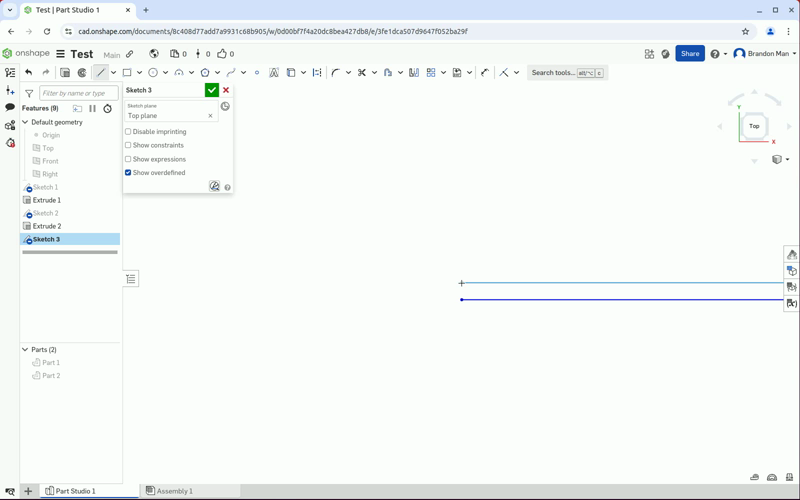
scroll(-6)
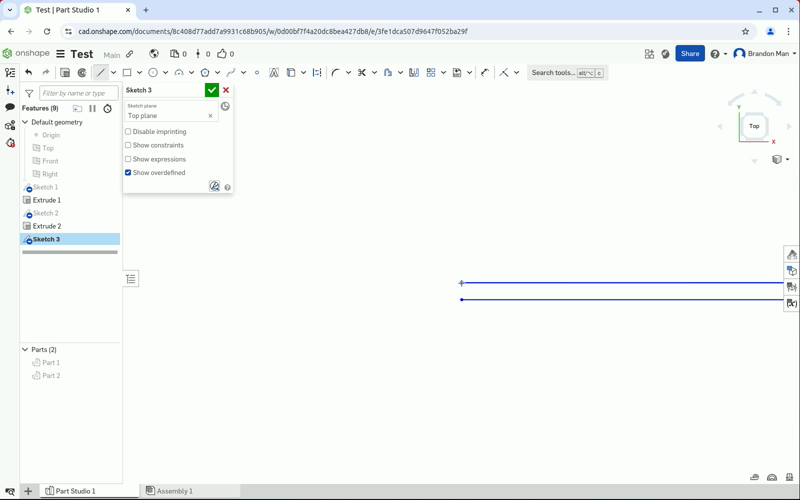
scroll(-6)
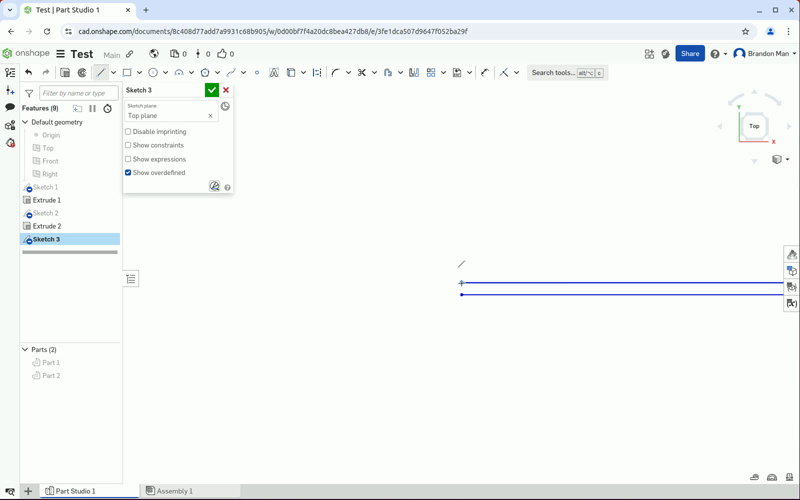
scroll(-6)
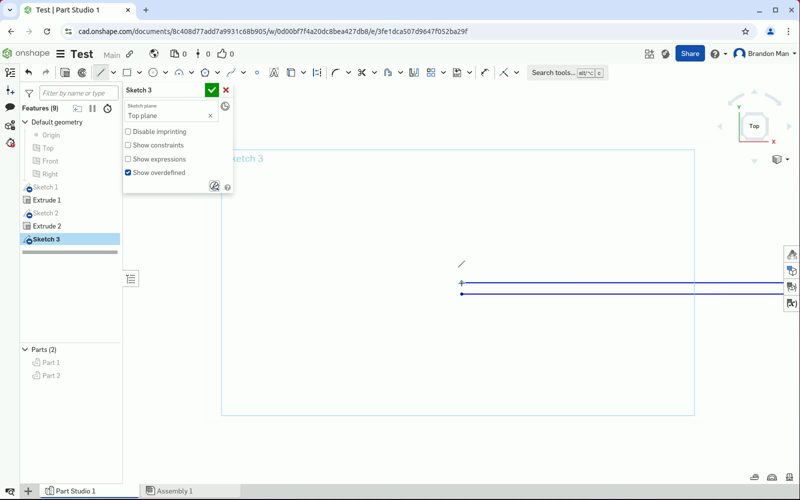
scroll(-6)
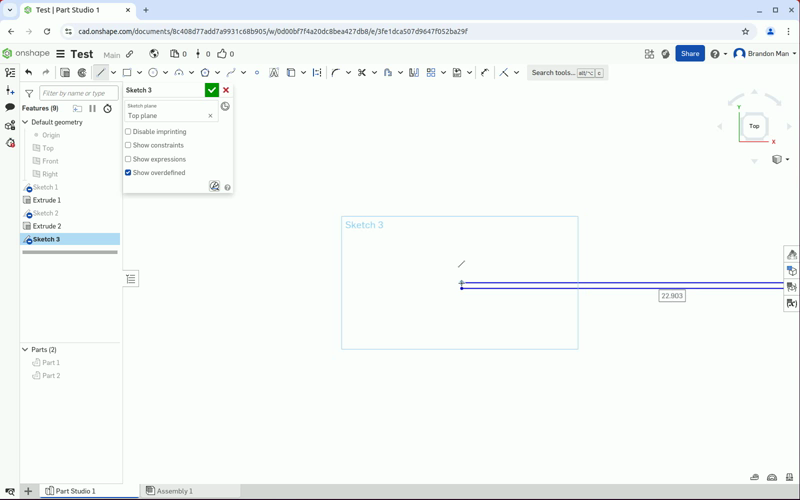
scroll(-6)
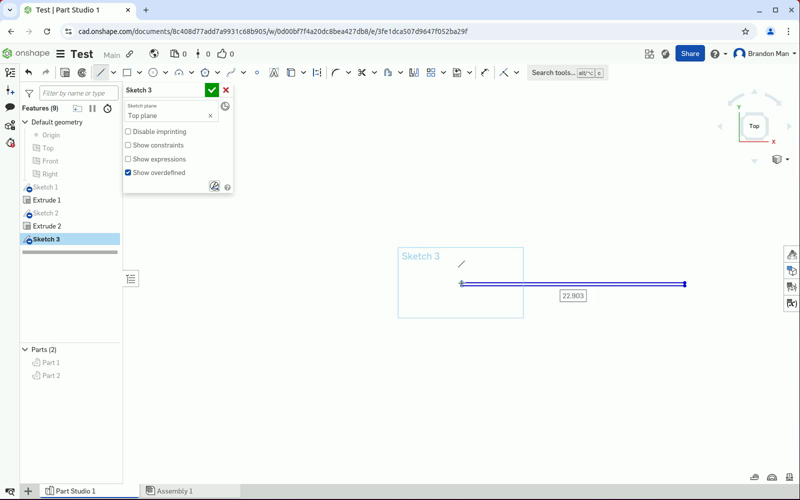
scroll(-6)
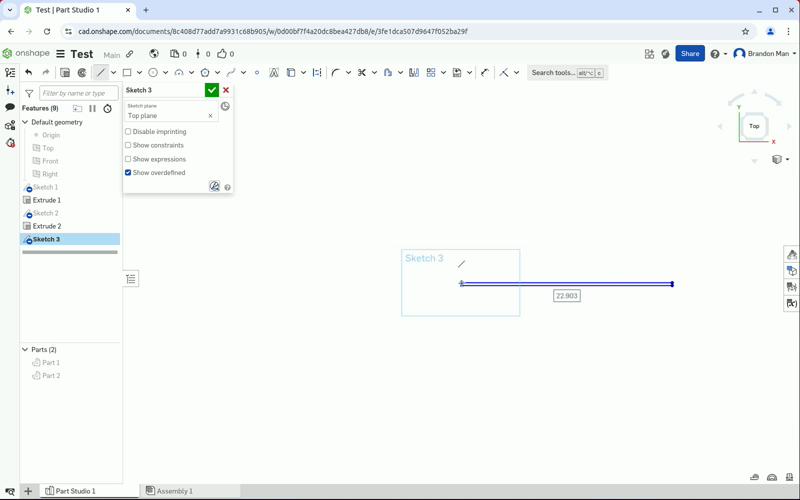
scroll(-6)
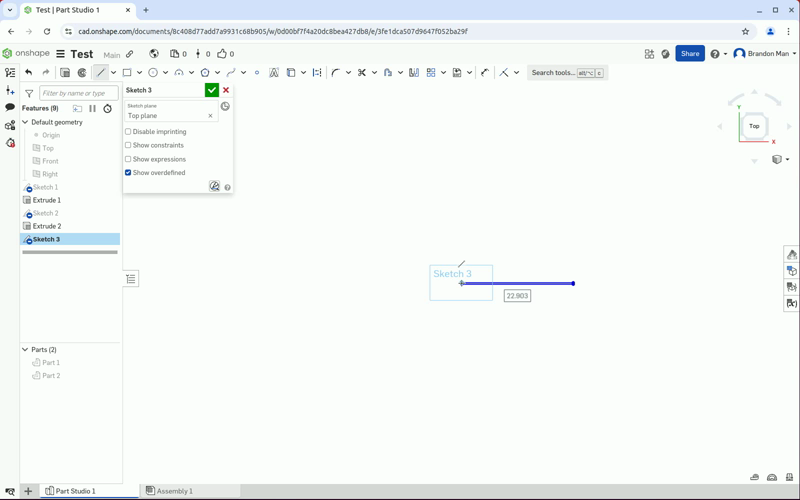
key_up(shift)
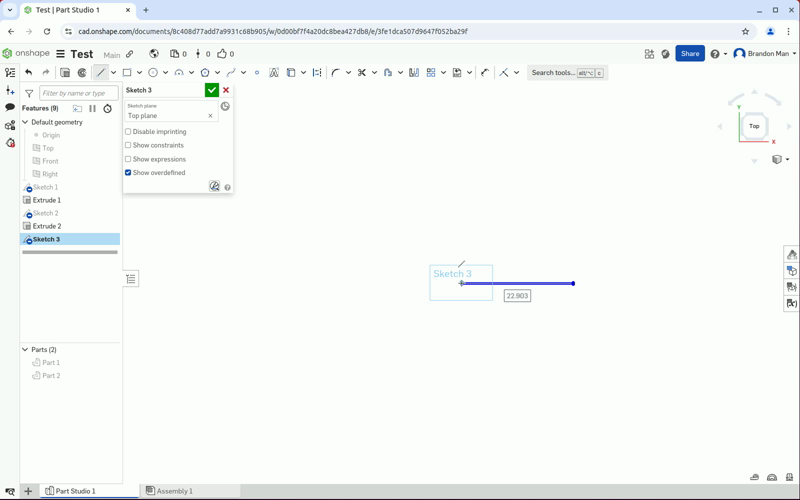
mouse_move(492, 282)
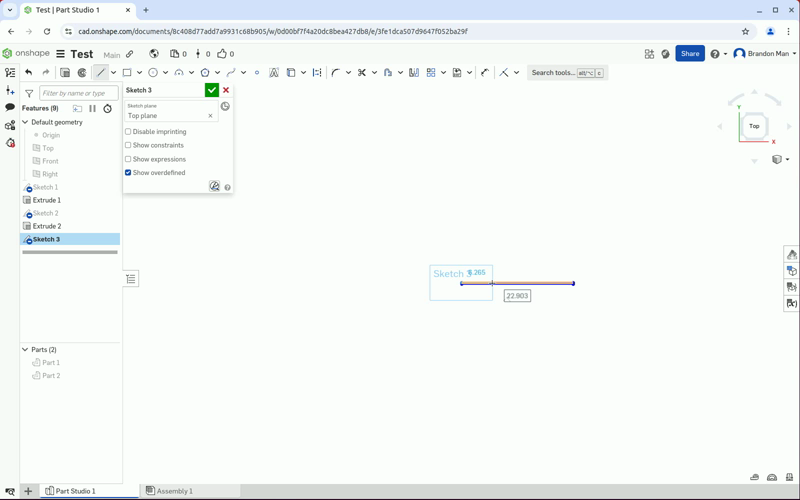
key_down(shift)
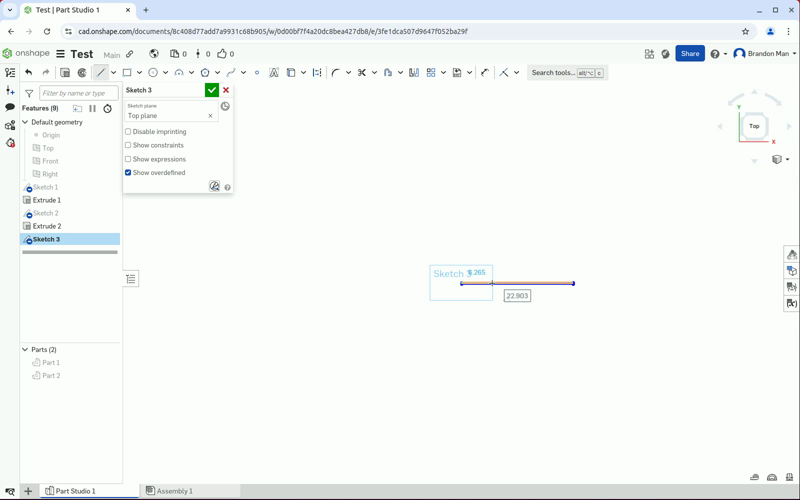
mouse_move(461, 284)
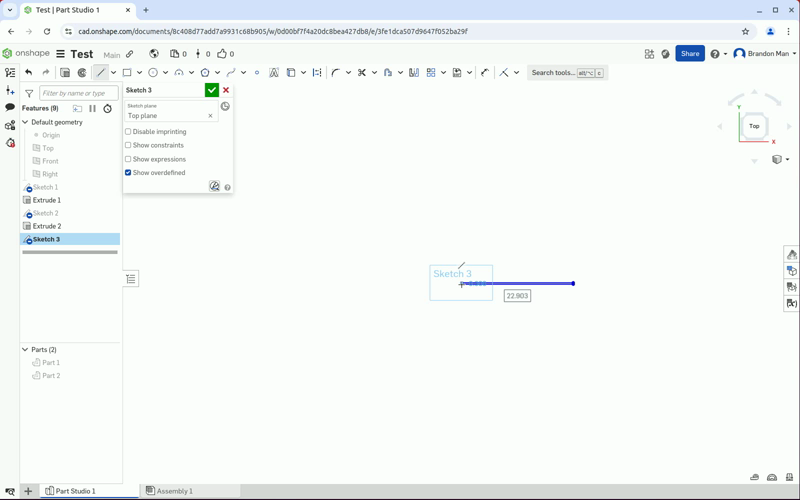
scroll(6)
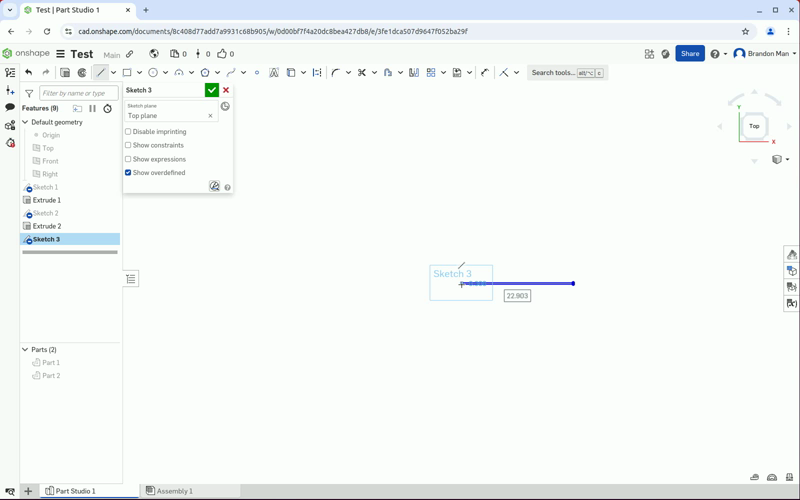
scroll(6)
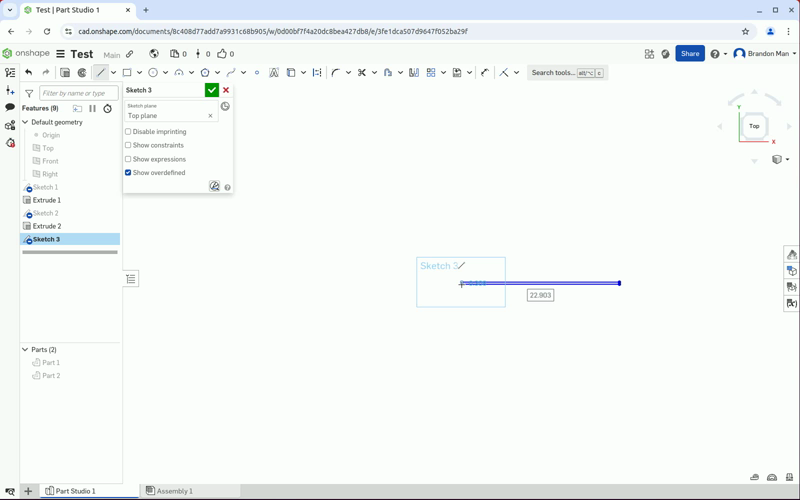
scroll(6)
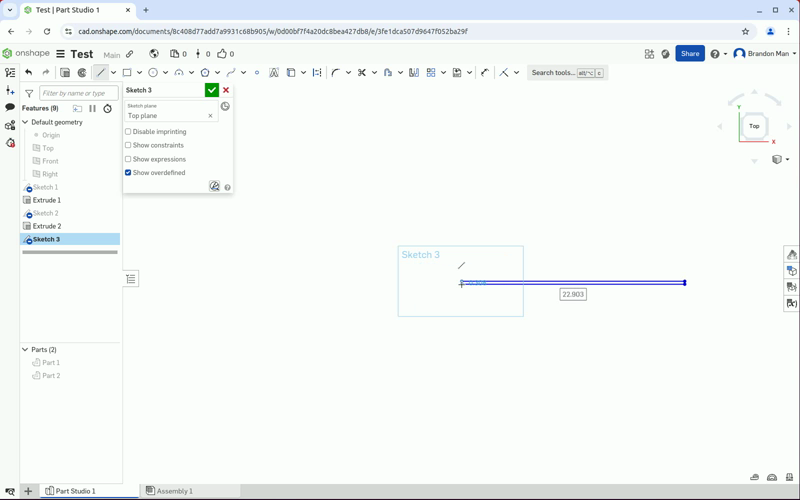
scroll(6)
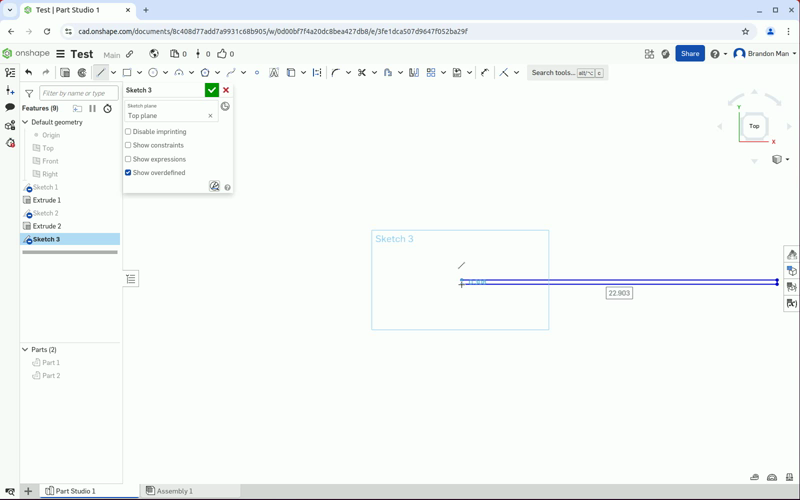
scroll(6)
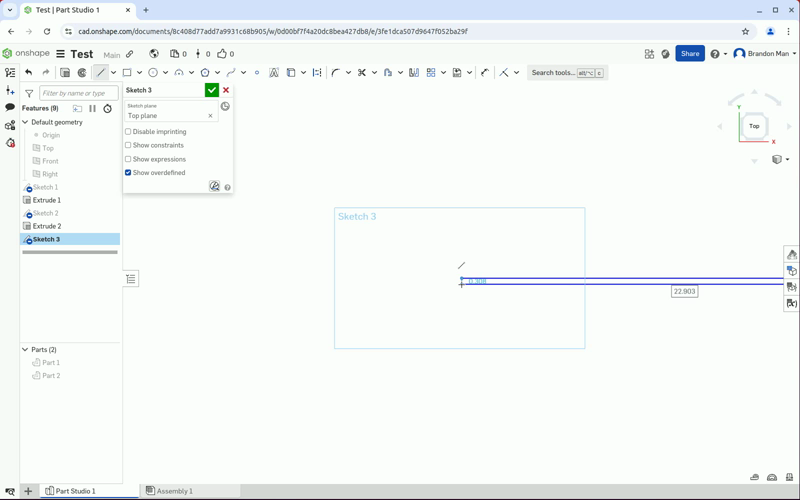
scroll(6)
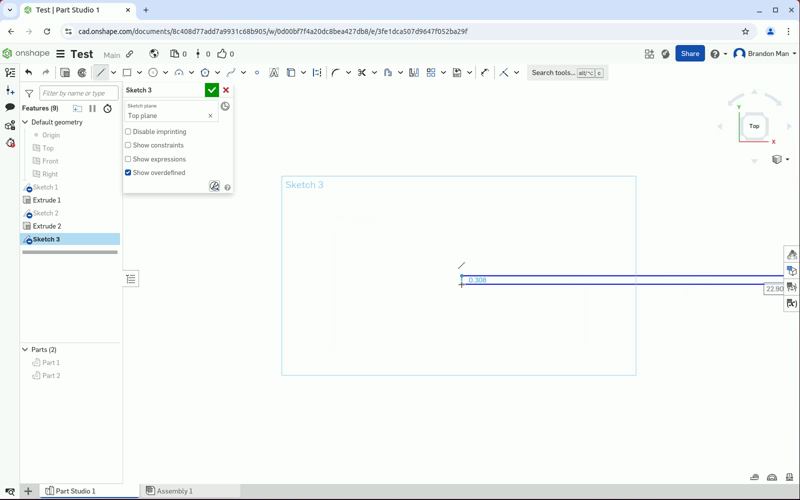
scroll(6)
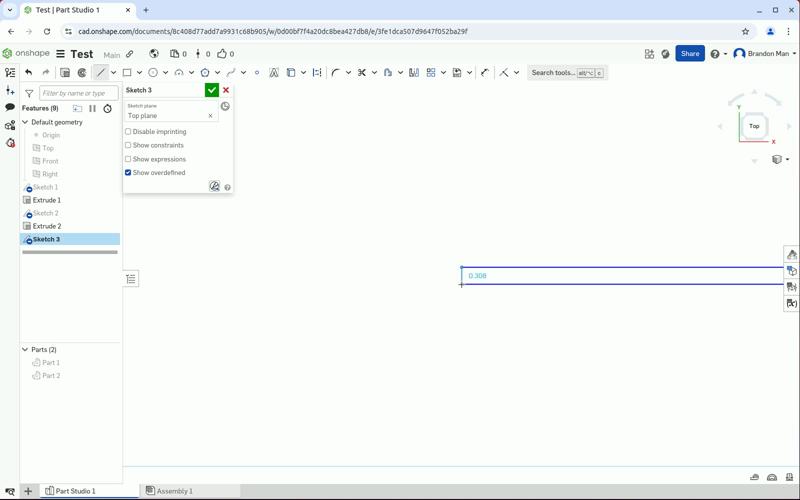
key_up(shift)
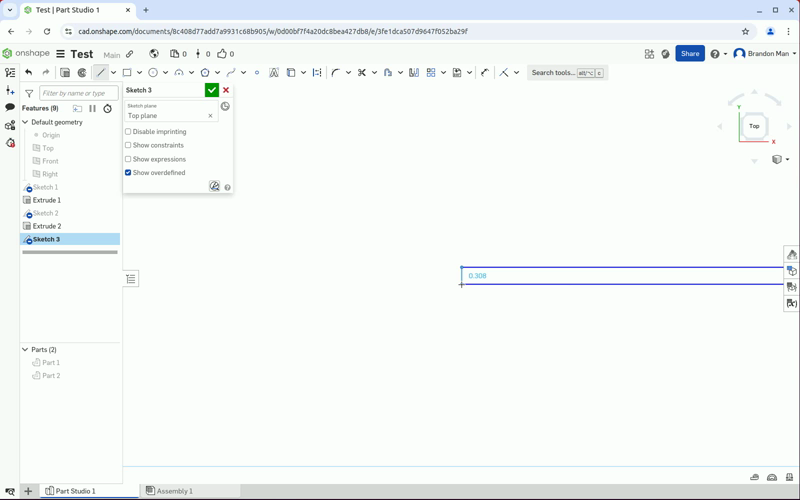
click(461, 284)
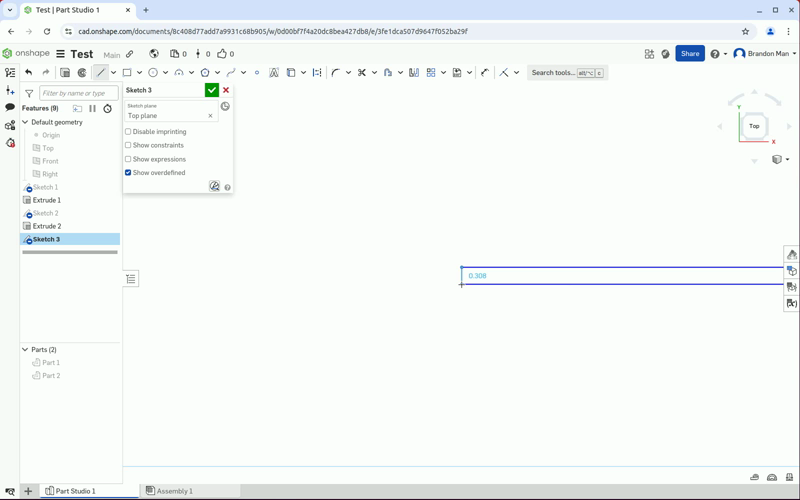
scroll(-6)
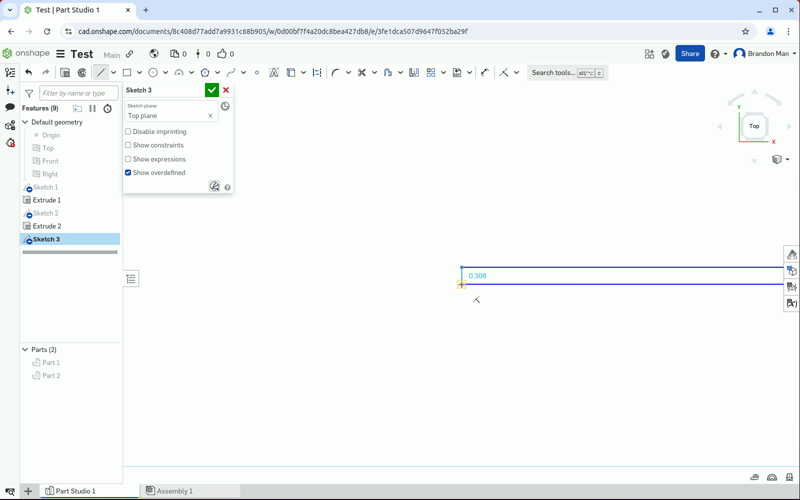
scroll(-6)
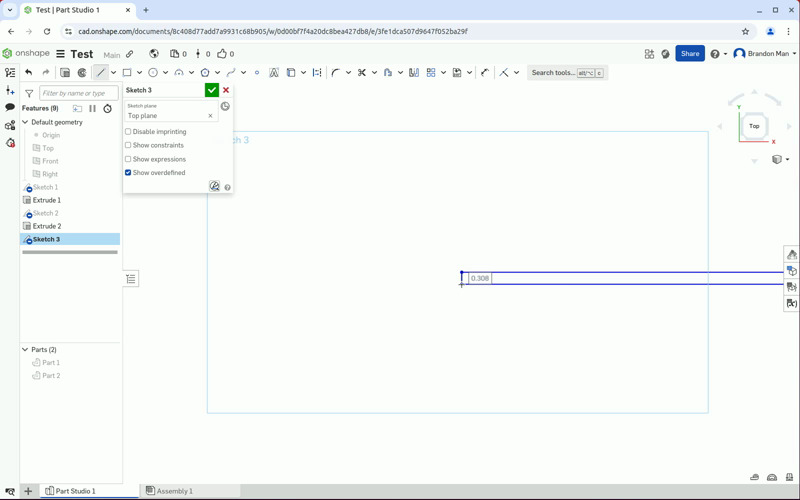
scroll(-6)
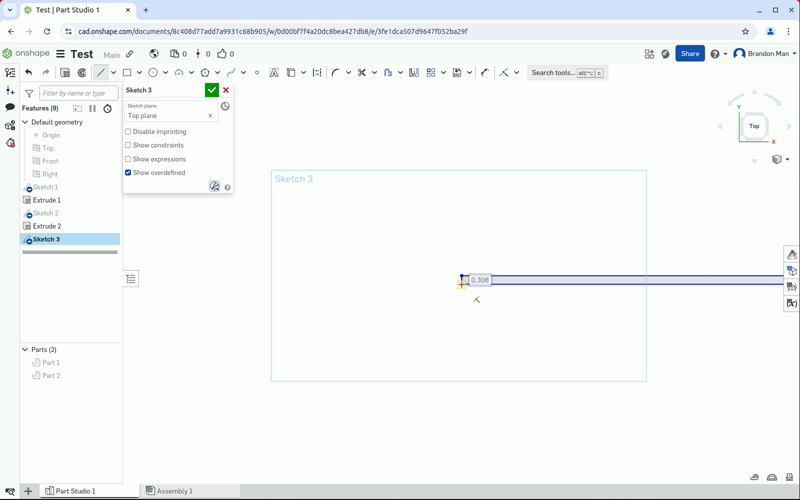
scroll(-6)
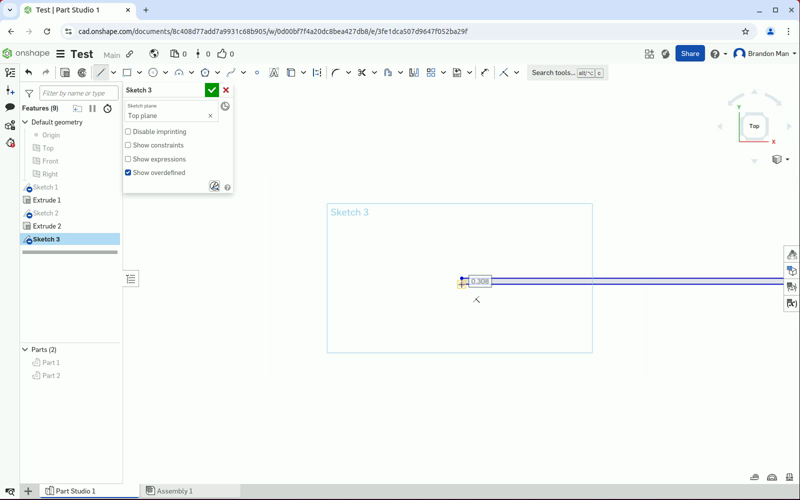
scroll(-6)
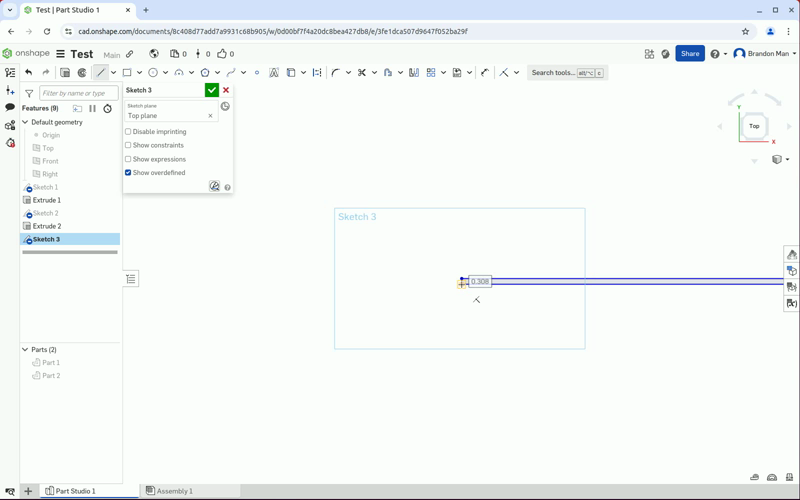
scroll(-6)
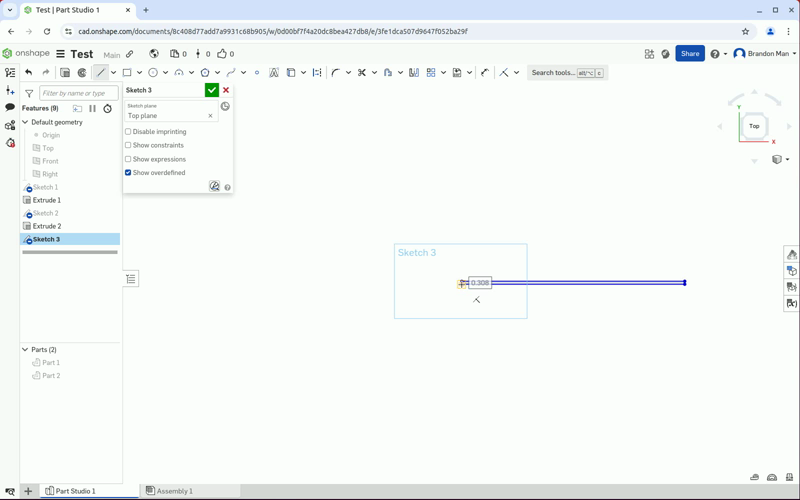
scroll(-6)
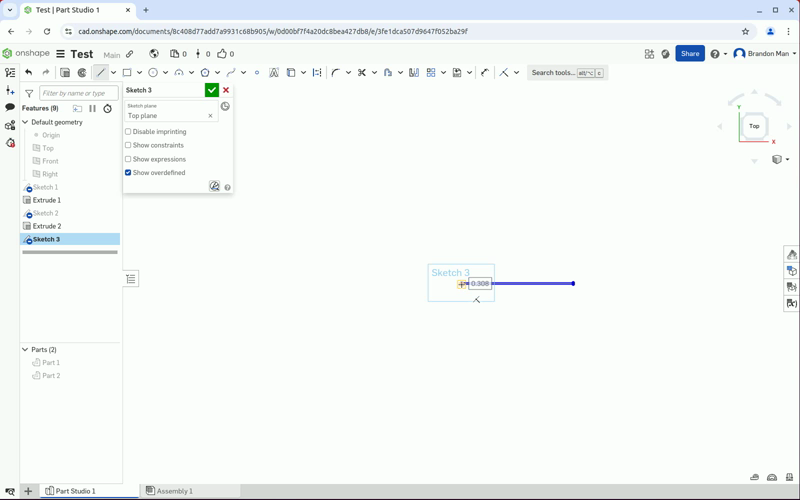
key(esc)
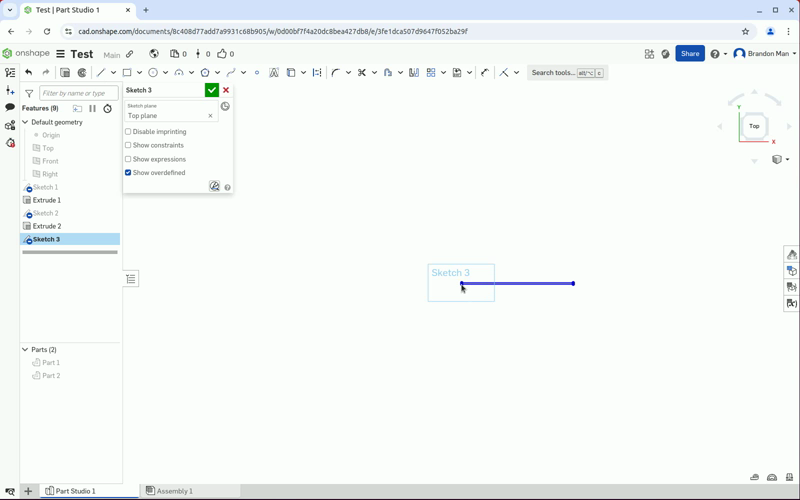
mouse_move(504, 283)
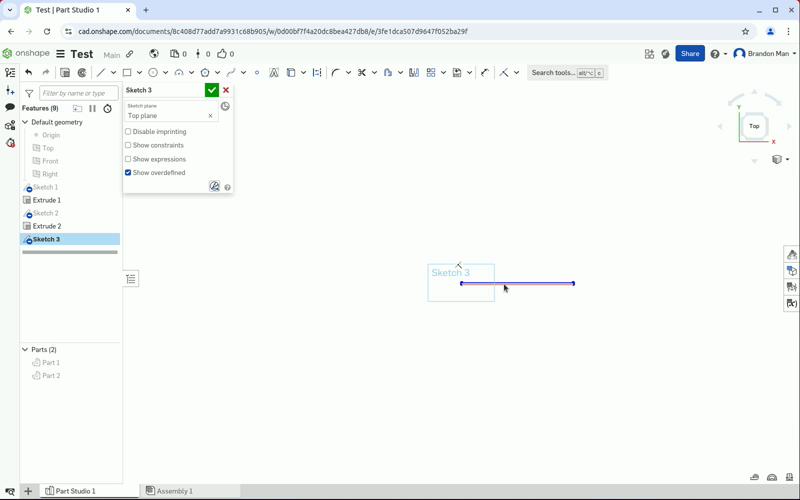
scroll(6)
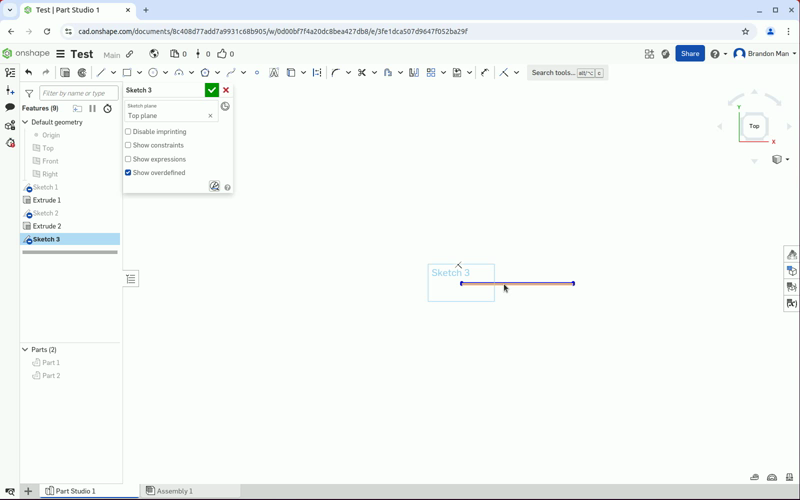
scroll(6)
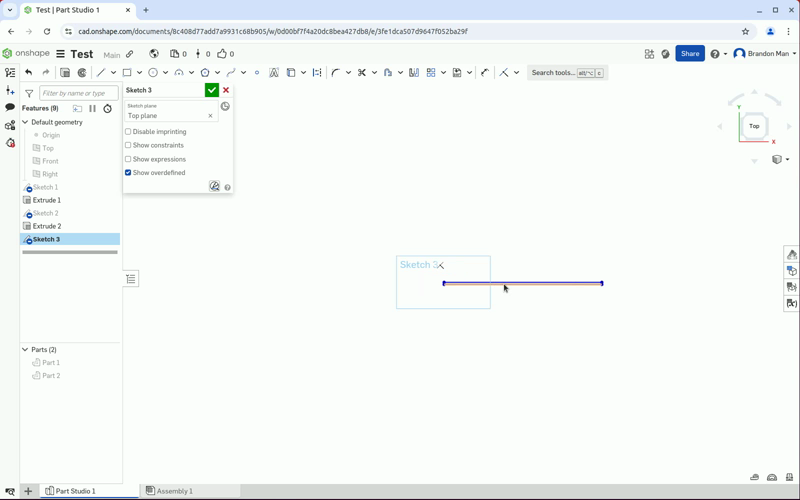
scroll(6)
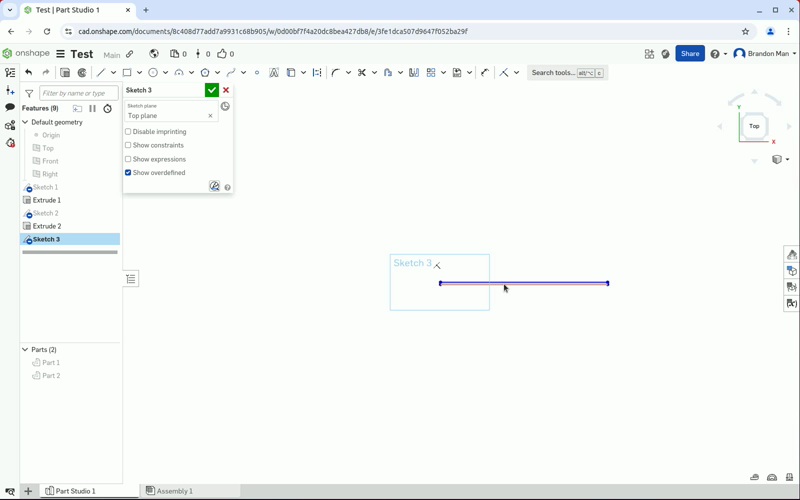
scroll(6)
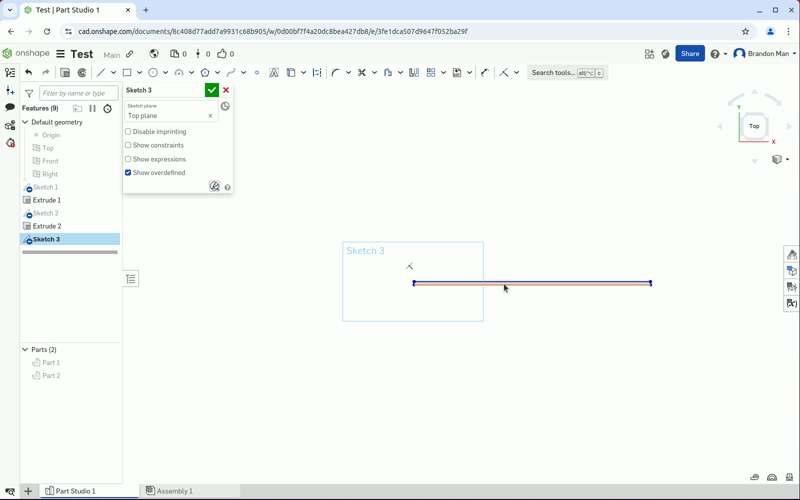
scroll(6)
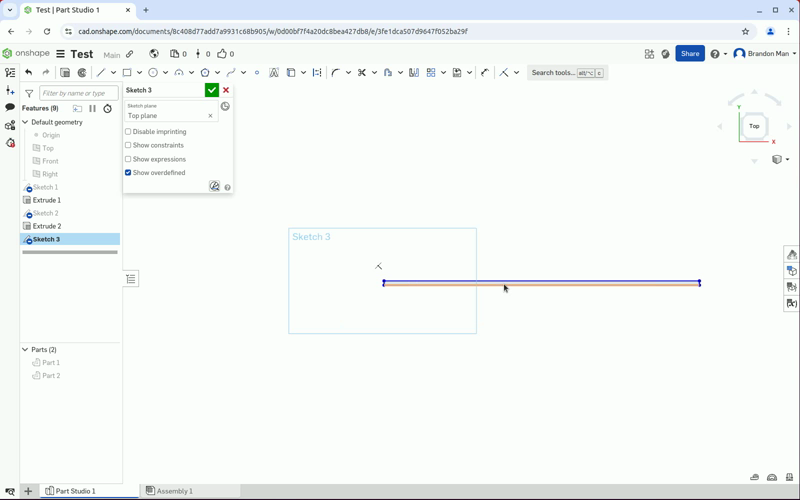
scroll(6)
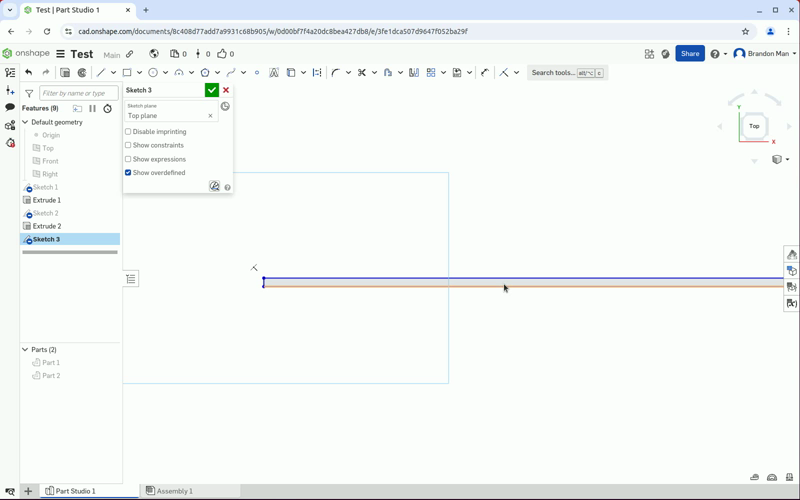
scroll(6)
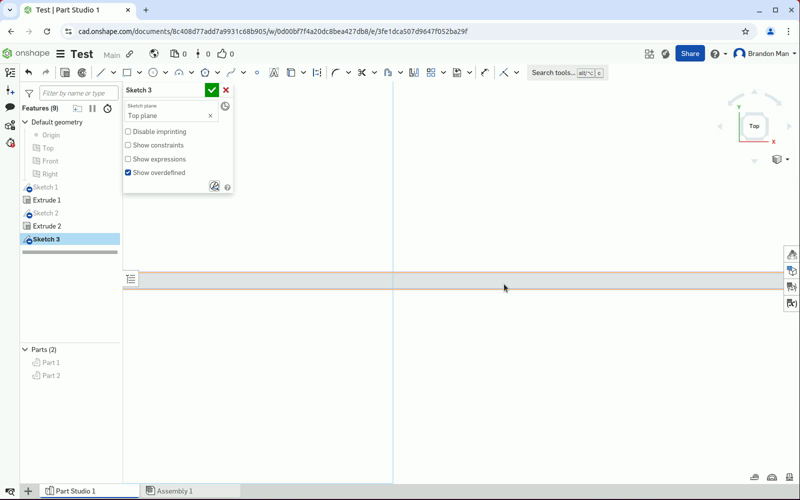
click(504, 283)
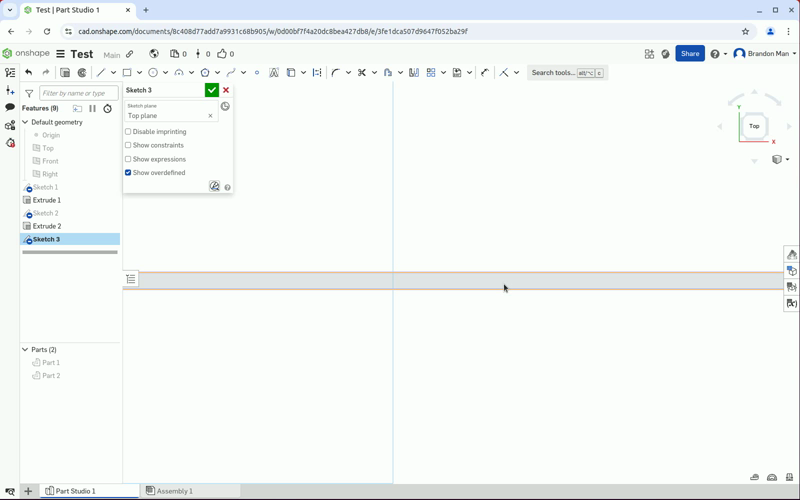
scroll(-6)
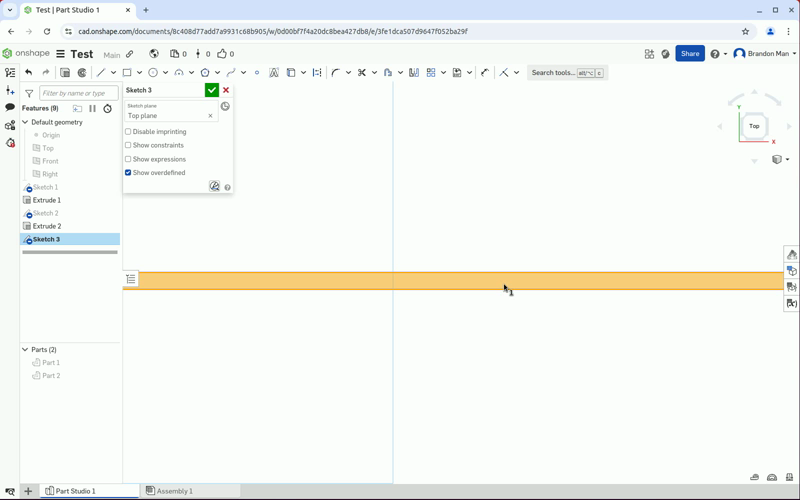
scroll(-6)
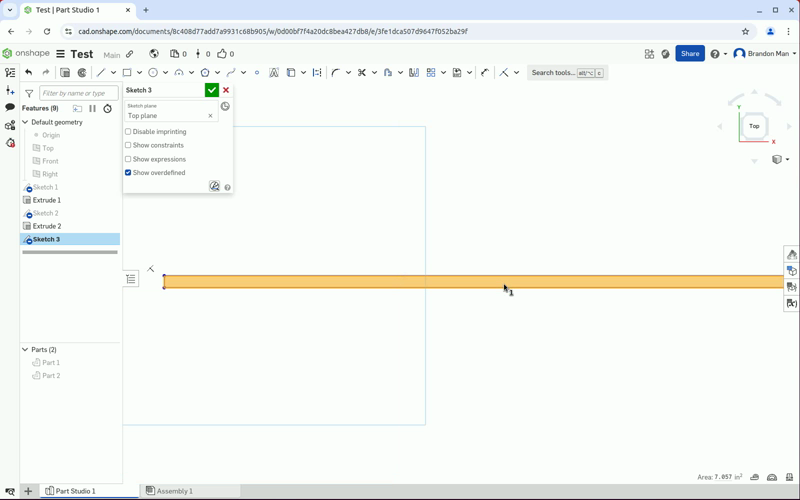
scroll(-6)
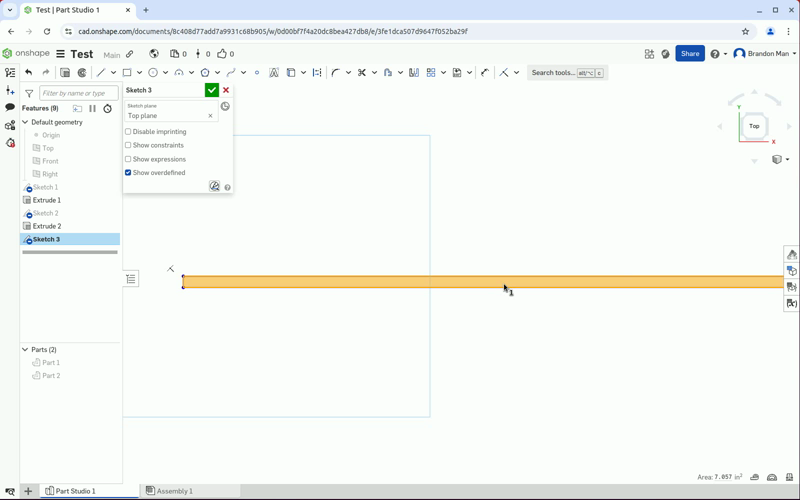
scroll(-6)
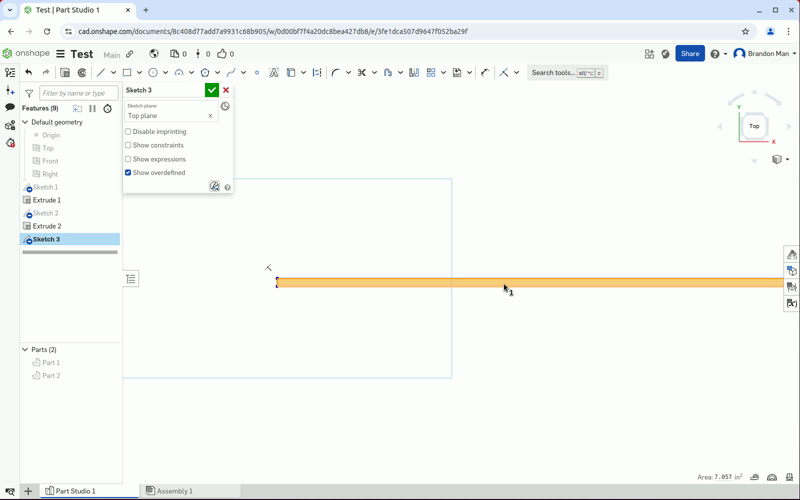
scroll(-6)
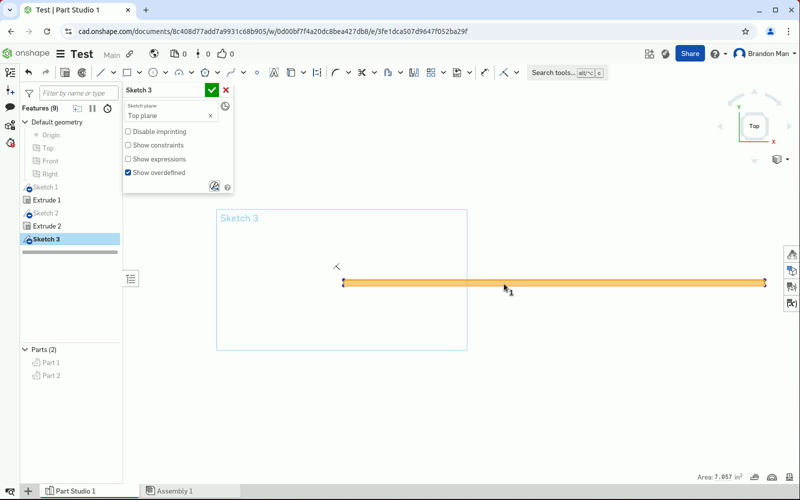
scroll(-6)
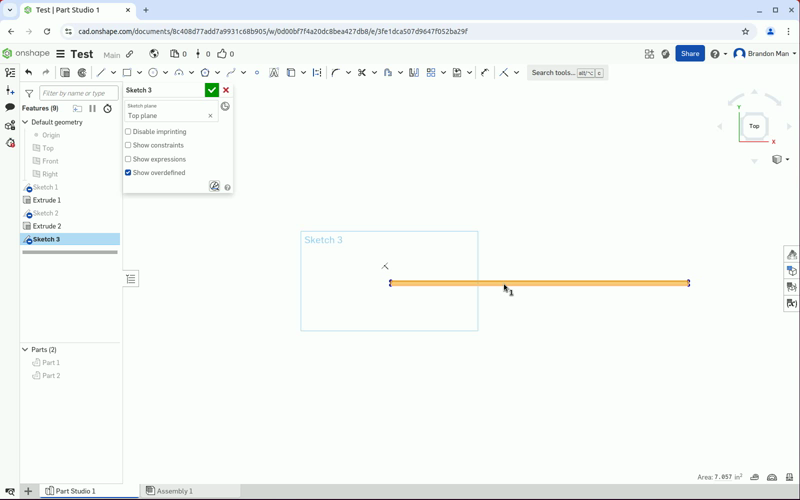
scroll(-6)
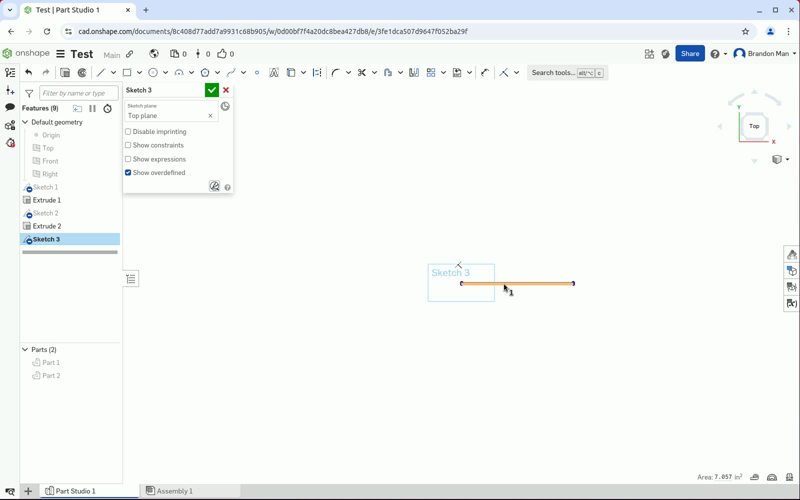
mouse_move(73, 352)
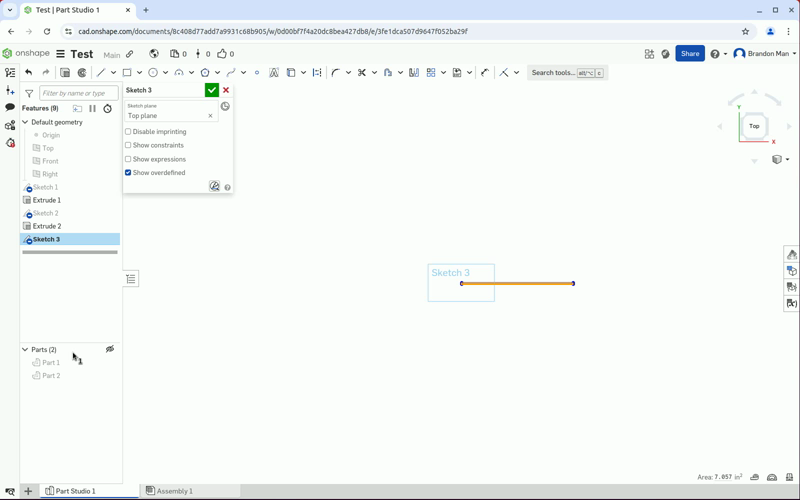
key(shift+y)
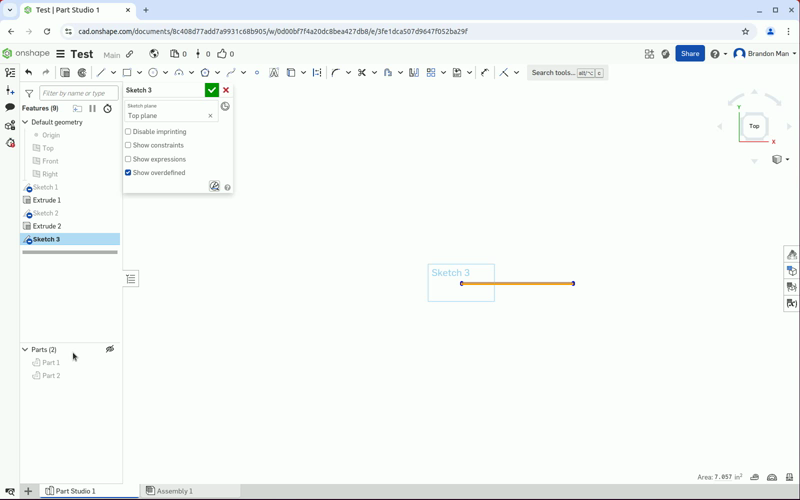
key(shift+e)
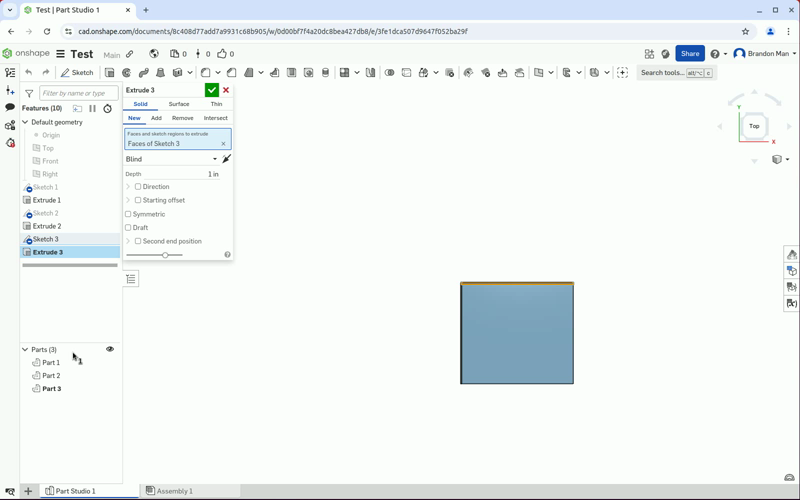
mouse_move(143, 106)
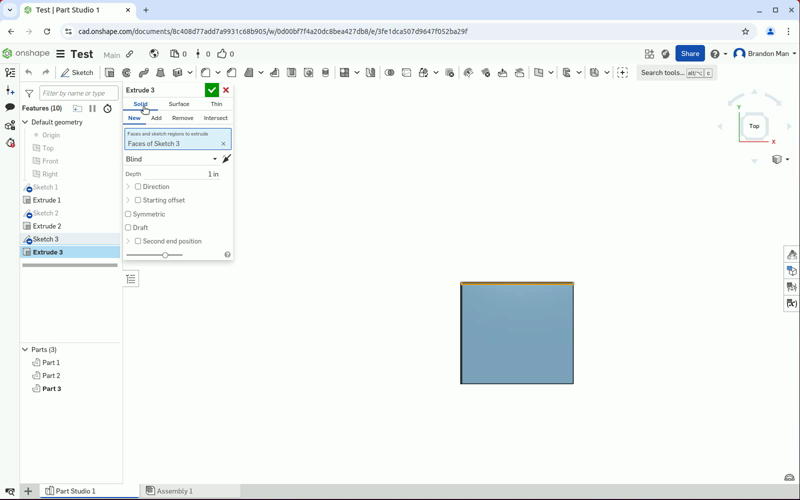
click(143, 106)
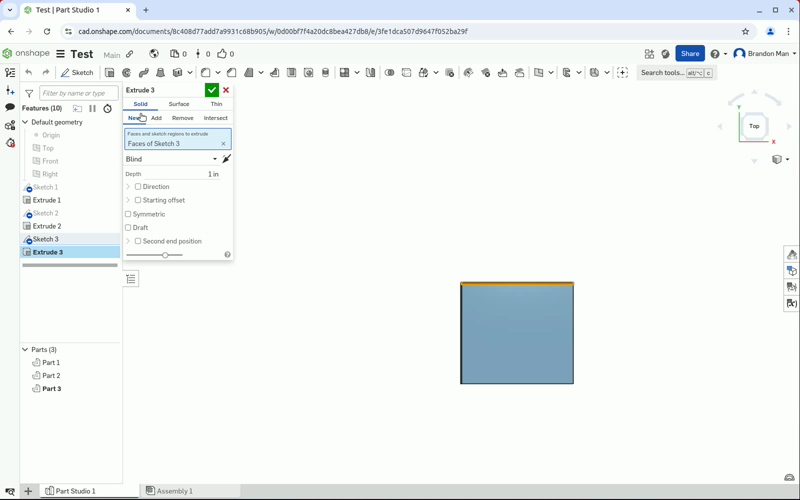
mouse_move(137, 120)
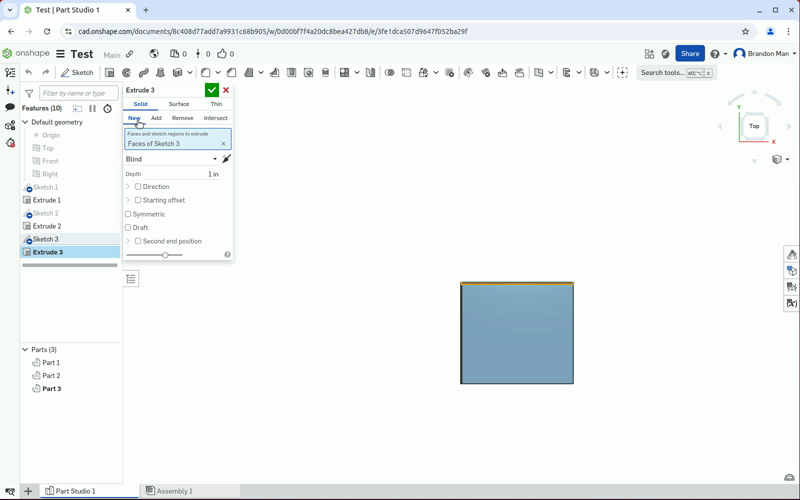
click(137, 120)
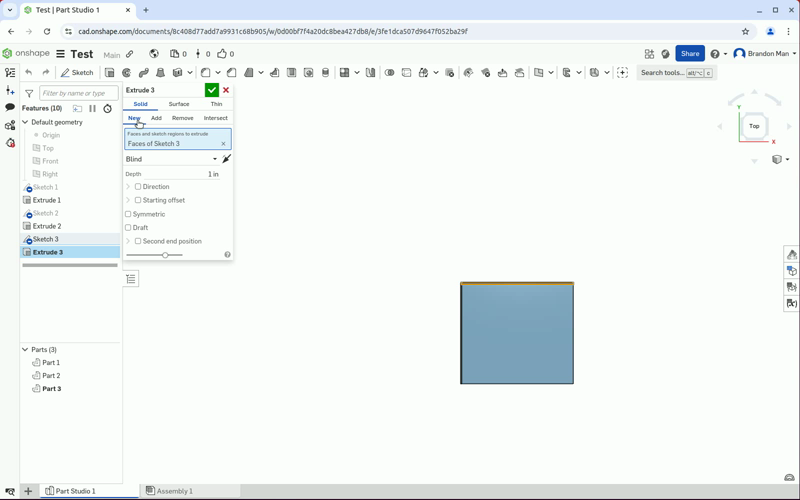
key(tab, 4)
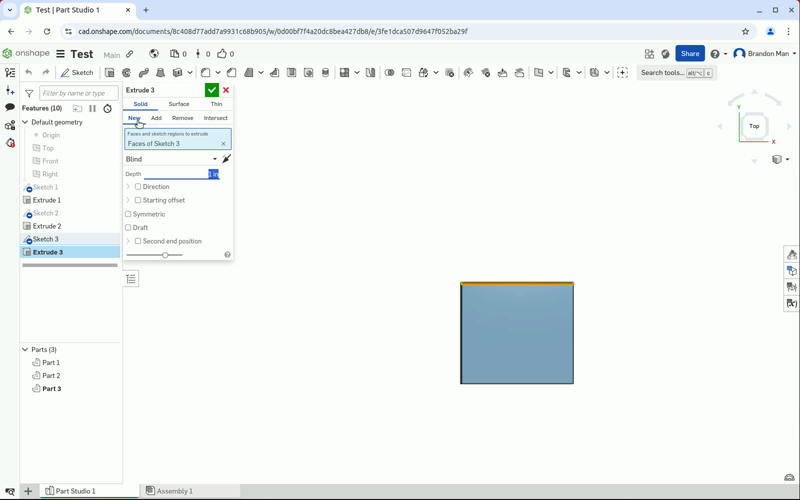
text(9.628)
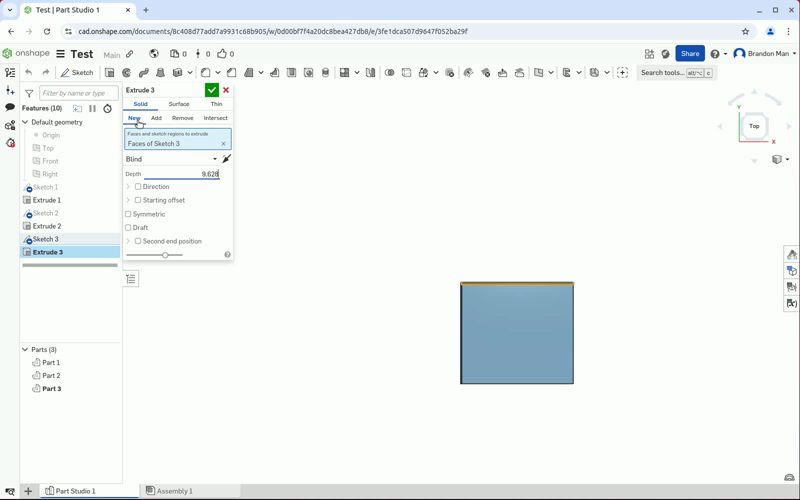
key(enter)
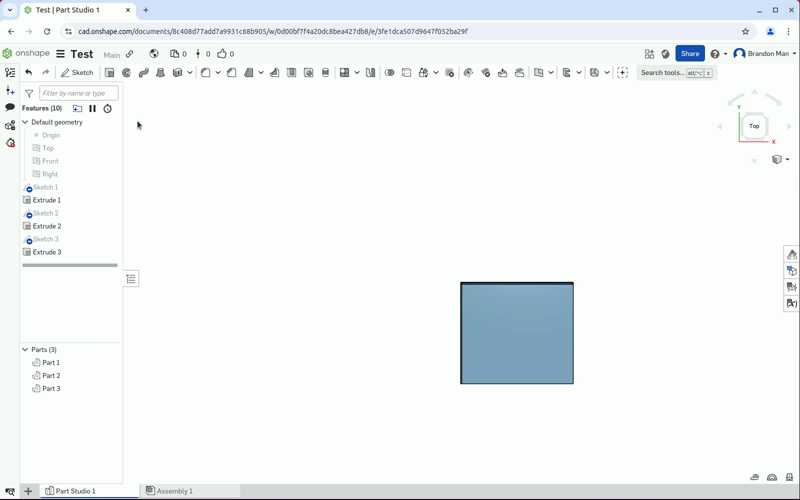
key(shift+h)
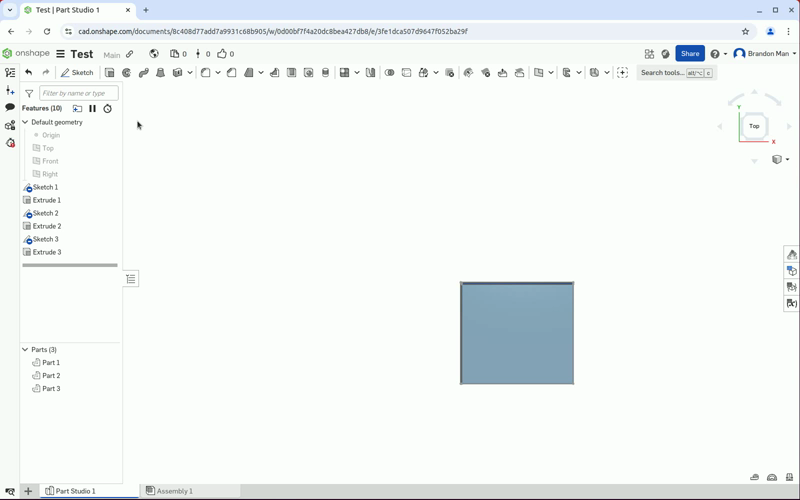
key(shift+h)
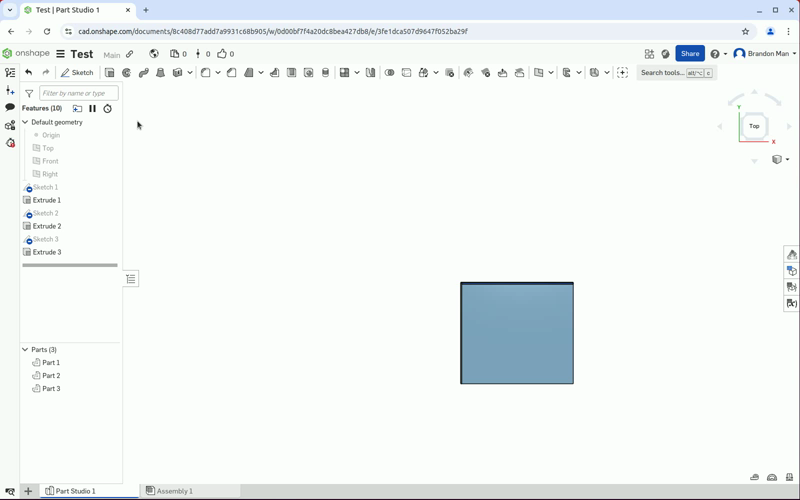
mouse_move(73, 189)
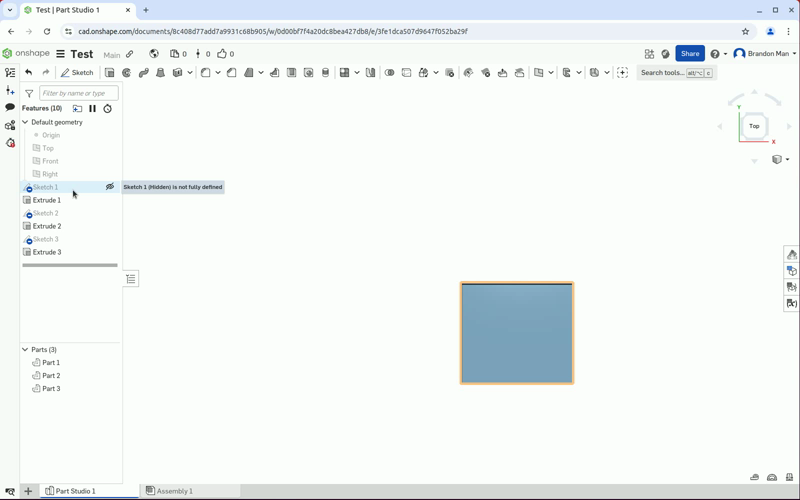
click(73, 189)
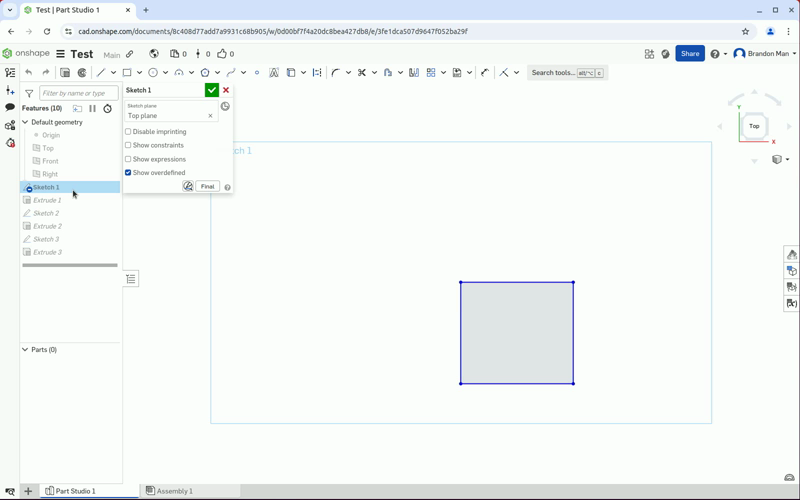
mouse_move(229, 92)
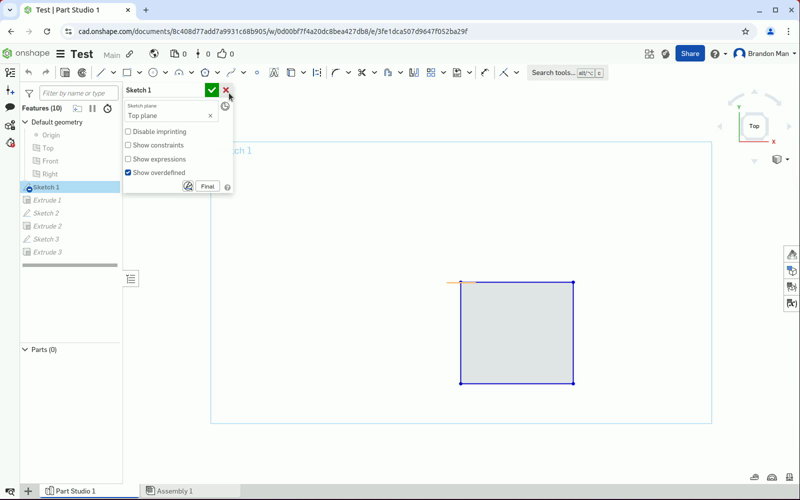
click(229, 92)
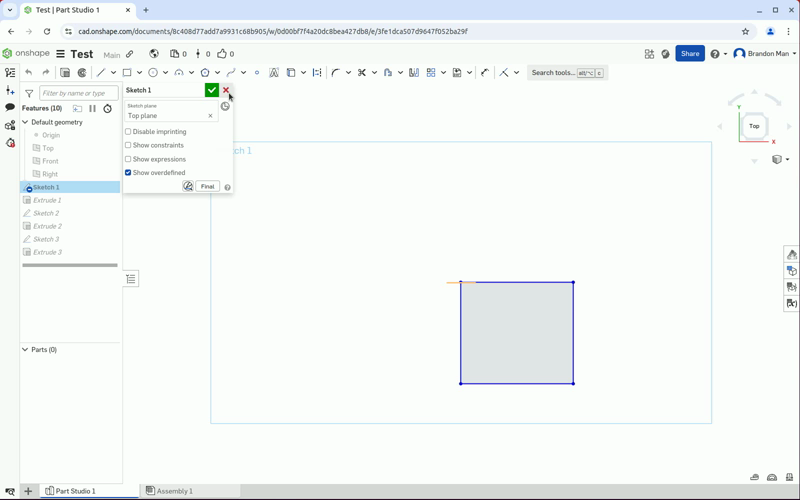
key(shift+s)
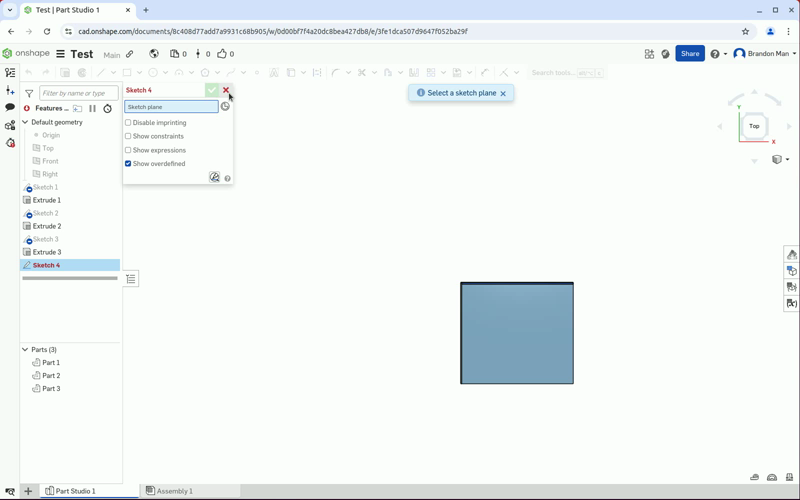
mouse_move(73, 150)
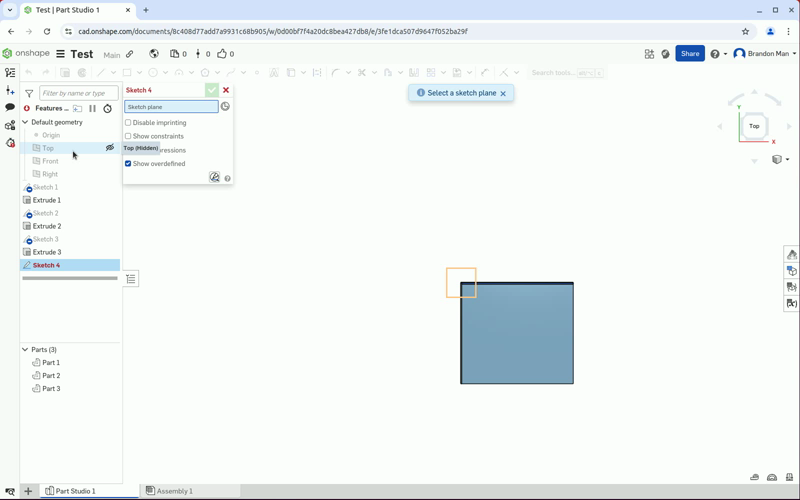
click(73, 150)
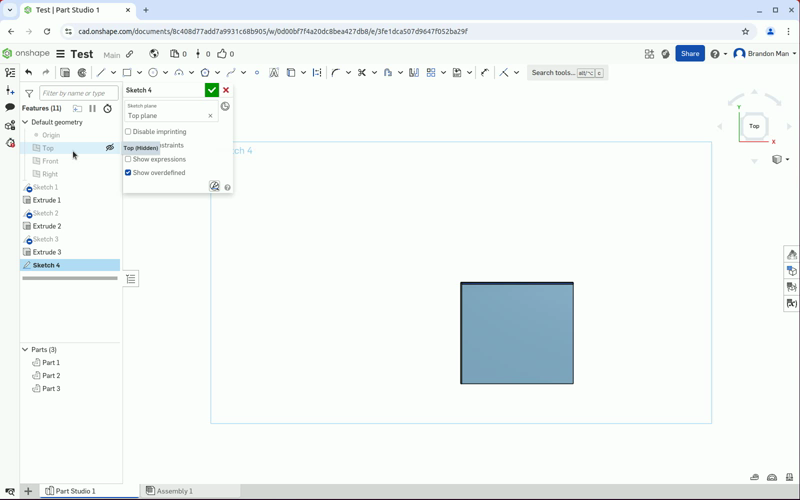
mouse_move(73, 352)
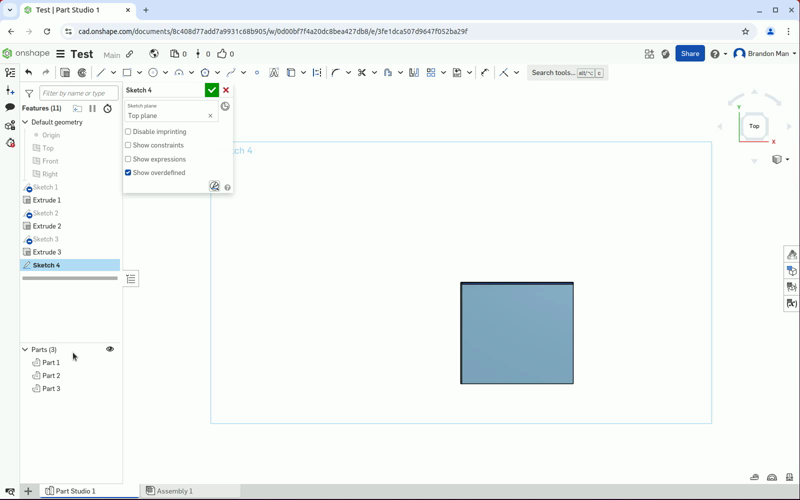
key(y)
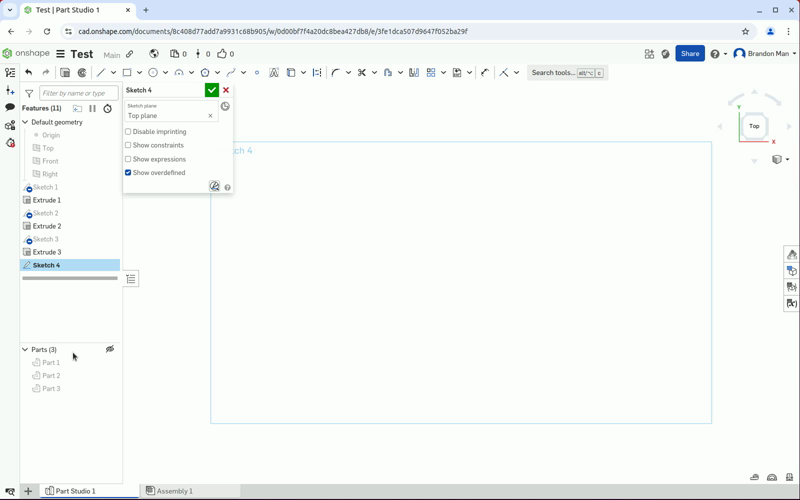
key(l)
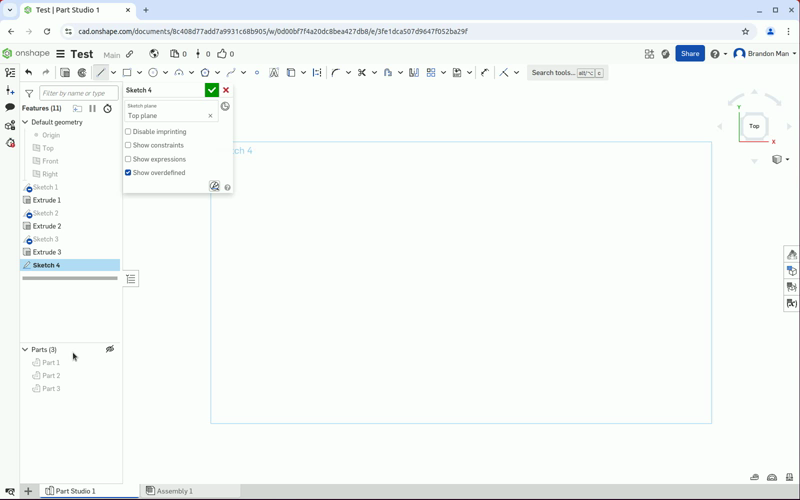
key_down(shift)
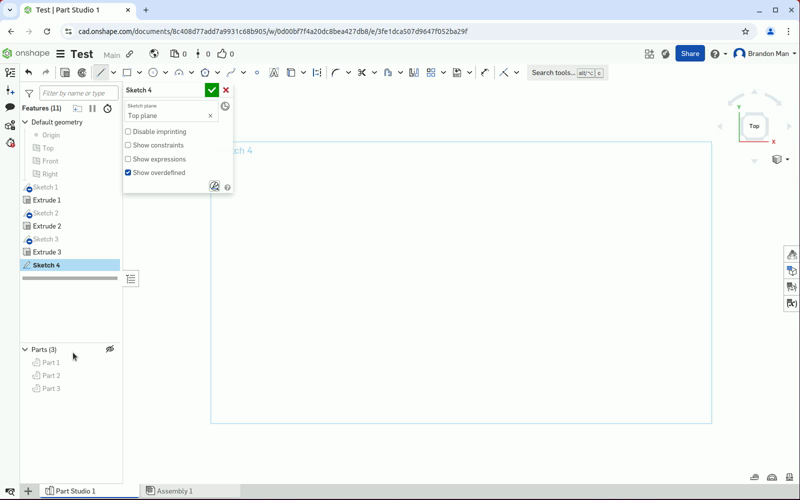
mouse_move(461, 319)
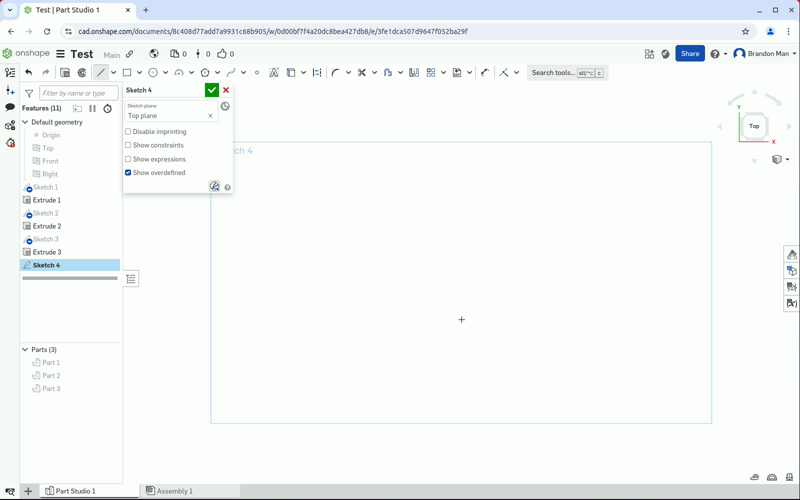
click(461, 319)
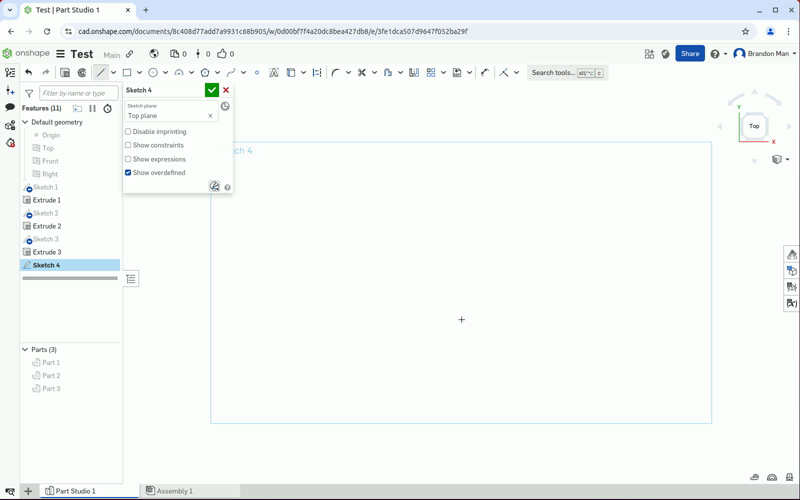
key_up(shift)
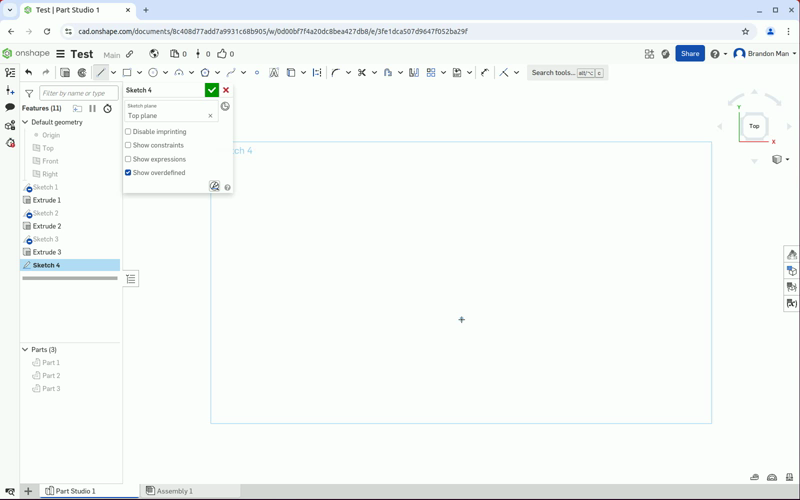
key_down(shift)
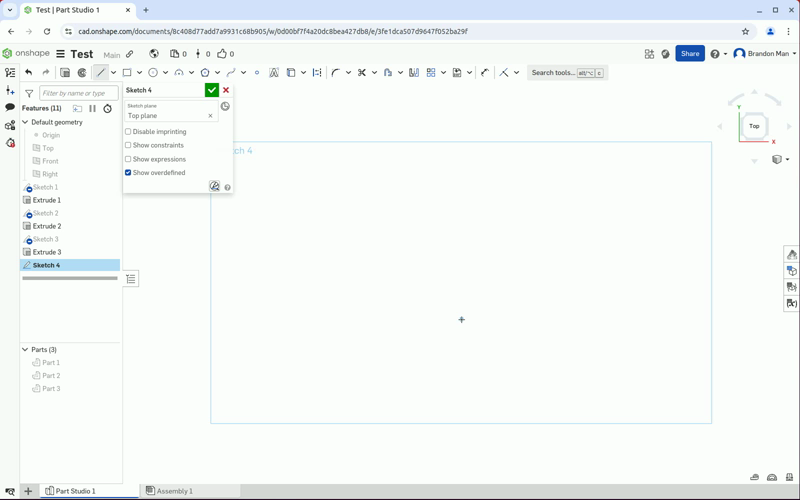
mouse_move(492, 319)
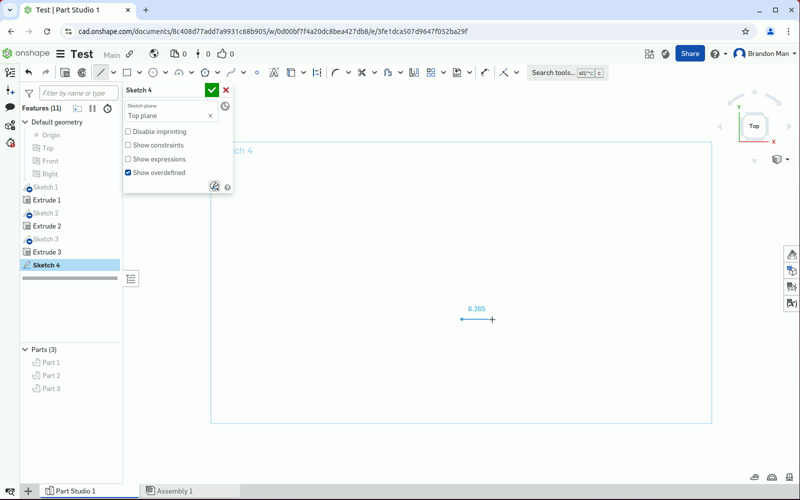
mouse_move(487, 319)
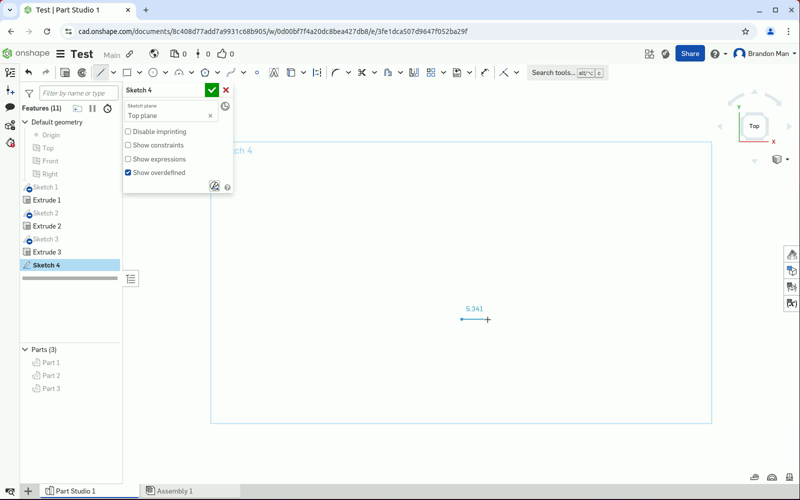
click(487, 319)
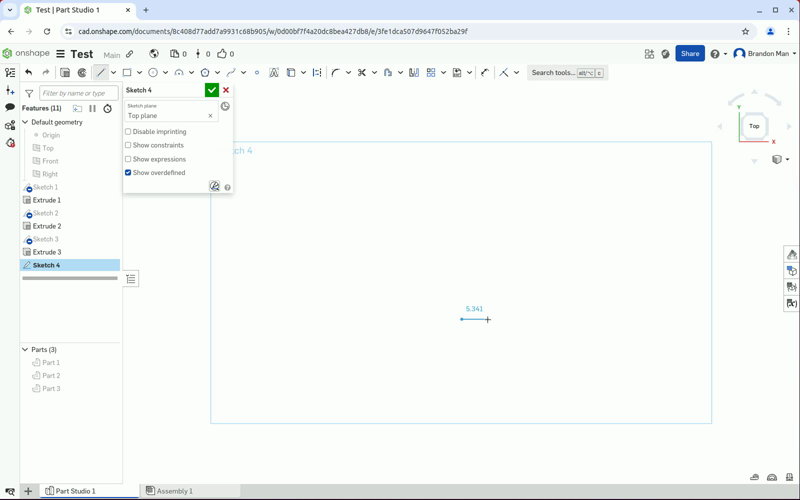
key_up(shift)
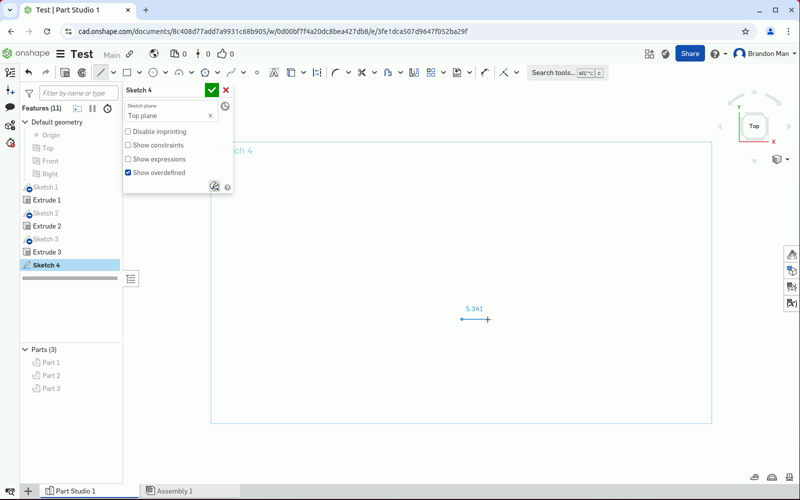
key_down(shift)
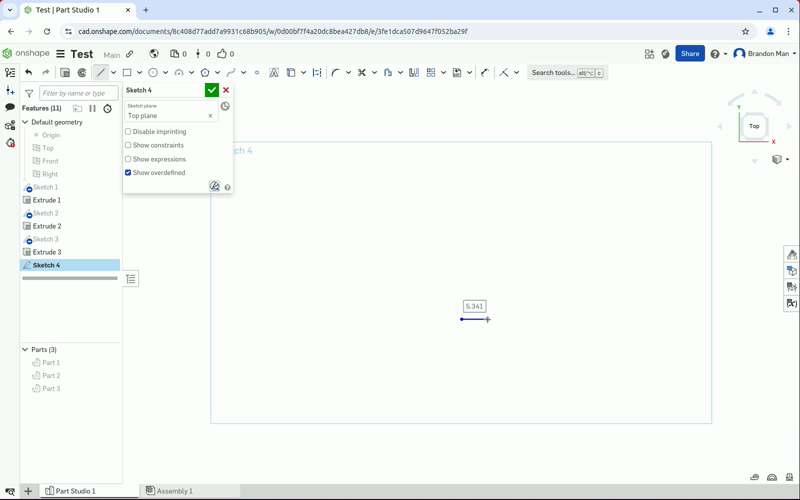
mouse_move(517, 319)
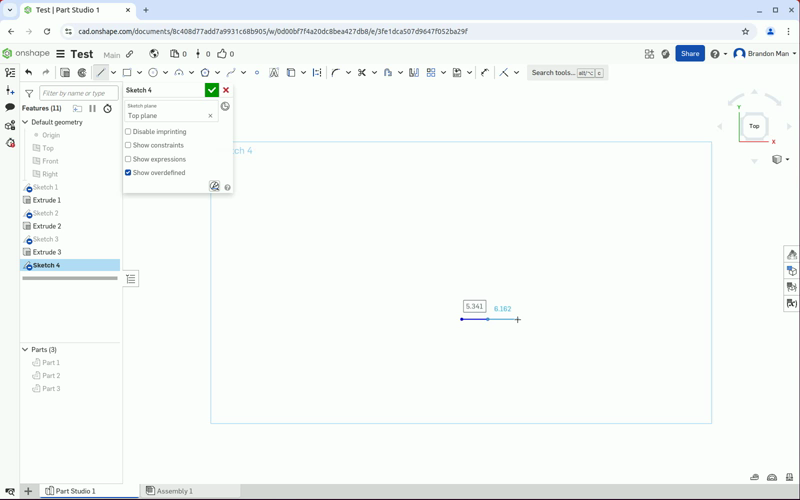
mouse_move(487, 283)
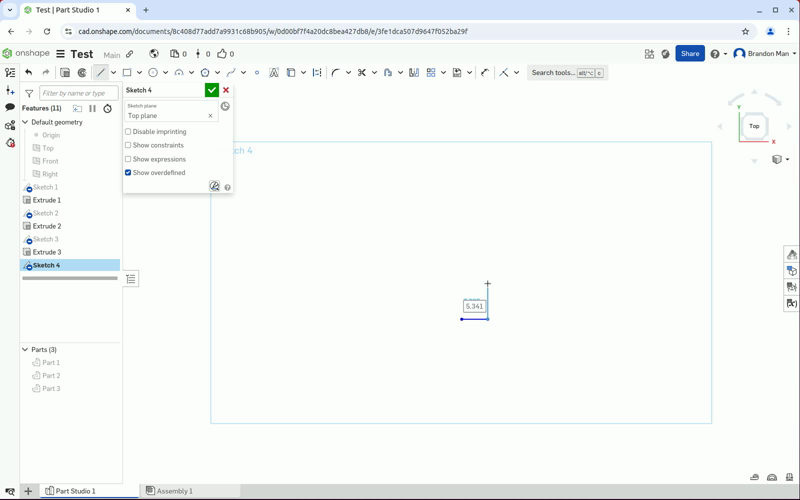
click(487, 283)
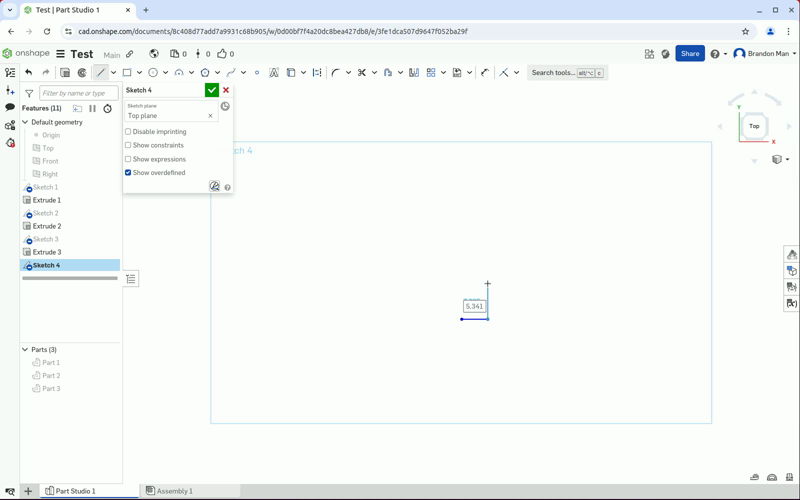
key_up(shift)
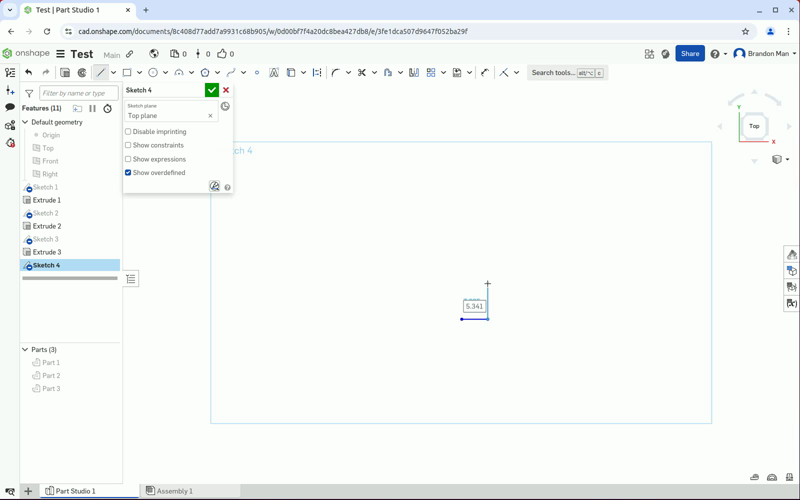
key_down(shift)
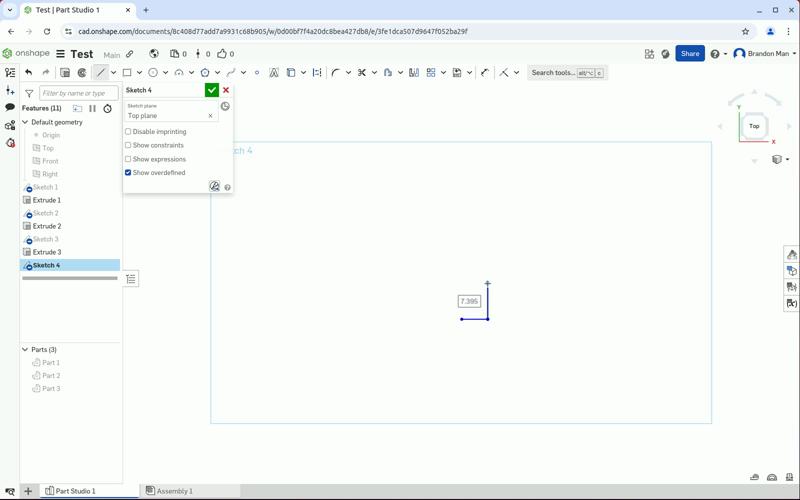
mouse_move(517, 283)
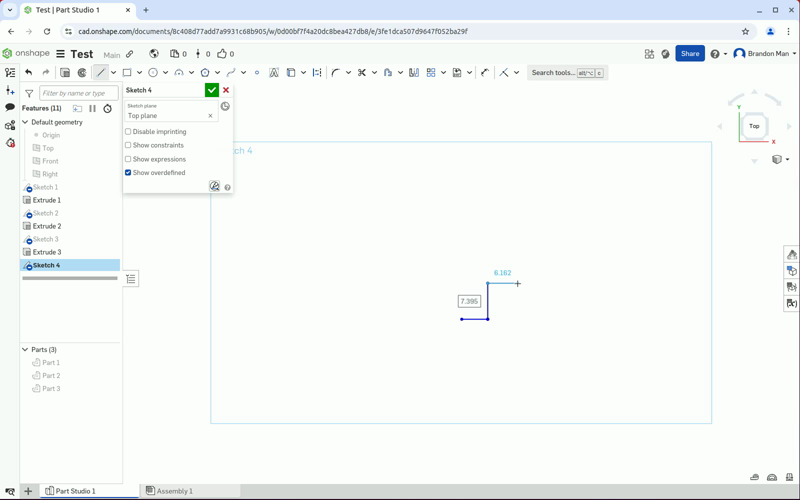
mouse_move(461, 283)
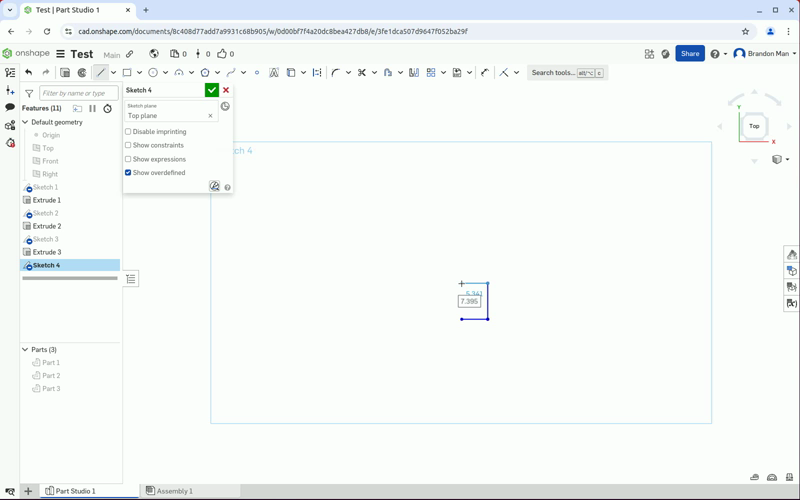
click(461, 283)
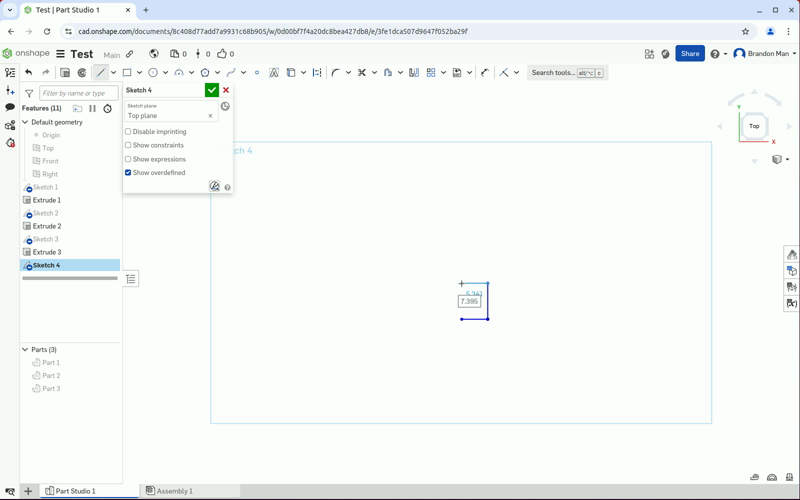
key_up(shift)
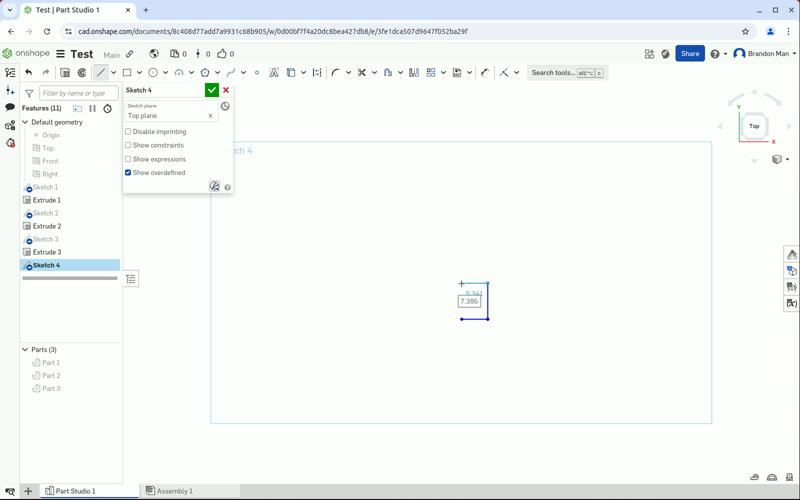
mouse_move(492, 283)
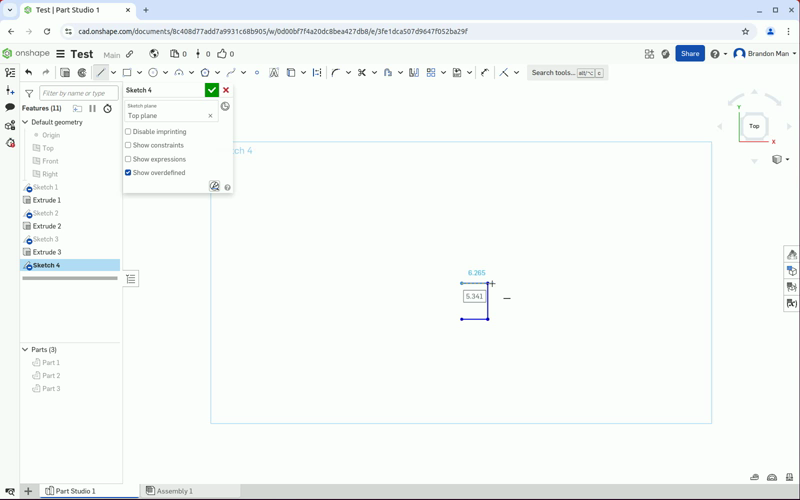
key_down(shift)
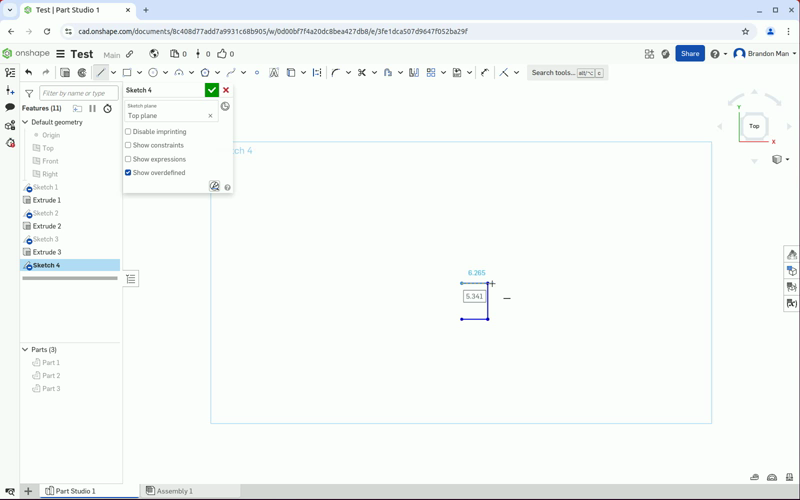
mouse_move(461, 319)
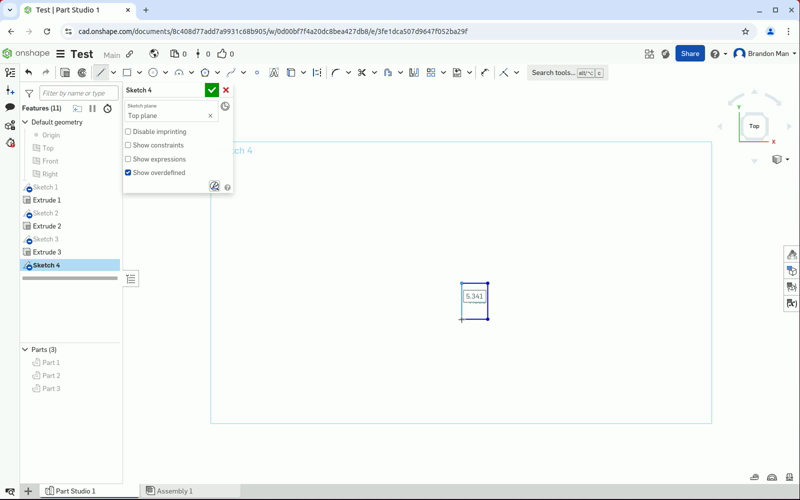
key_up(shift)
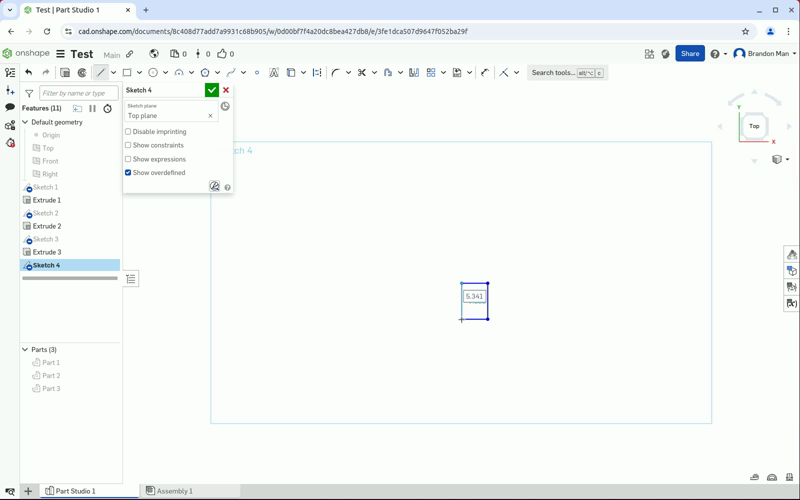
click(461, 319)
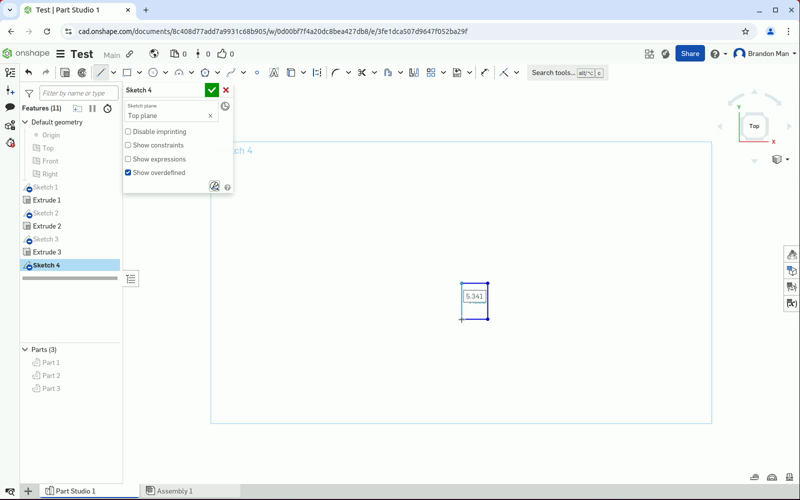
key(esc)
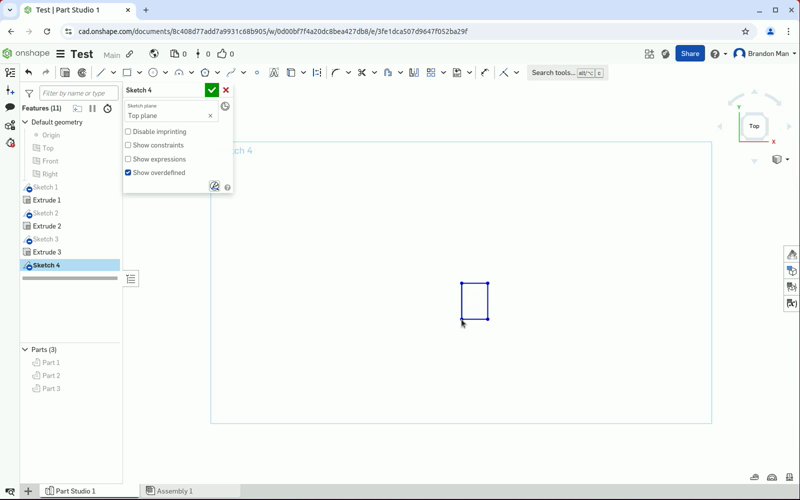
mouse_move(473, 286)
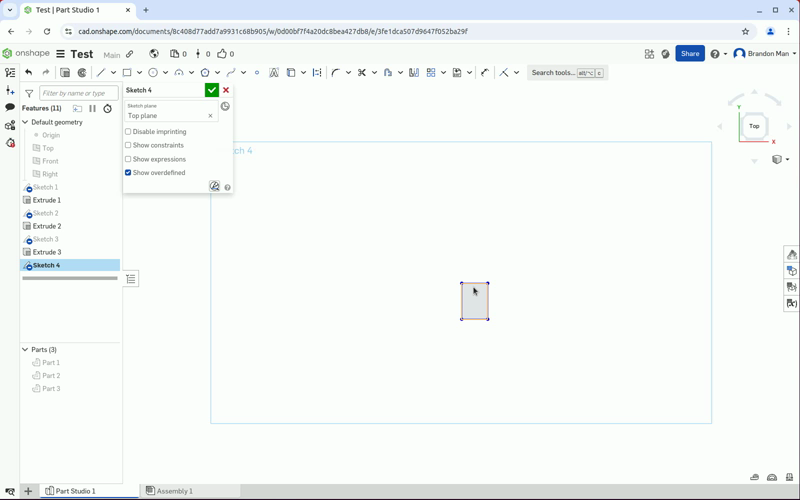
scroll(6)
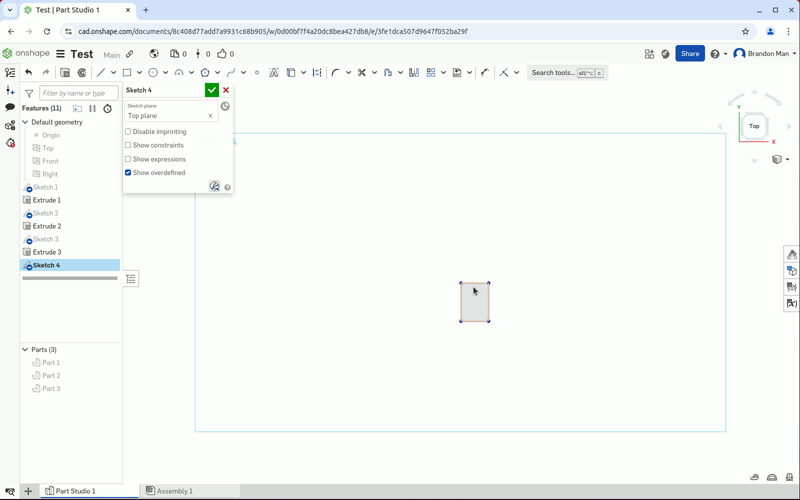
scroll(6)
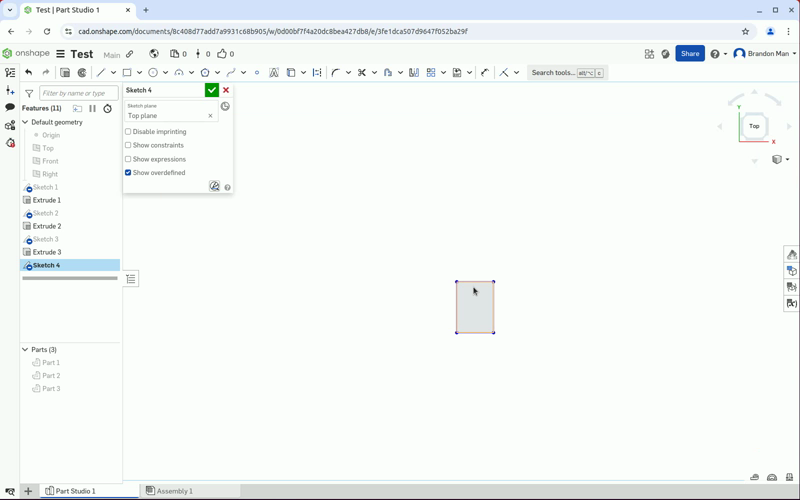
scroll(6)
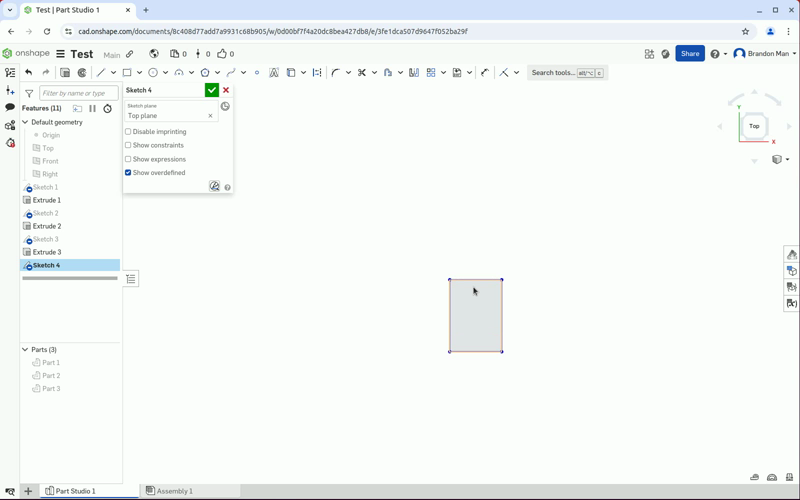
scroll(6)
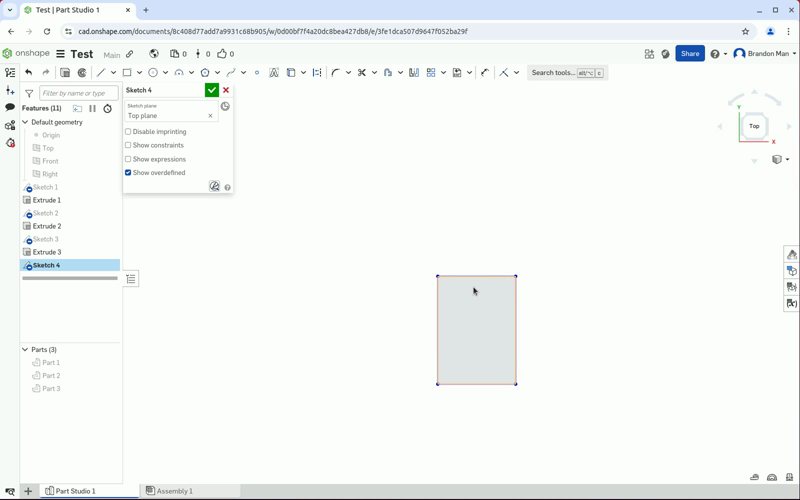
scroll(6)
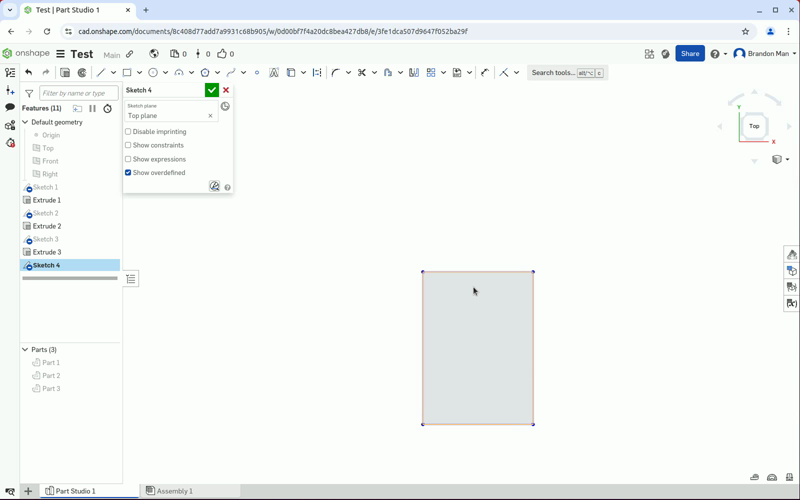
scroll(6)
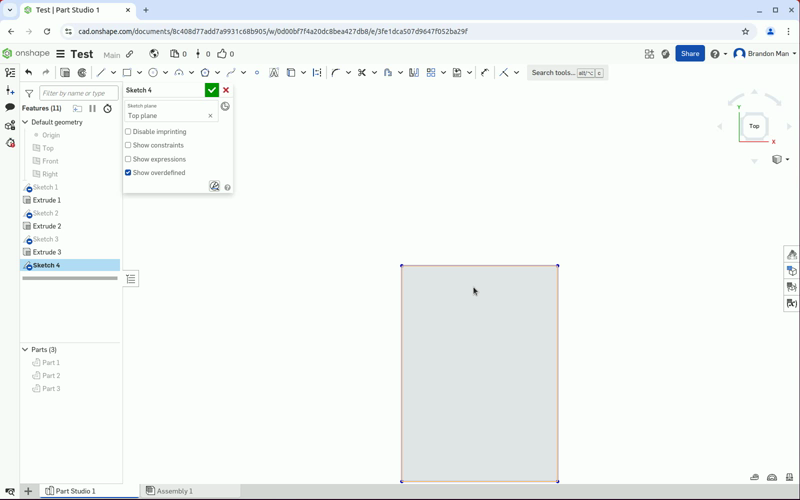
scroll(6)
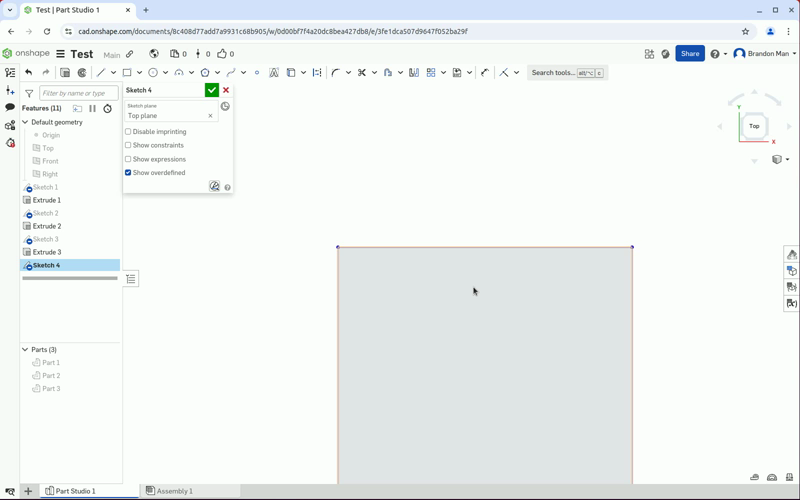
click(473, 286)
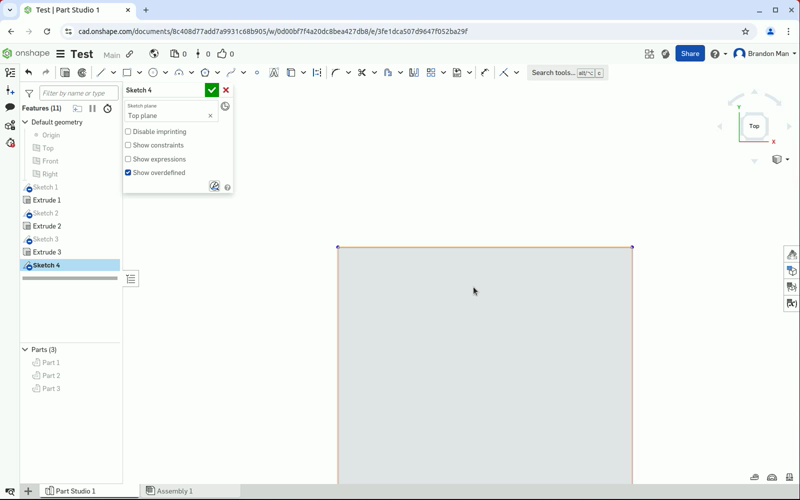
scroll(-6)
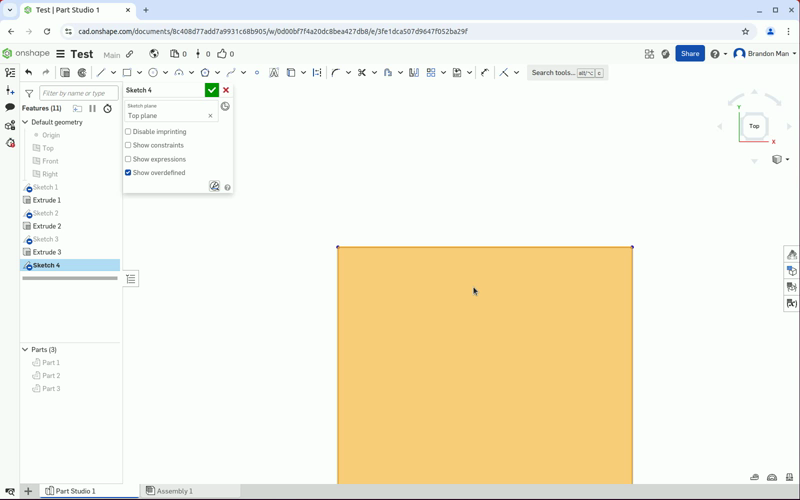
scroll(-6)
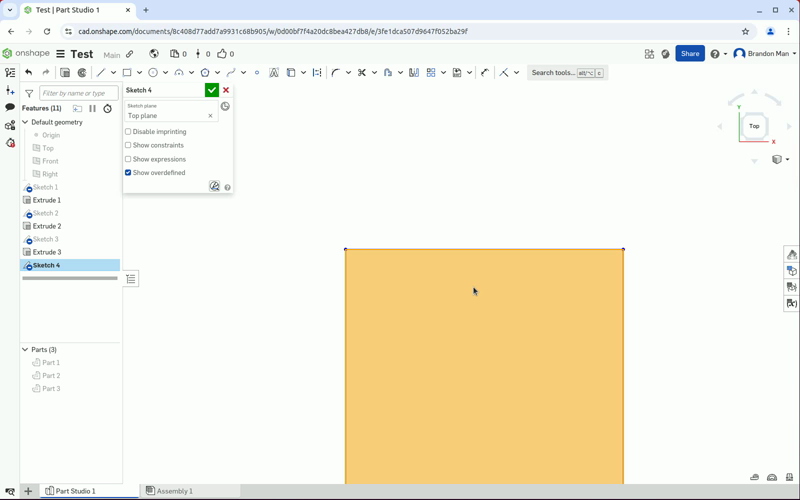
scroll(-6)
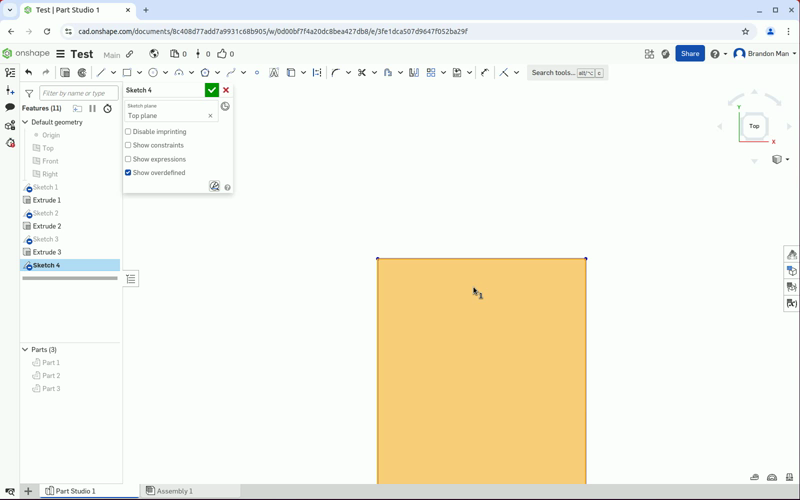
scroll(-6)
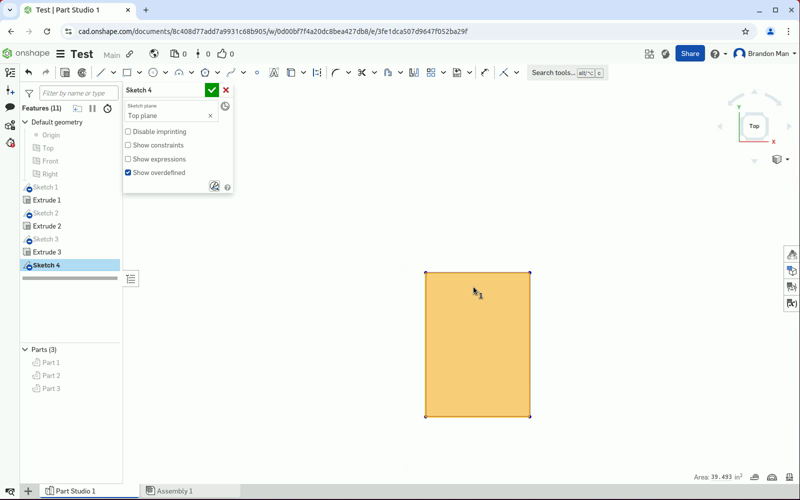
scroll(-6)
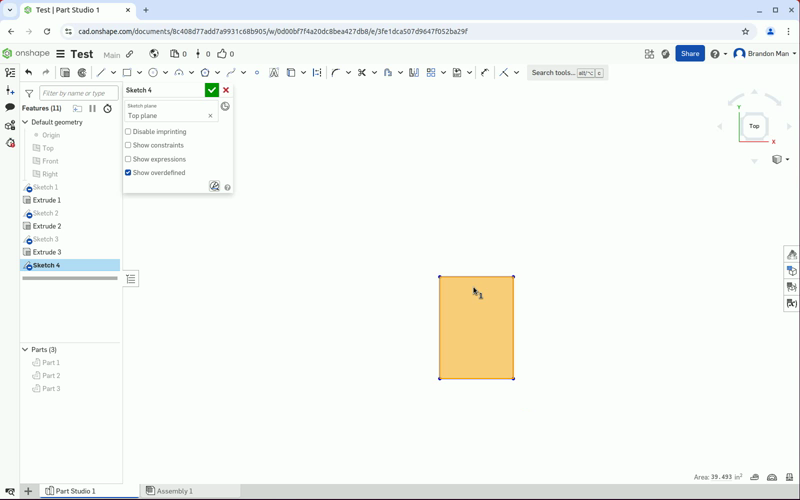
scroll(-6)
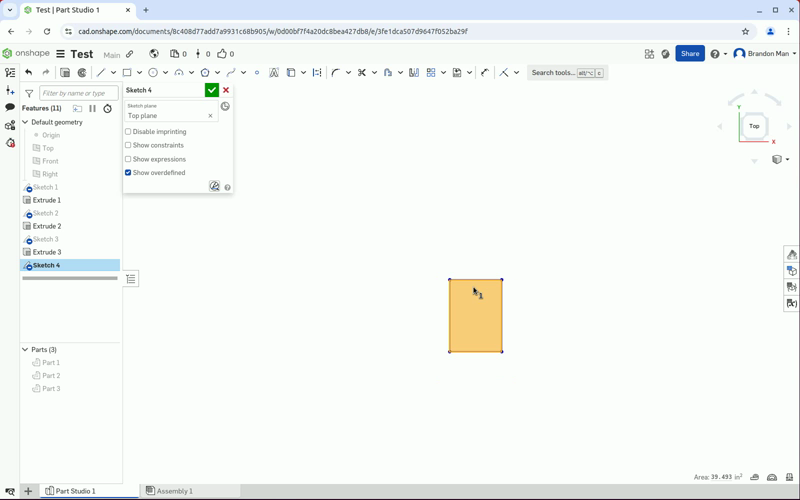
scroll(-6)
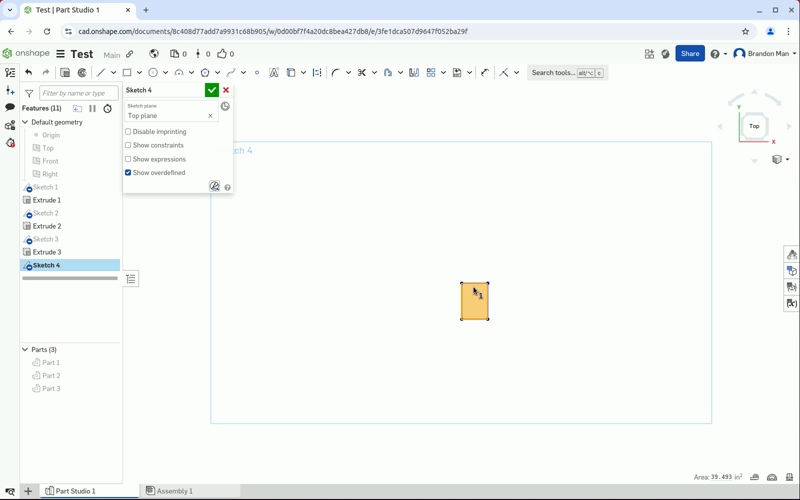
mouse_move(73, 352)
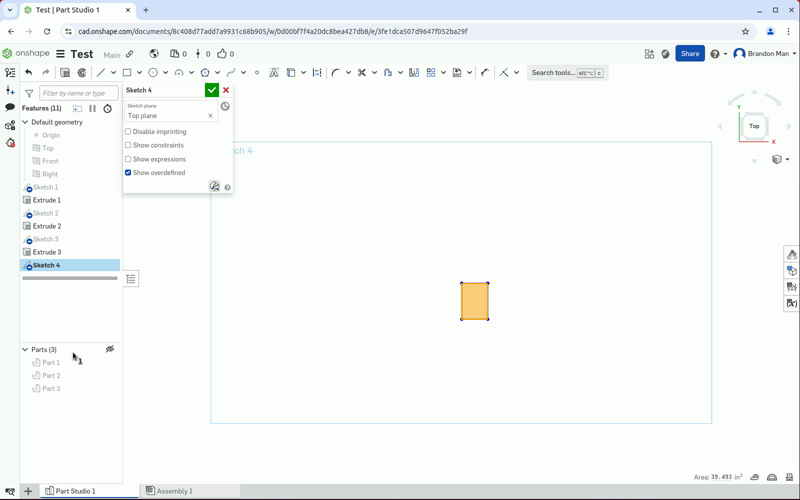
key(shift+y)
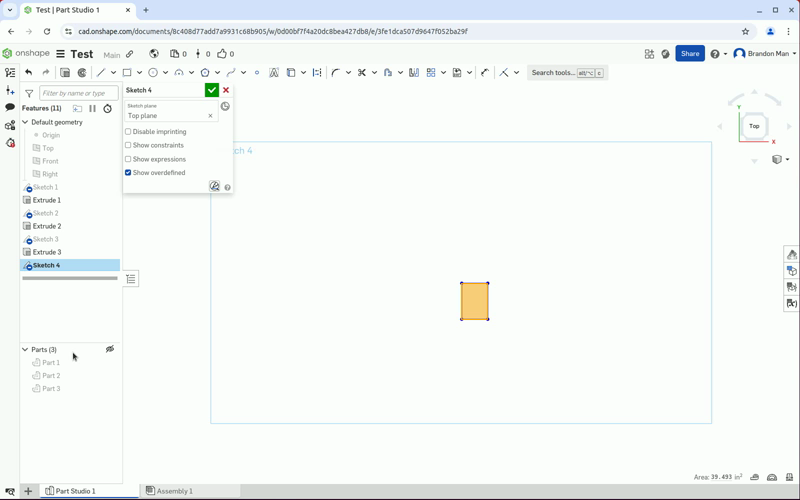
key(shift+e)
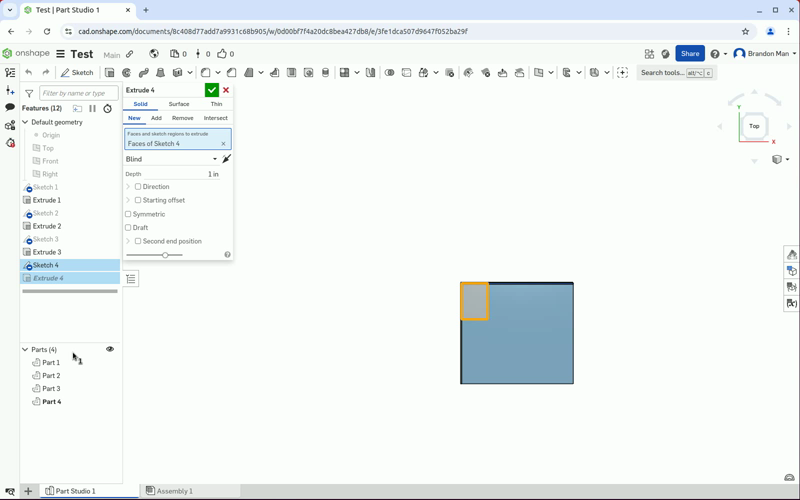
mouse_move(143, 106)
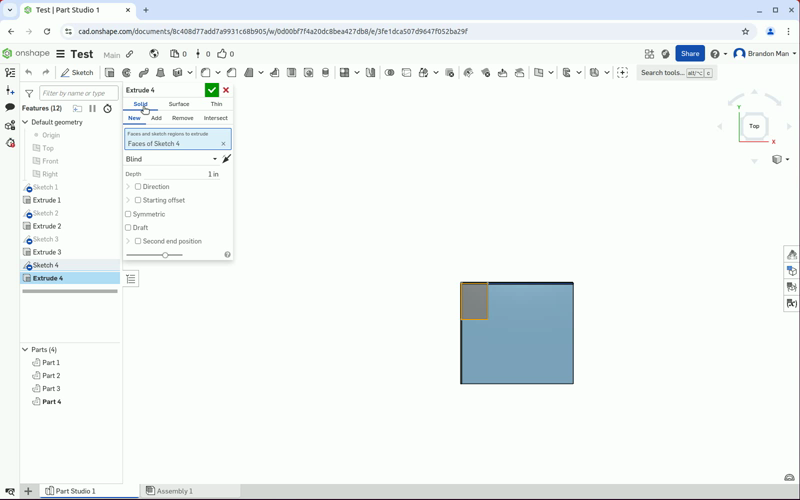
click(143, 106)
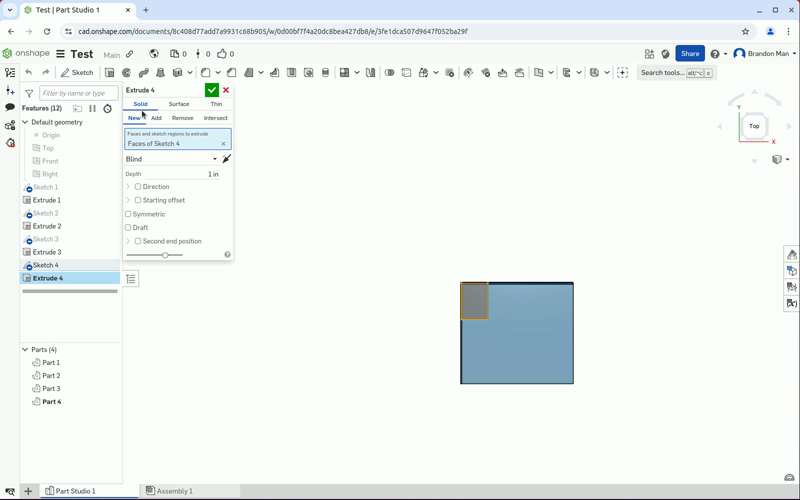
mouse_move(137, 120)
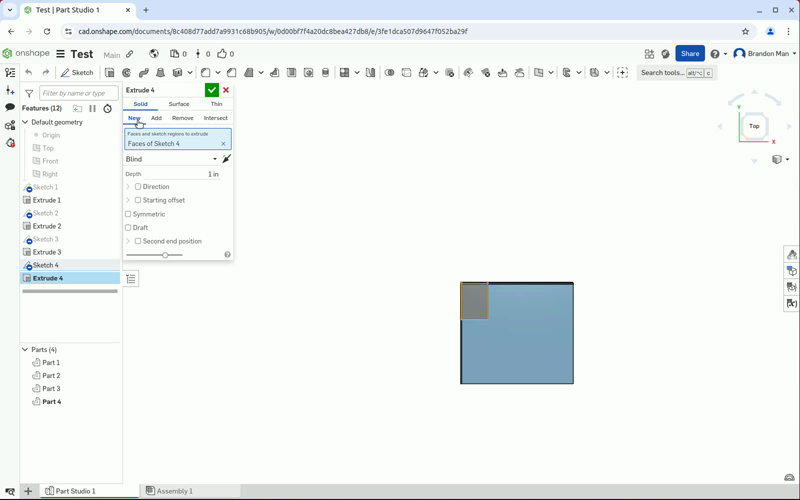
click(137, 120)
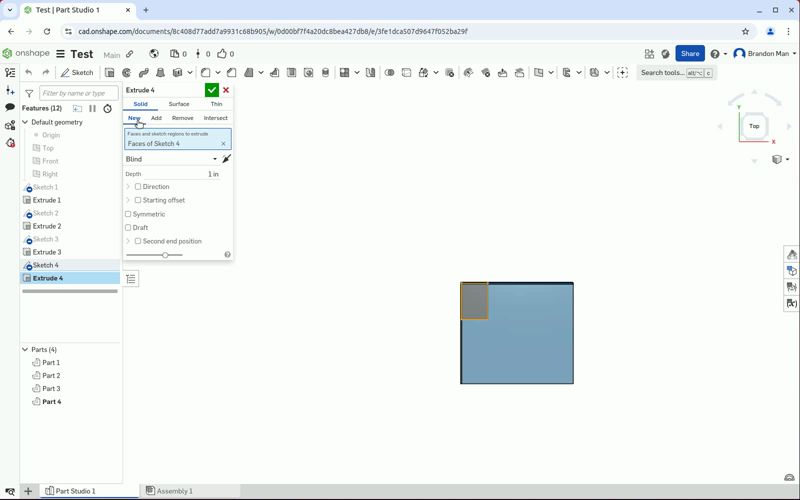
key(tab, 4)
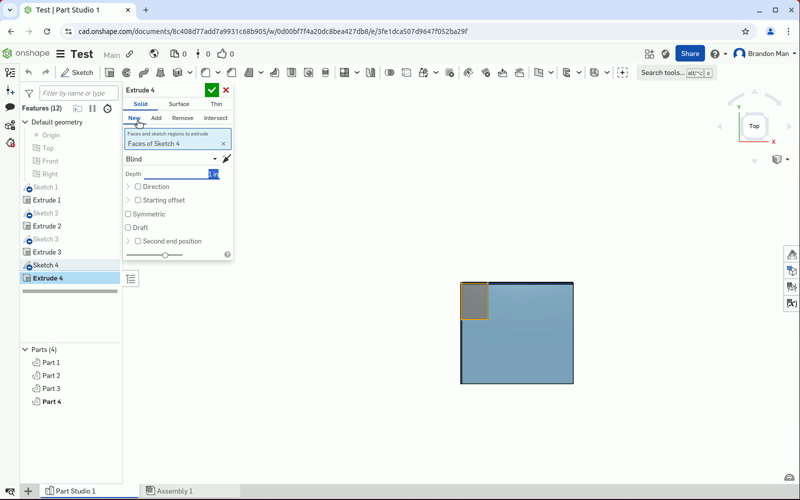
text(2.166)
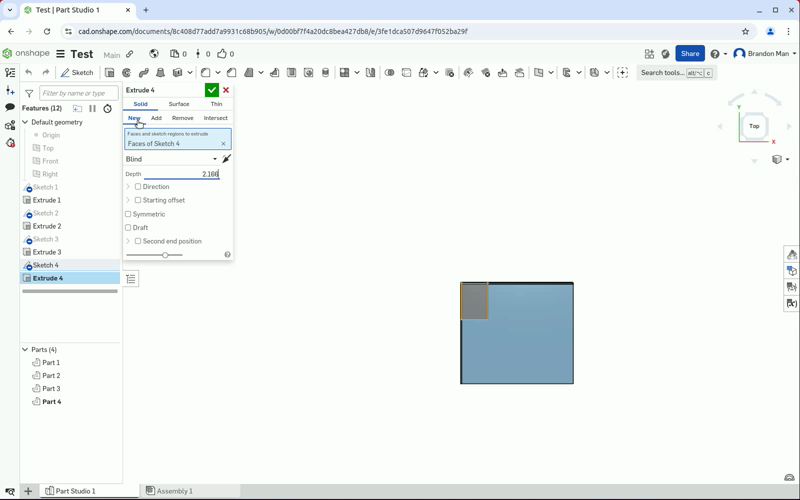
key(enter)
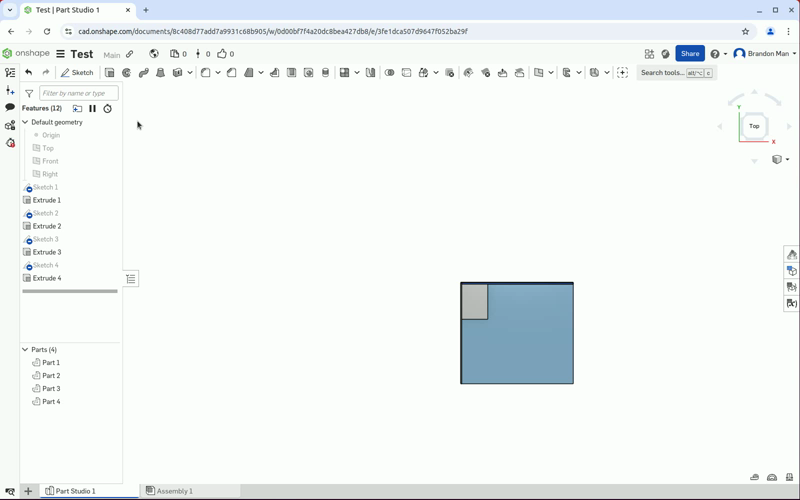
key(shift+h)
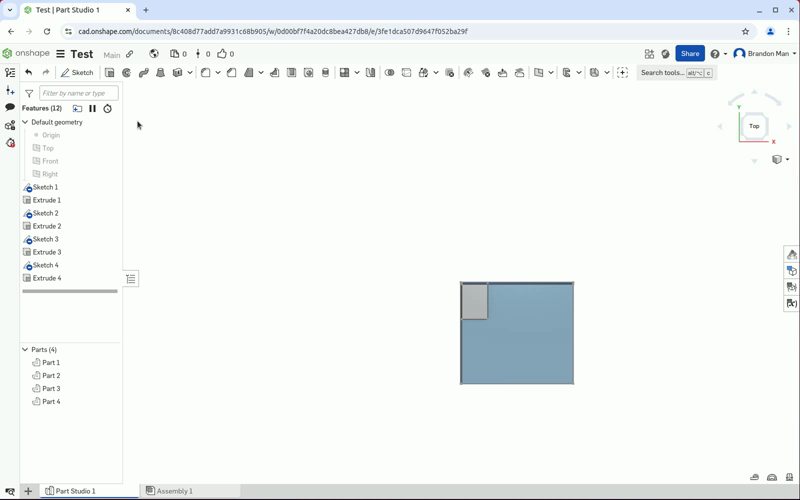
key(shift+h)
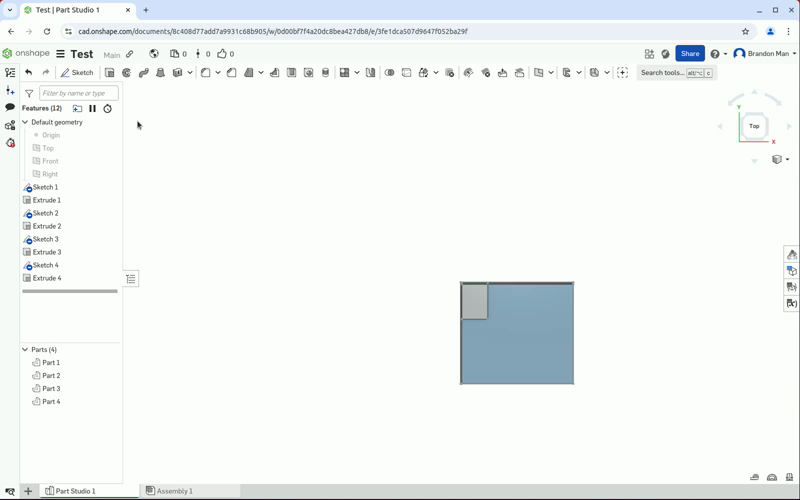
key(shift+7)
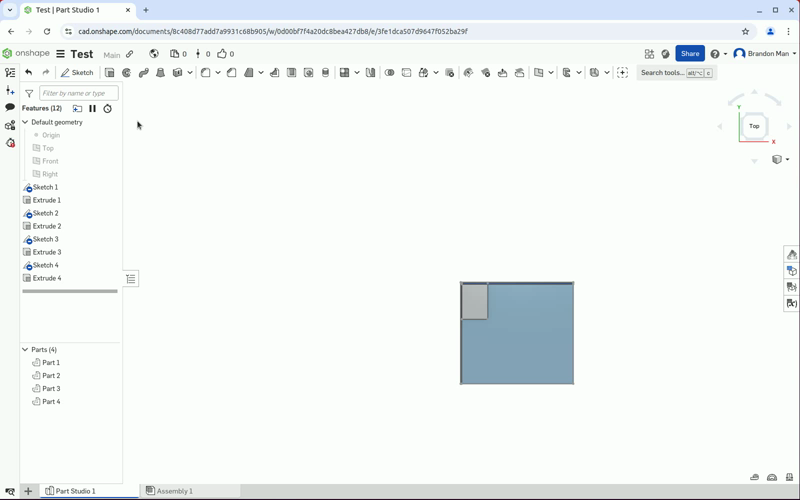
key(up, 3)
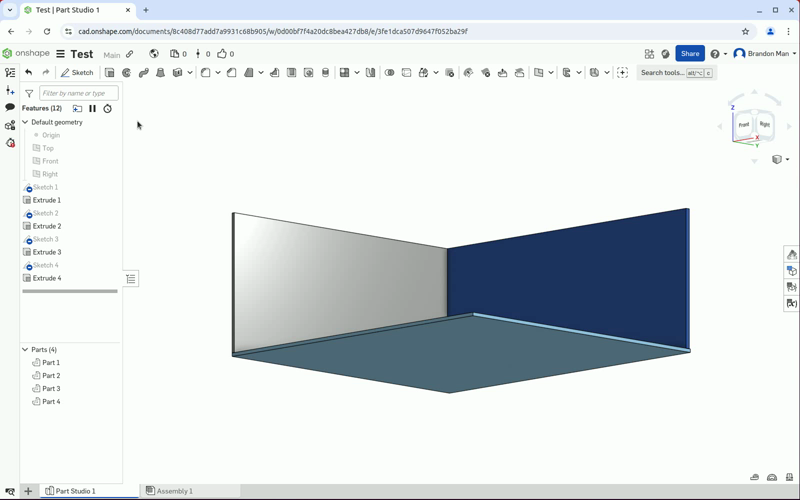
key(left, 3)
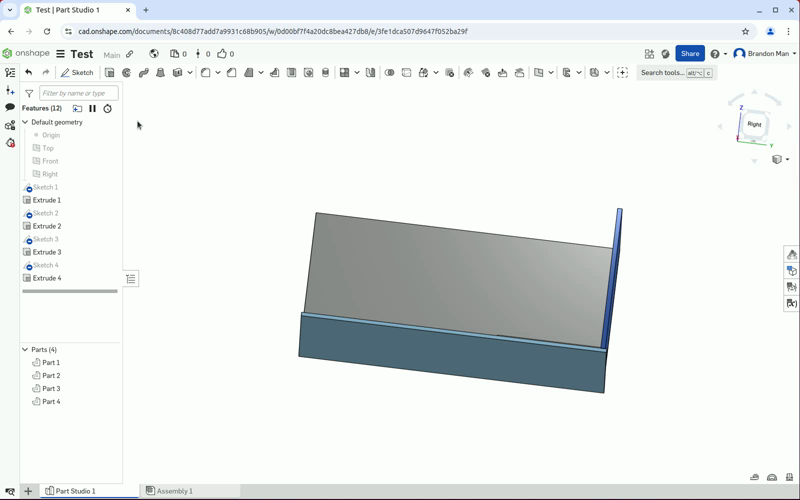
key(right, 3)
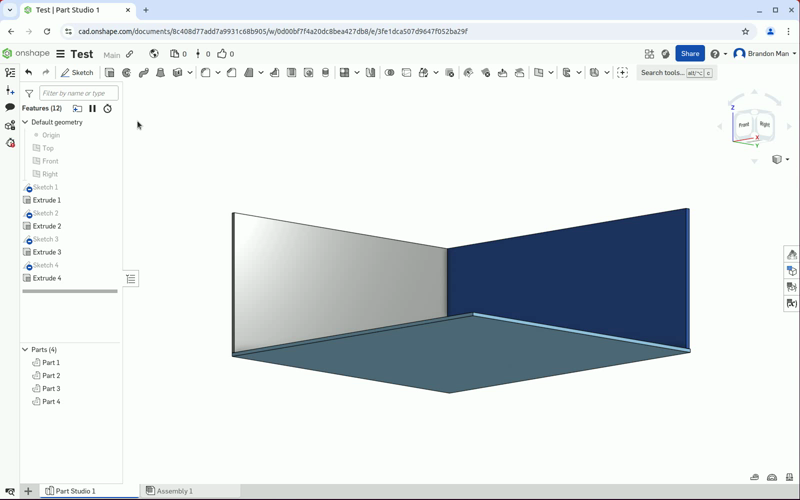
key(down, 3)
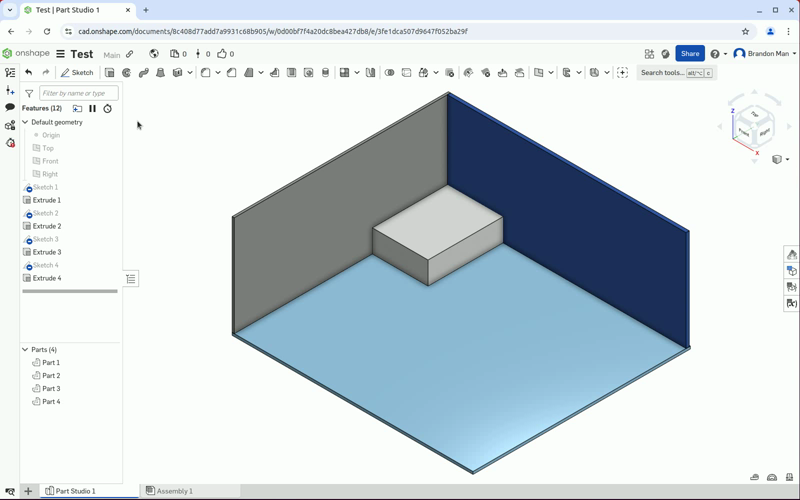
mouse_move(73, 189)
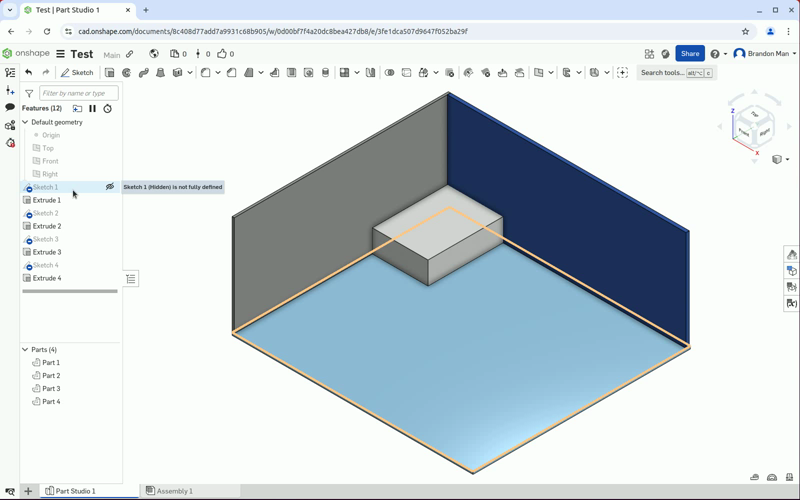
click(73, 189)